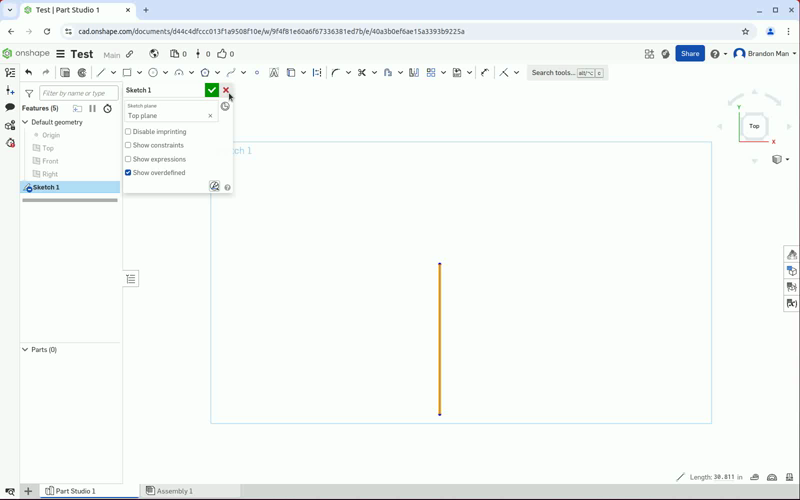
key(shift+h)
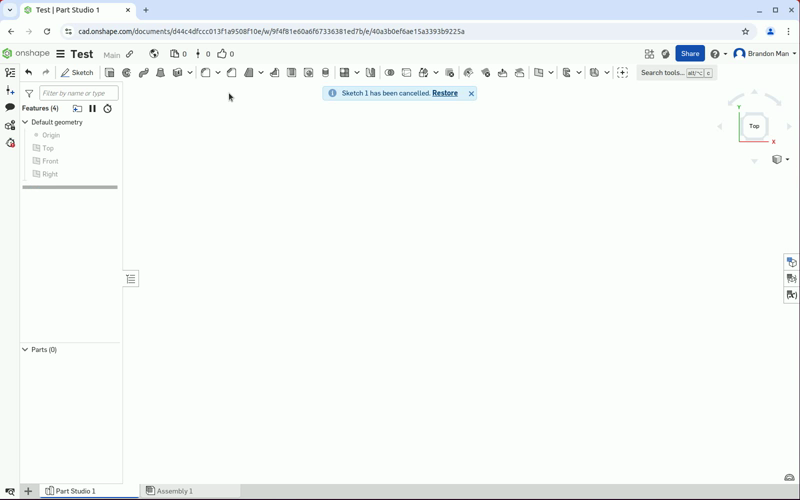
mouse_move(73, 352)
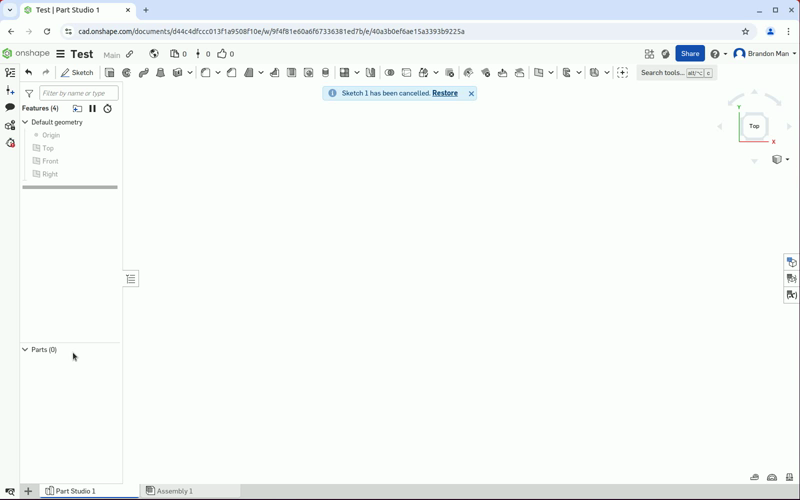
key(y)
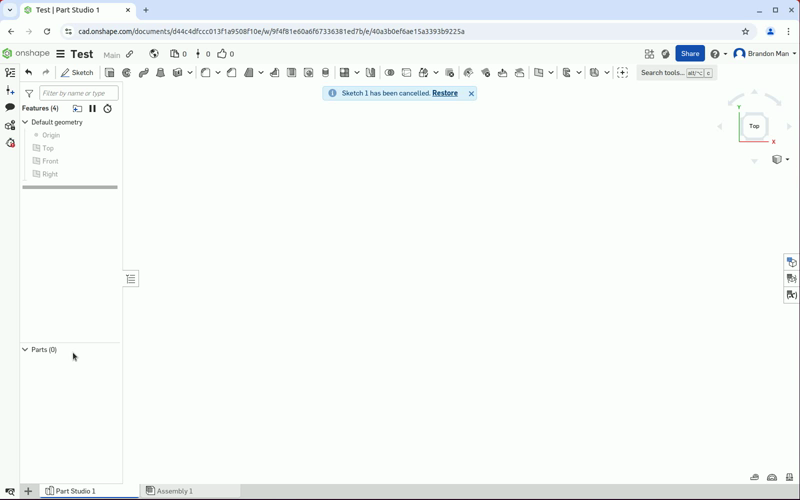
key(shift+p)
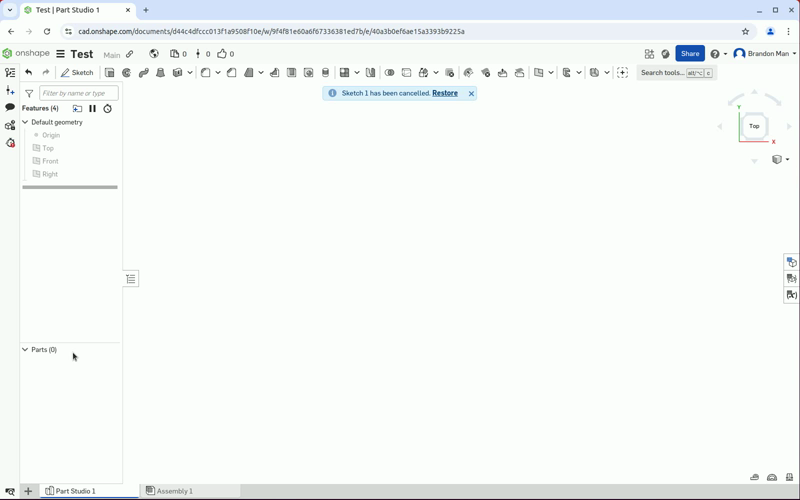
key(space)
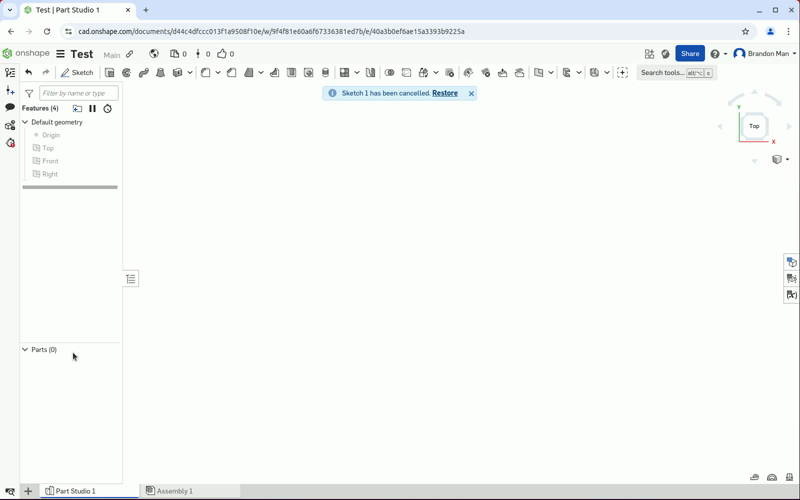
key_down(shift)
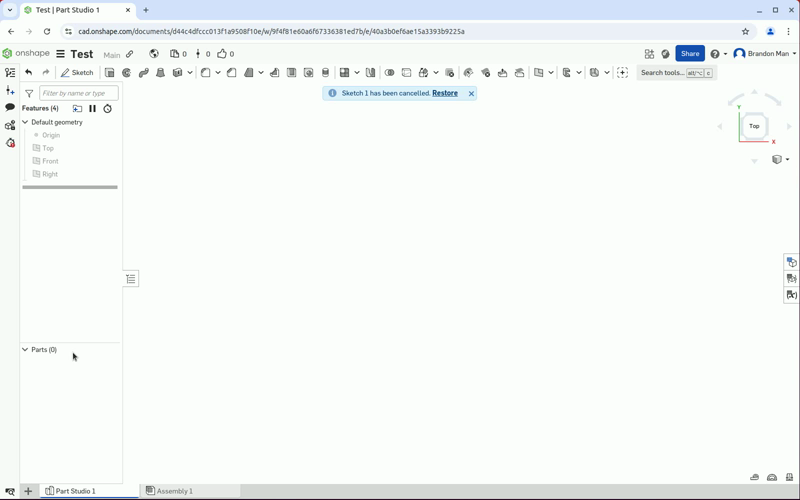
key(up)
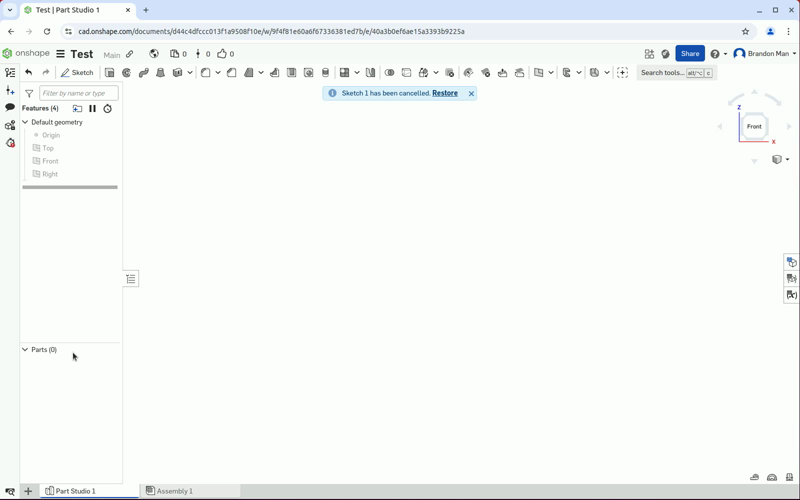
key_up(shift)
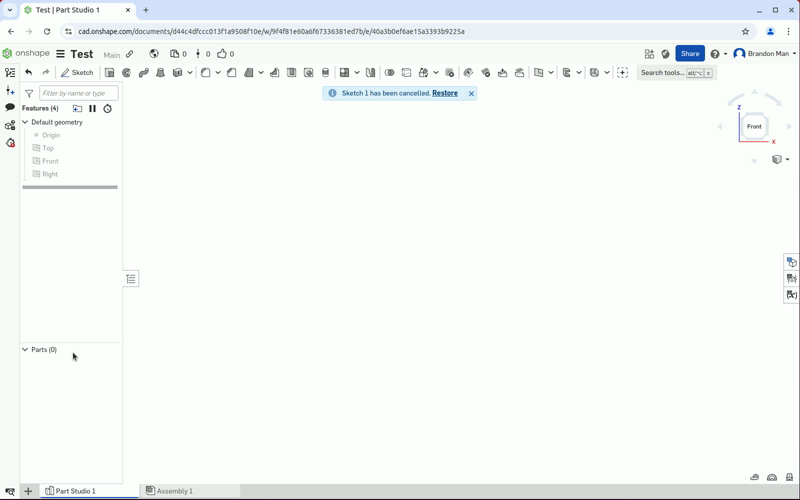
mouse_move(73, 352)
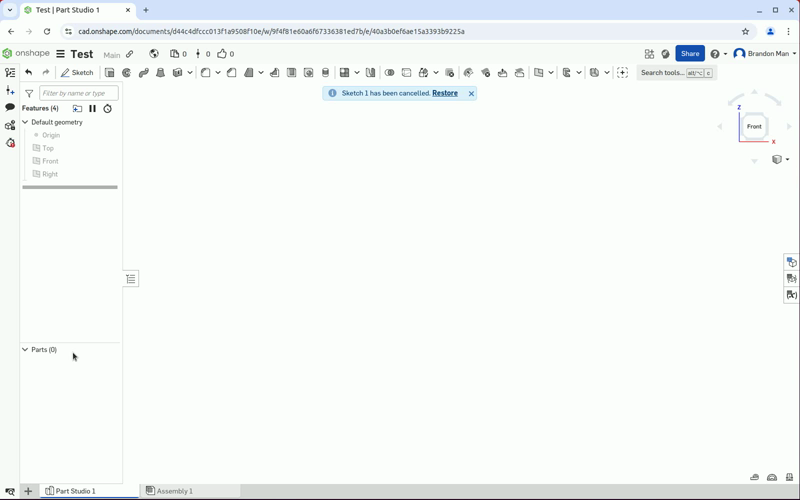
key(shift+y)
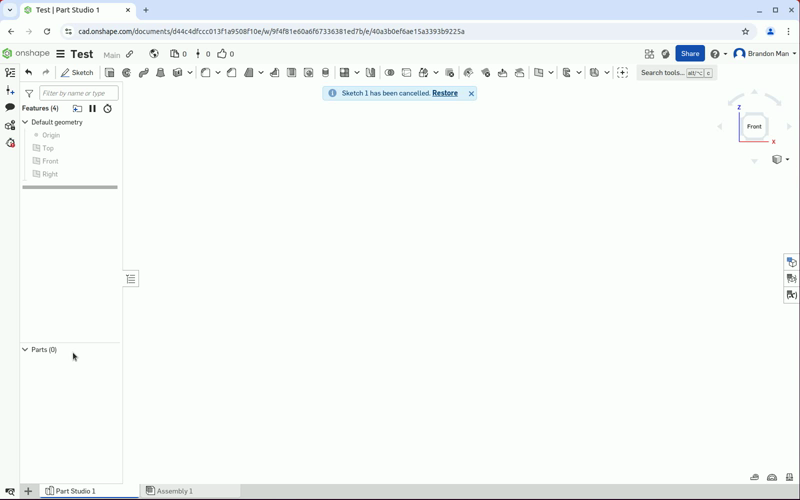
key(shift+s)
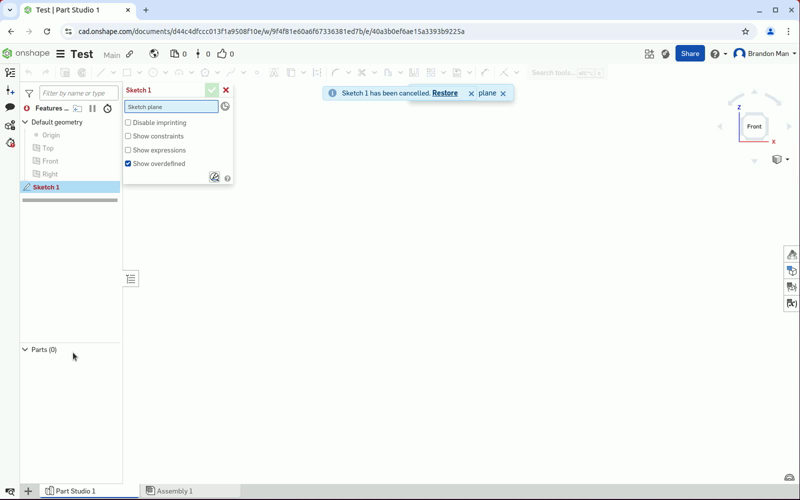
mouse_move(73, 163)
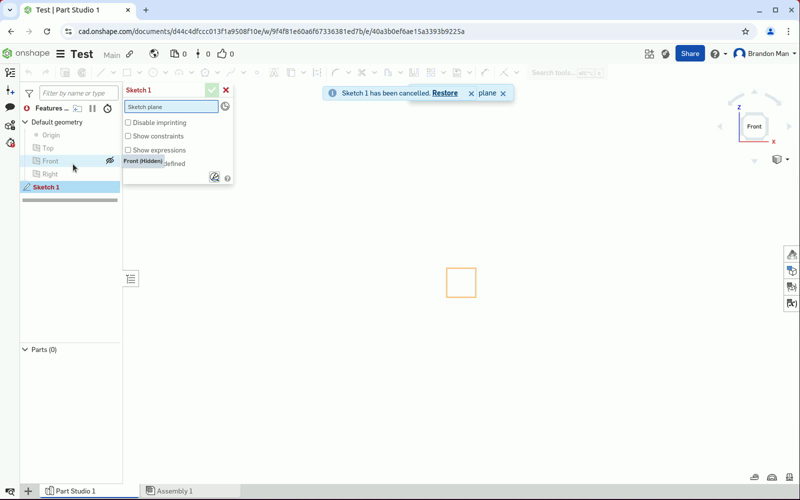
click(73, 163)
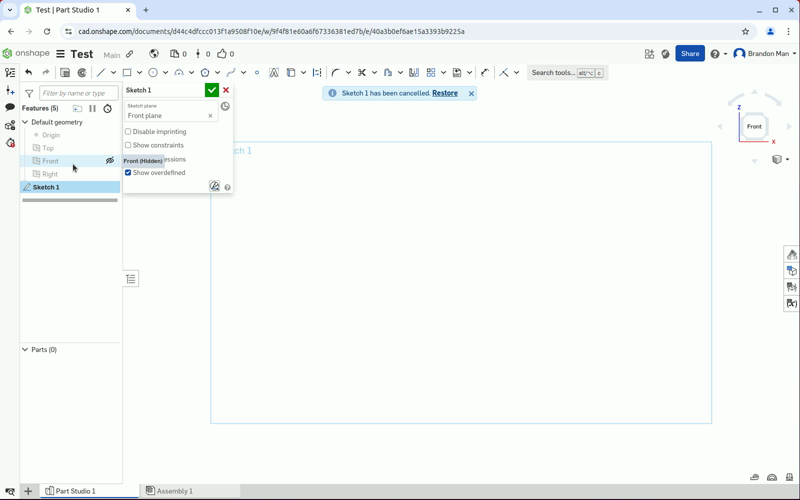
mouse_move(73, 352)
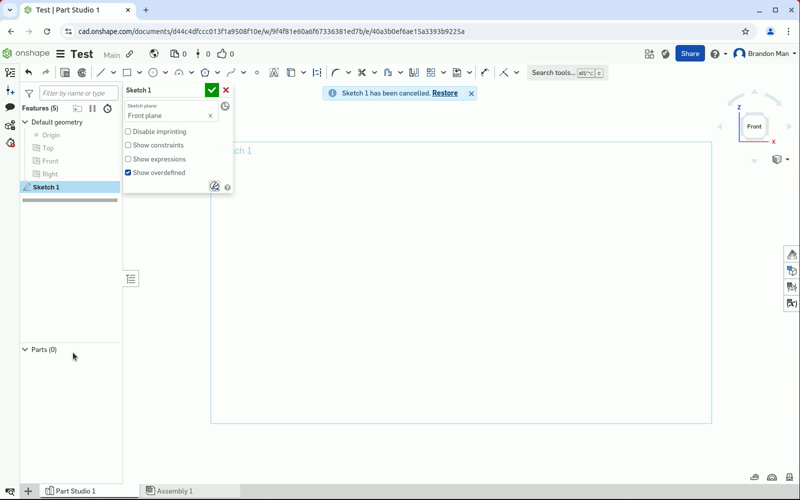
key(y)
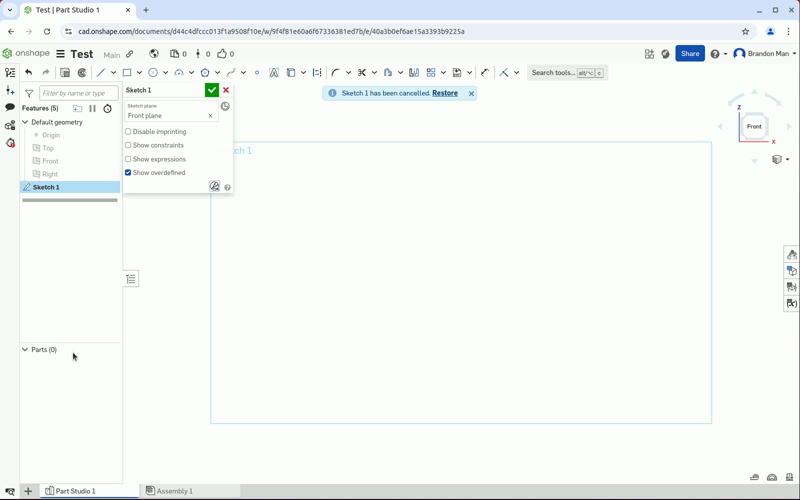
key(l)
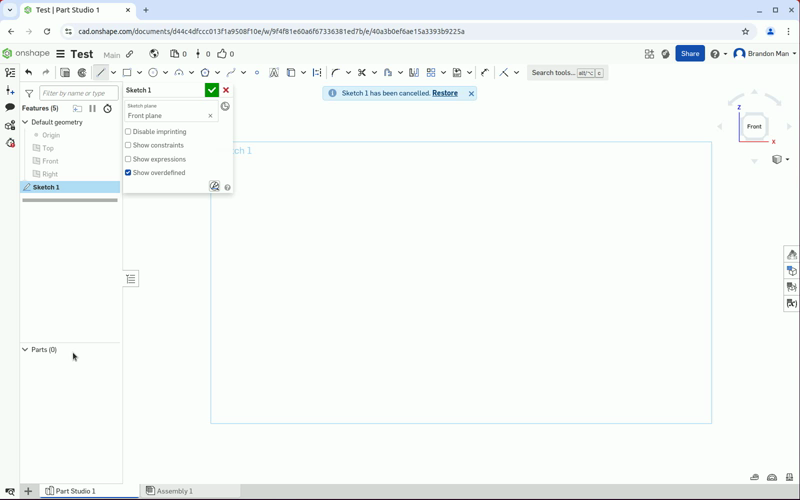
key_down(shift)
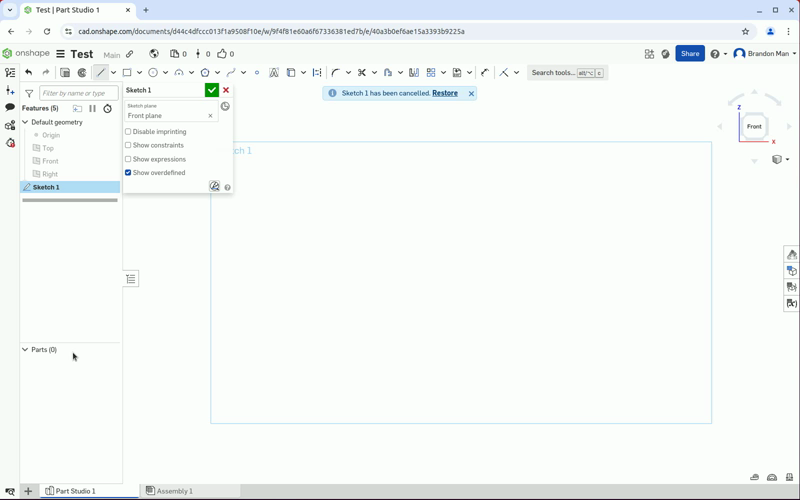
mouse_move(460, 339)
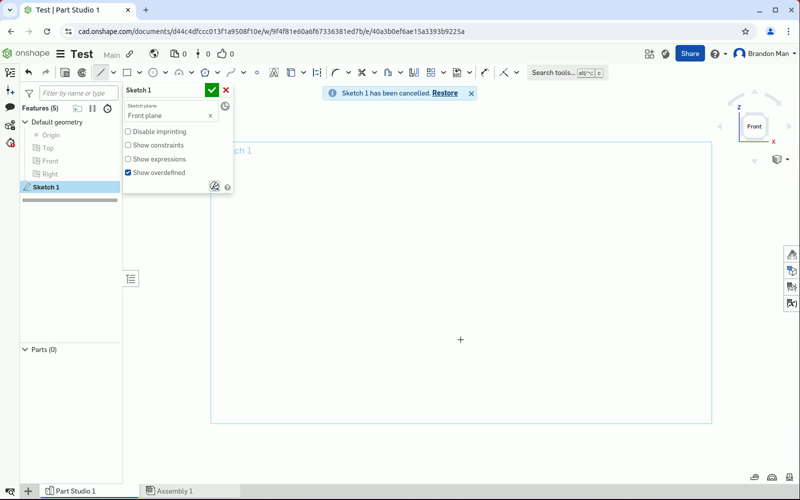
click(460, 339)
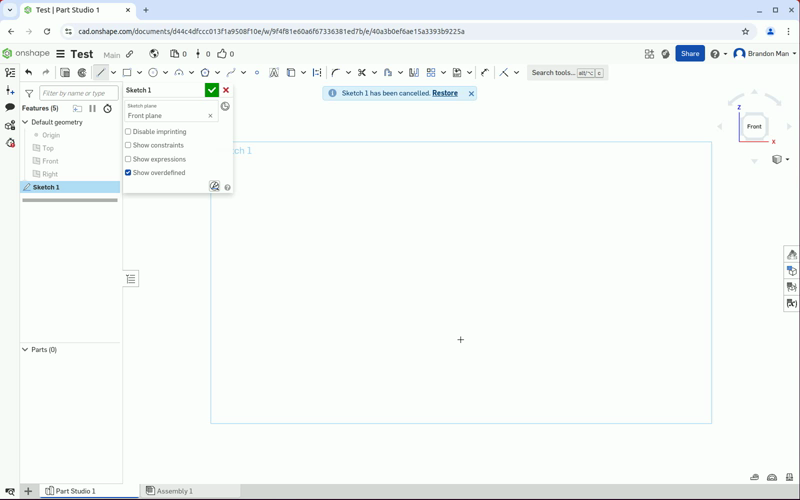
key_up(shift)
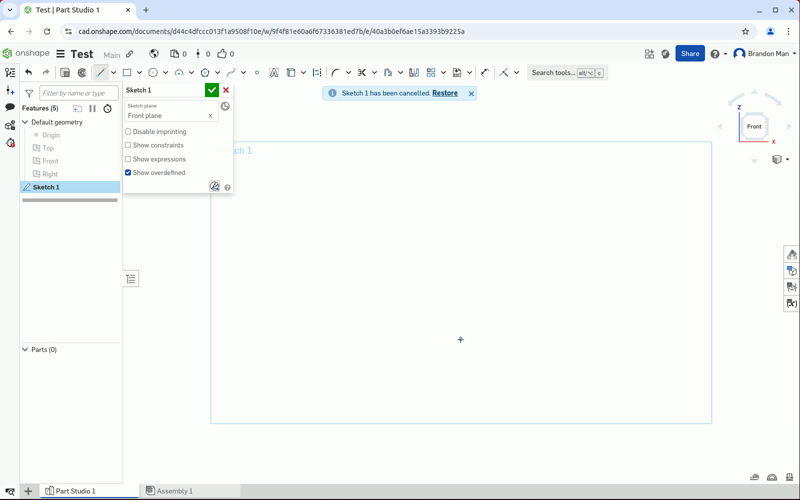
key_down(shift)
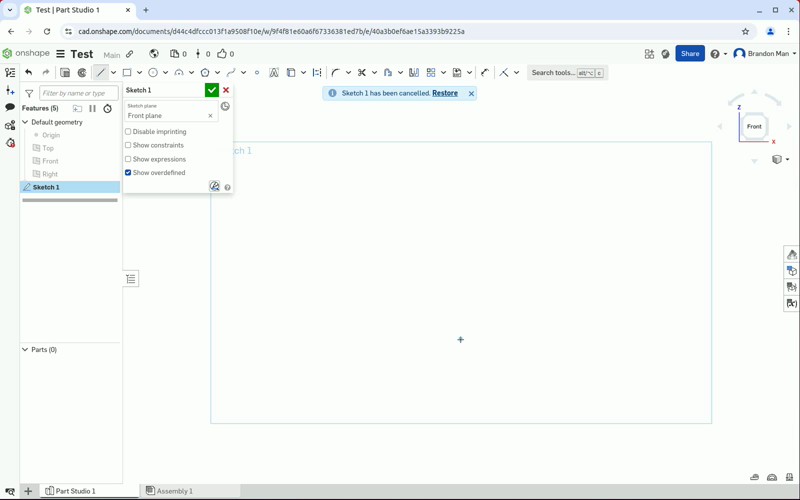
mouse_move(558, 339)
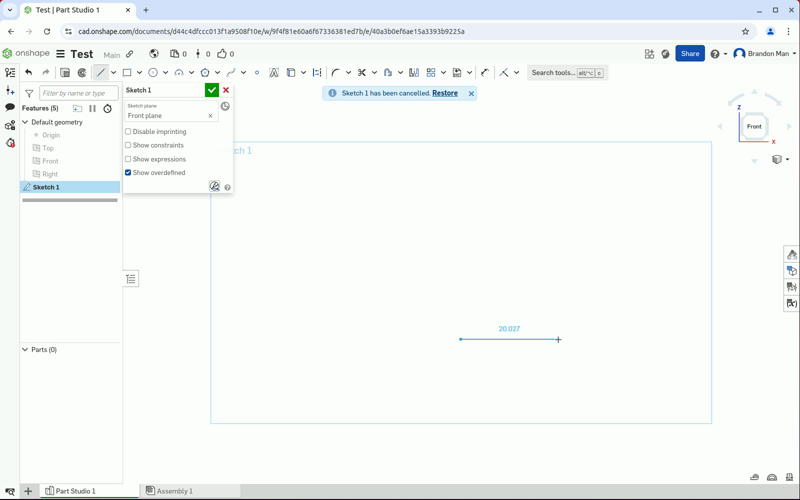
click(558, 339)
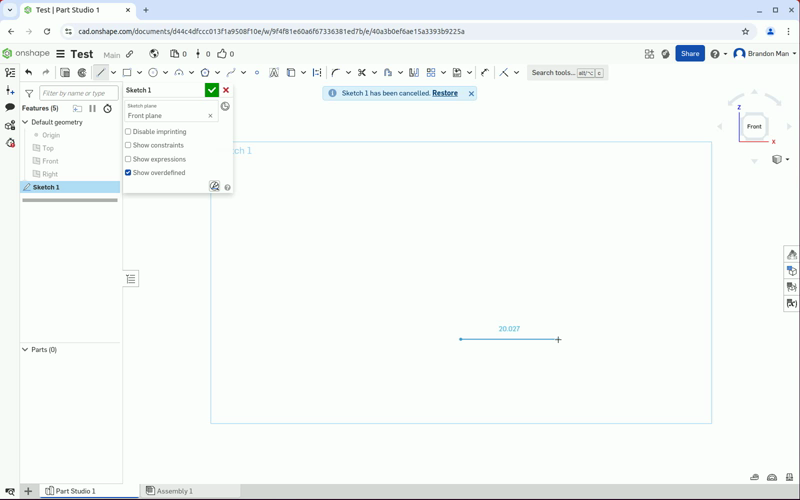
key_up(shift)
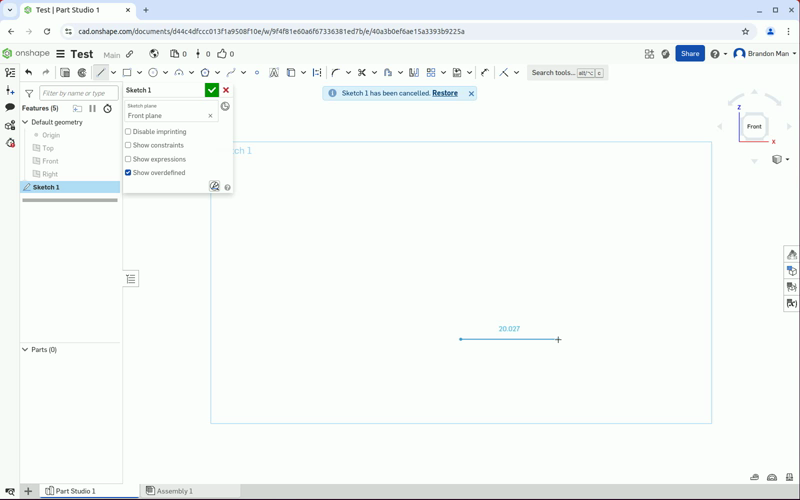
key_down(shift)
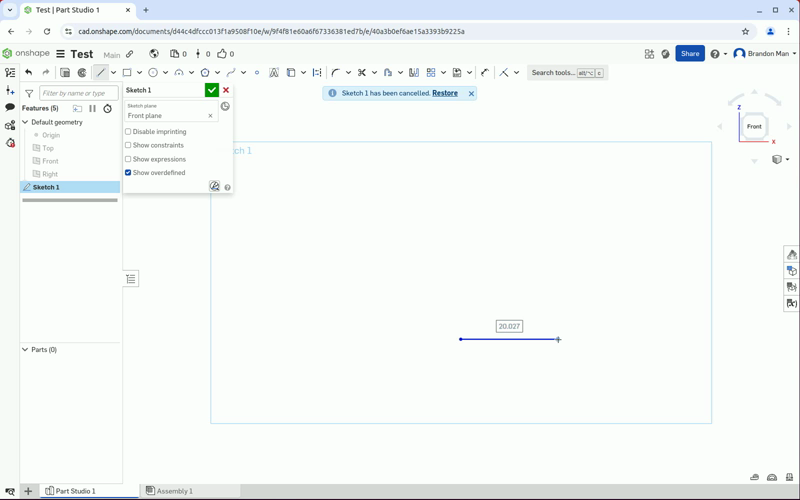
mouse_move(588, 339)
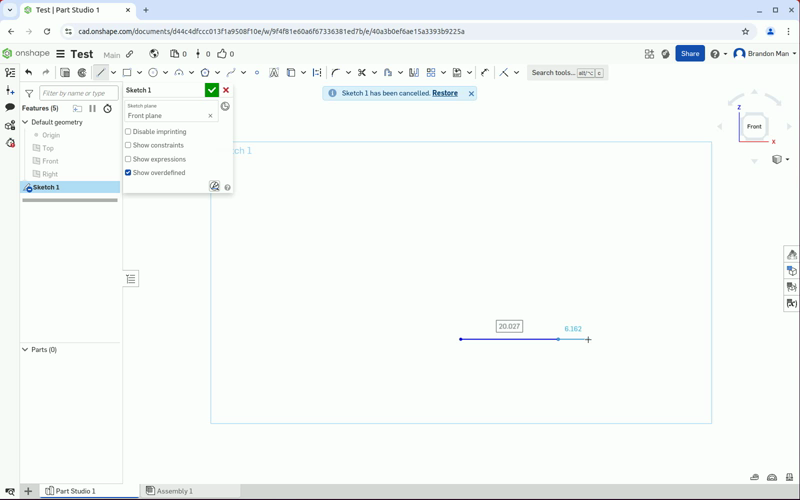
mouse_move(558, 335)
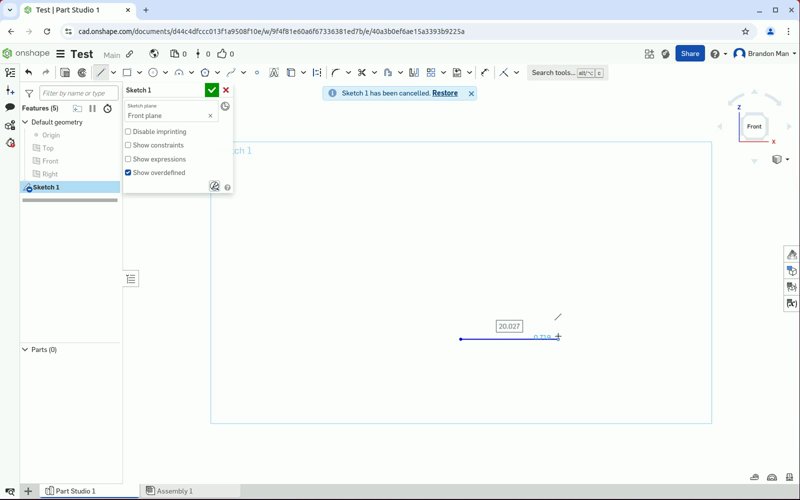
scroll(6)
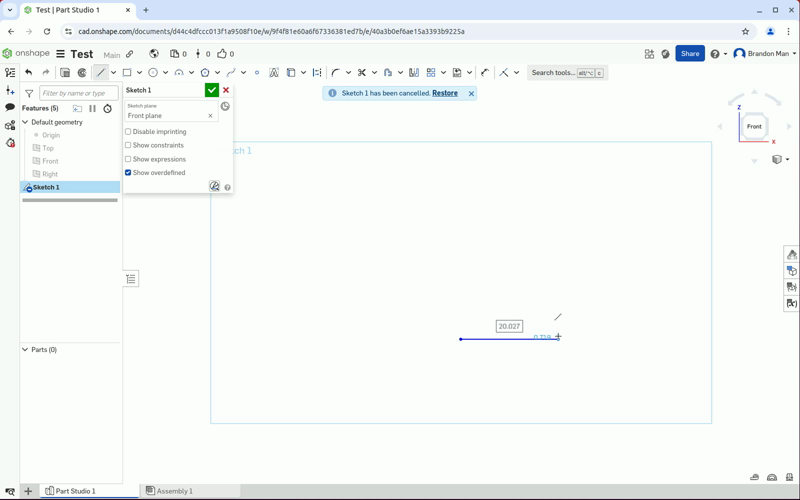
scroll(6)
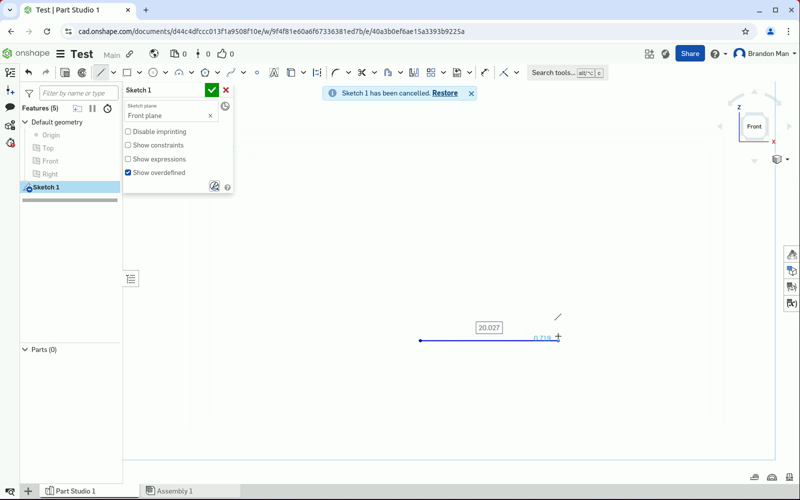
scroll(6)
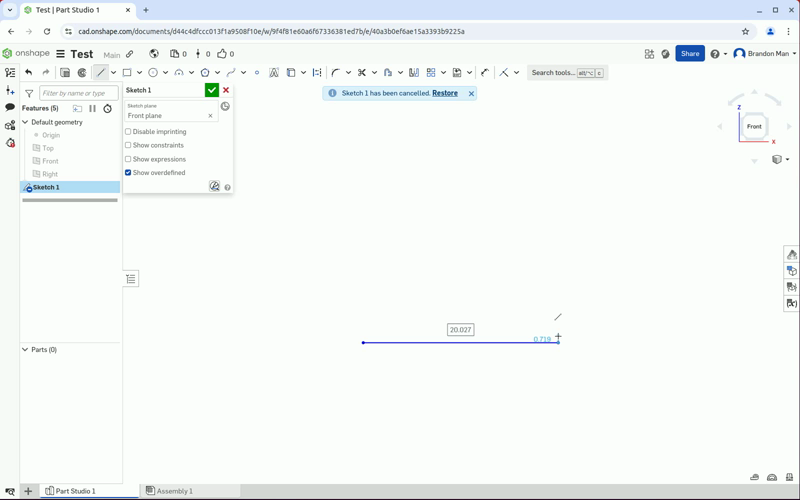
scroll(6)
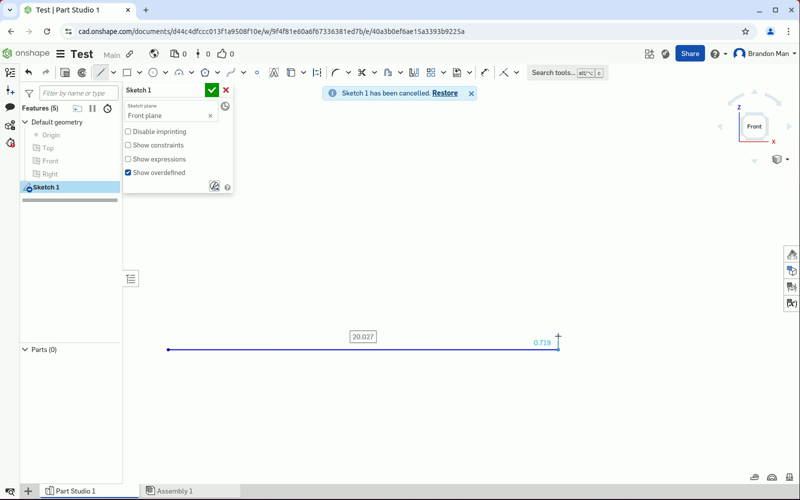
scroll(6)
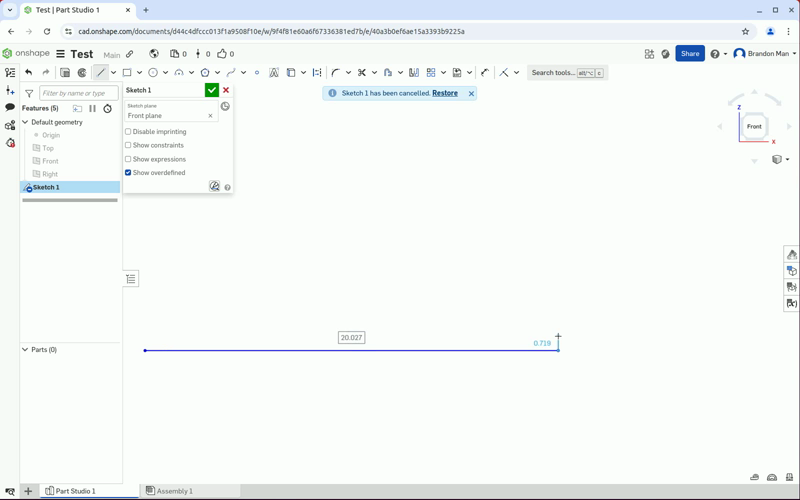
scroll(6)
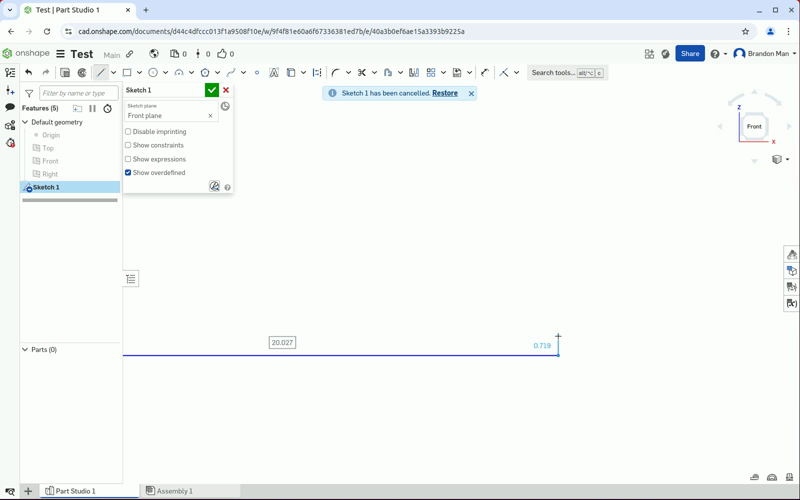
scroll(6)
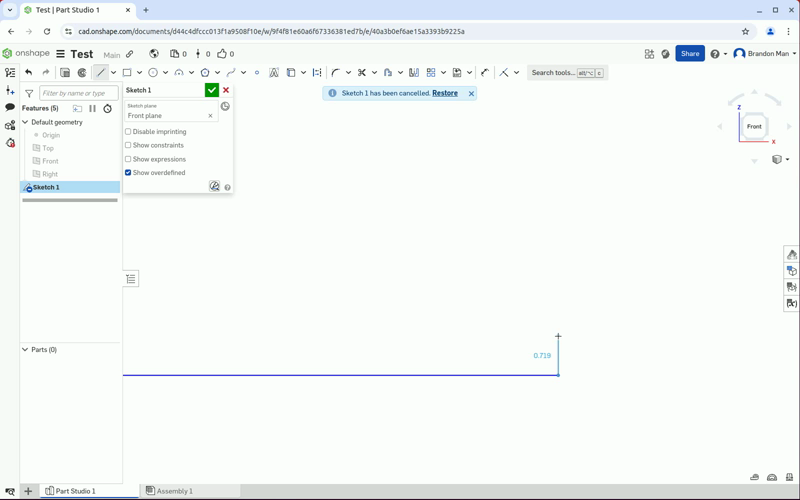
click(558, 335)
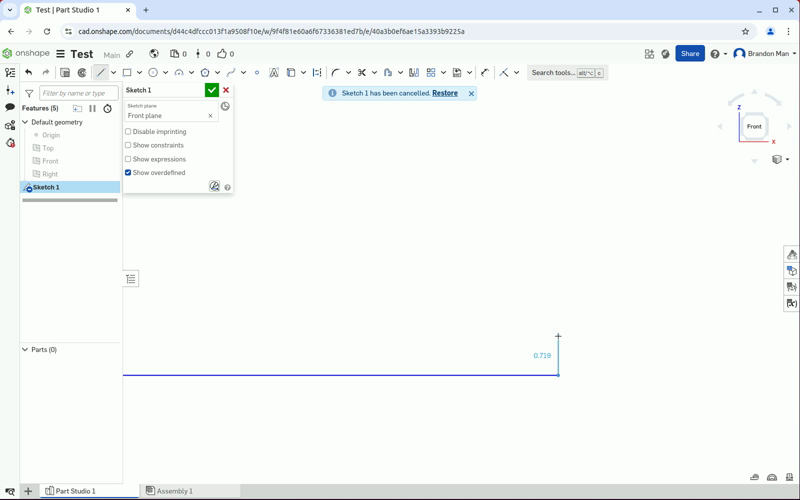
scroll(-6)
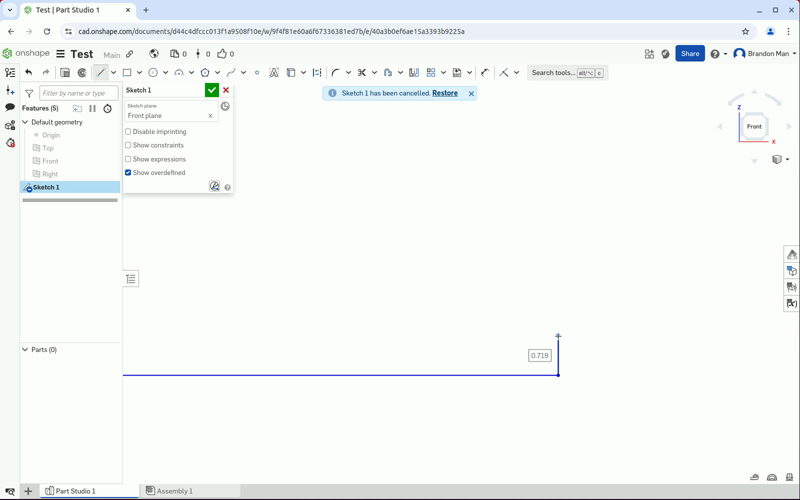
scroll(-6)
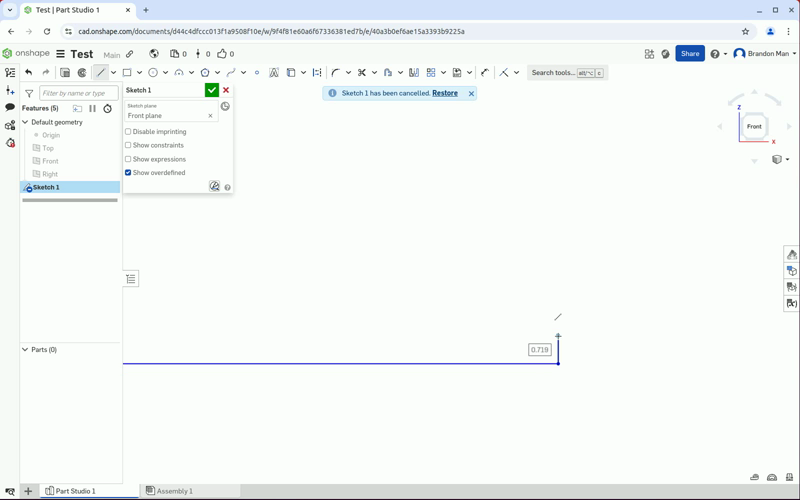
scroll(-6)
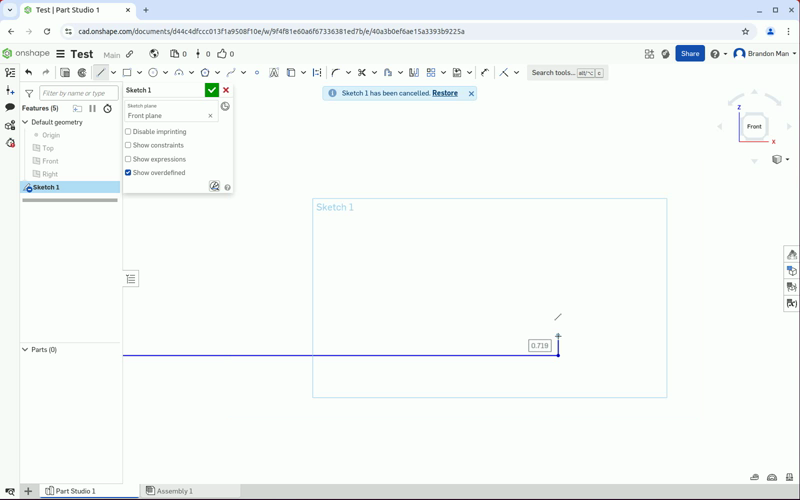
scroll(-6)
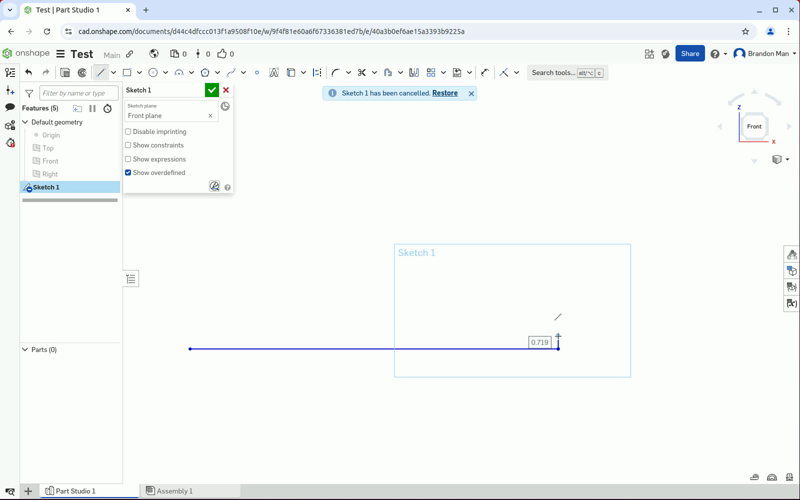
scroll(-6)
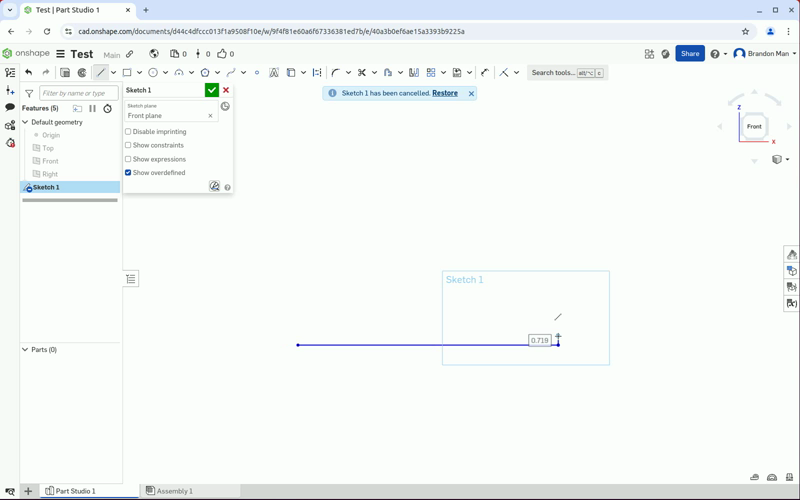
scroll(-6)
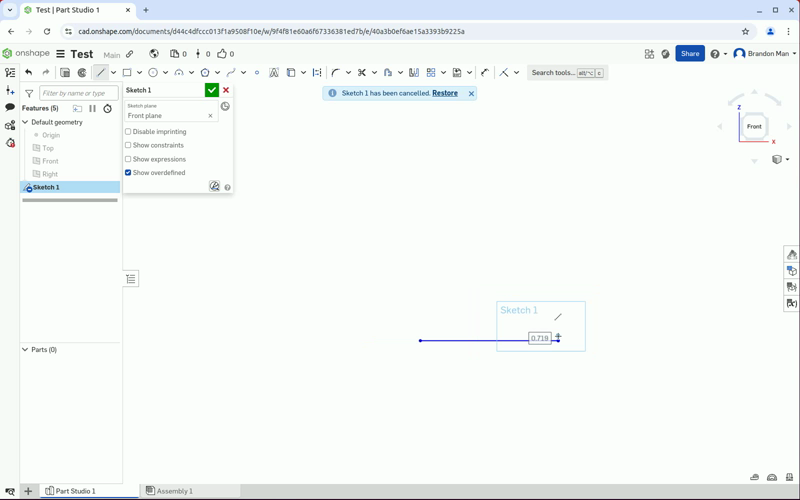
scroll(-6)
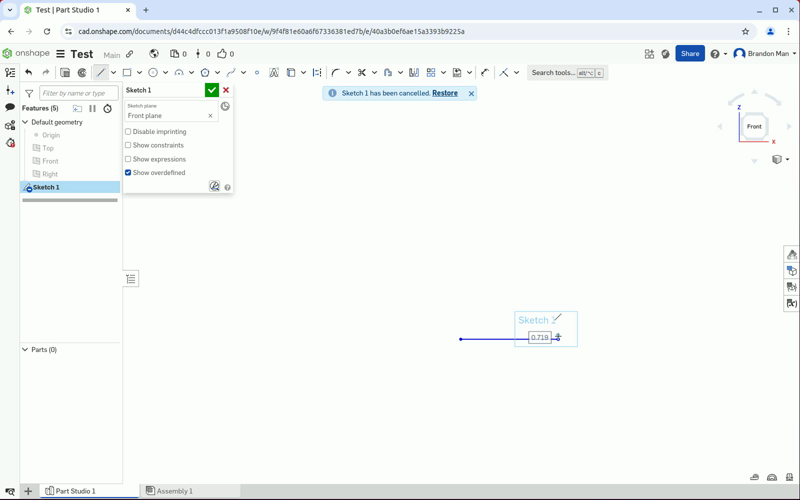
key_up(shift)
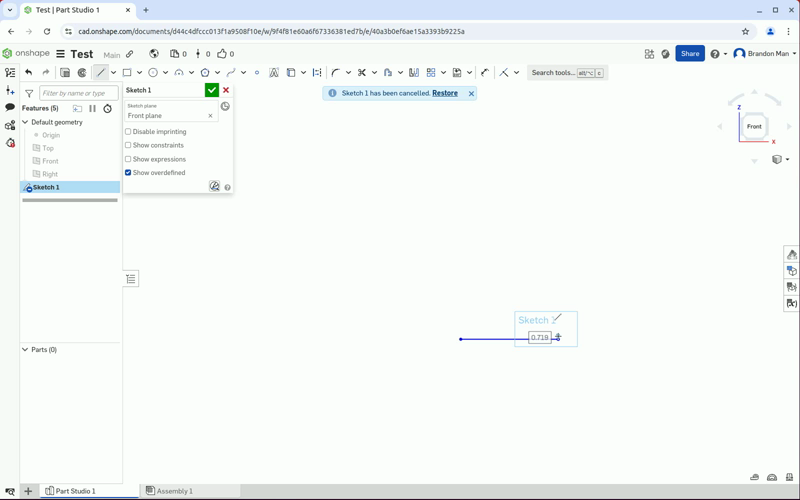
key_down(shift)
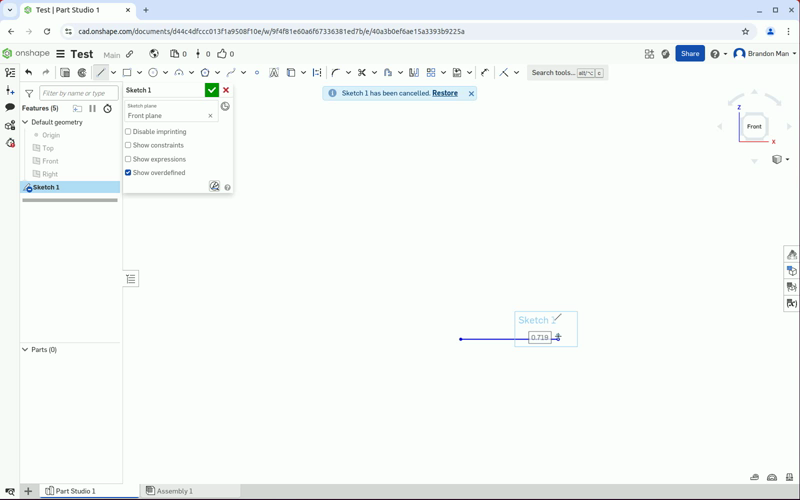
mouse_move(588, 335)
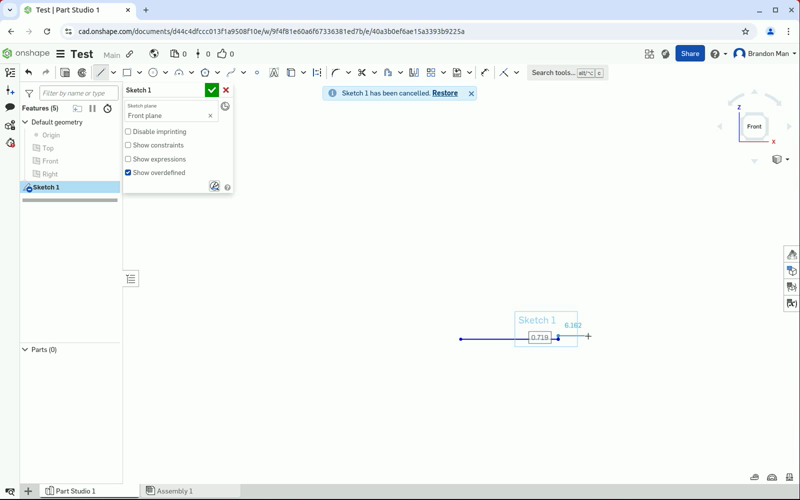
mouse_move(560, 335)
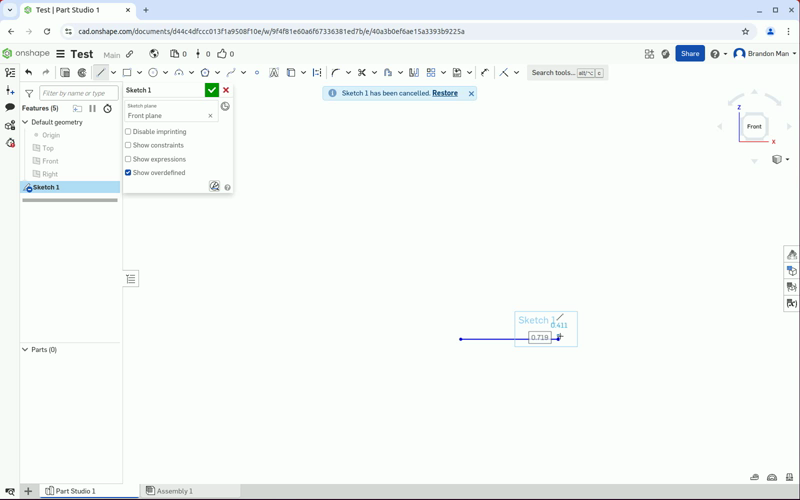
scroll(6)
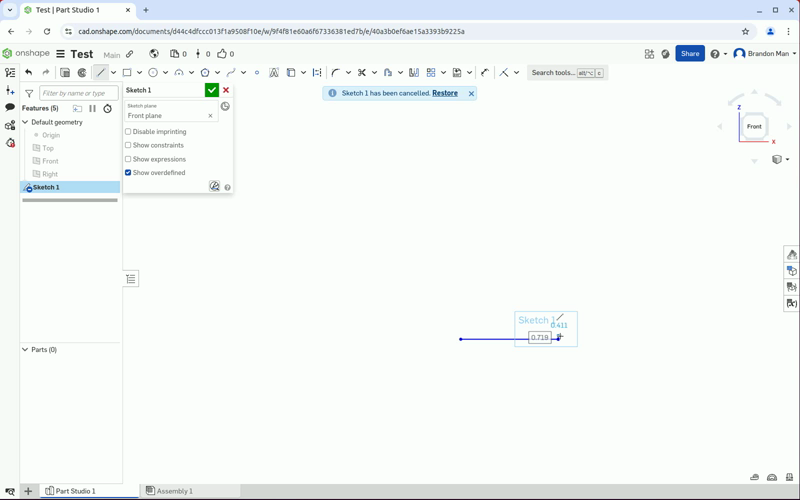
scroll(6)
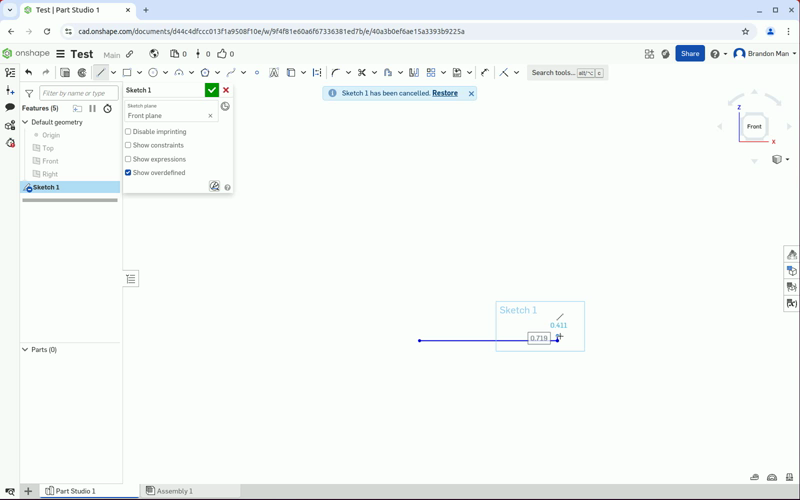
scroll(6)
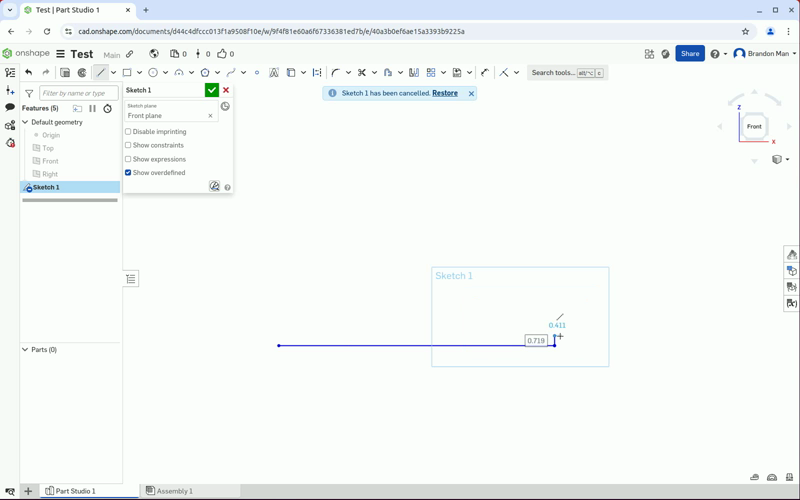
scroll(6)
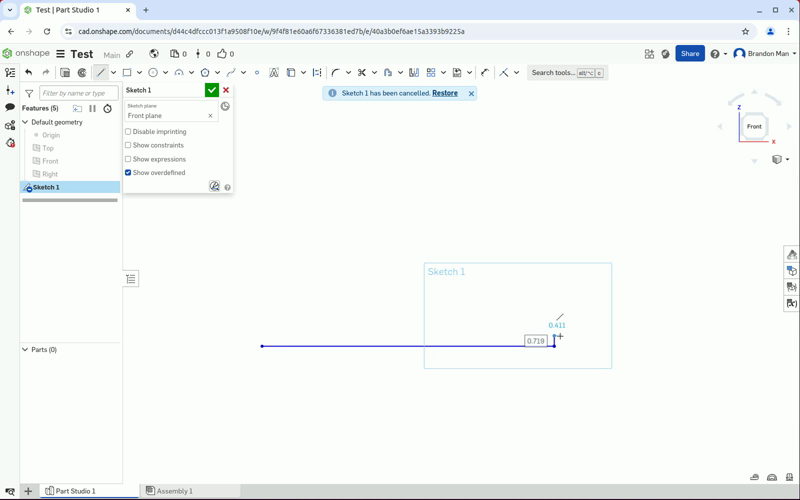
scroll(6)
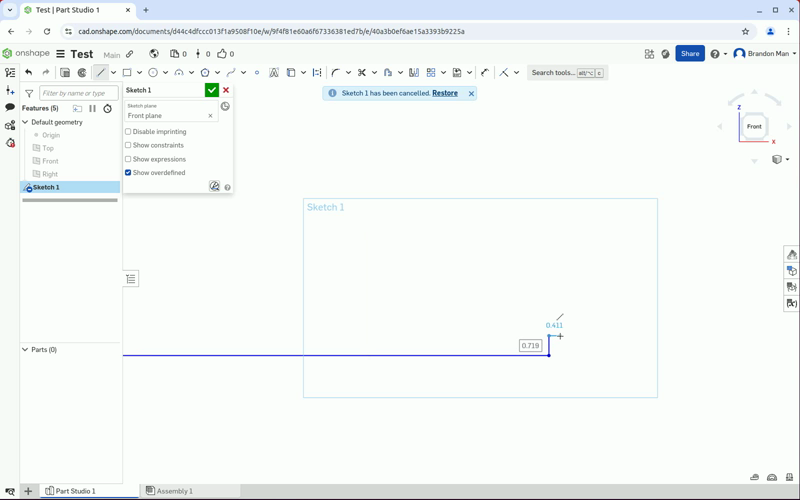
scroll(6)
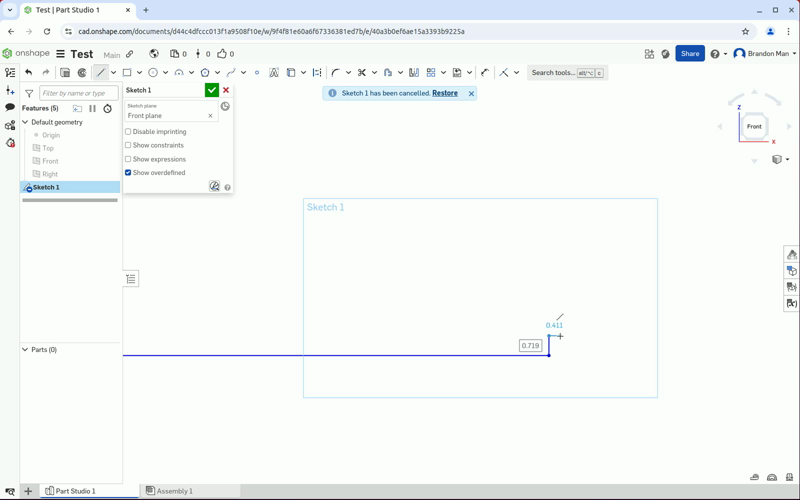
scroll(6)
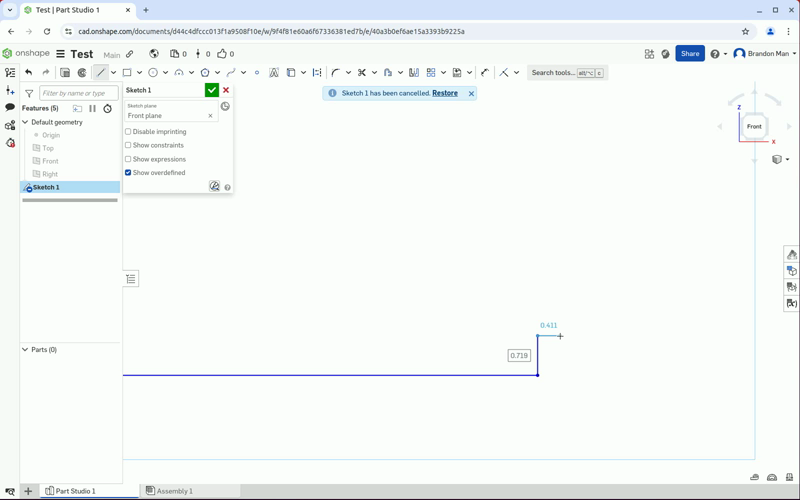
click(560, 335)
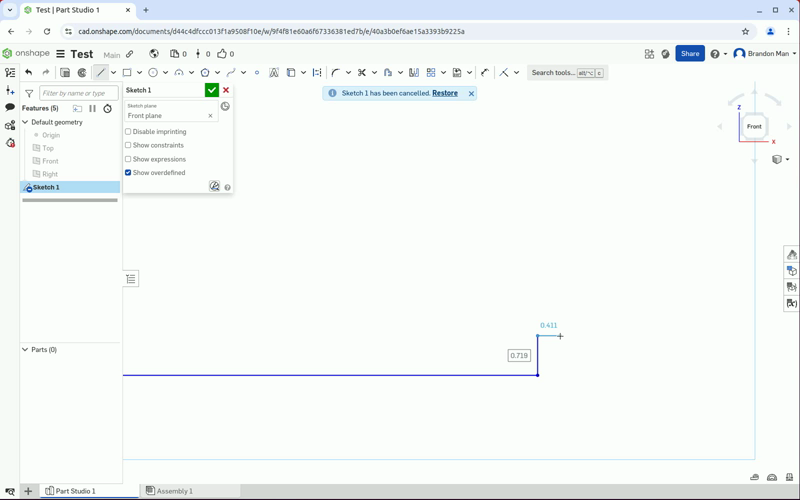
scroll(-6)
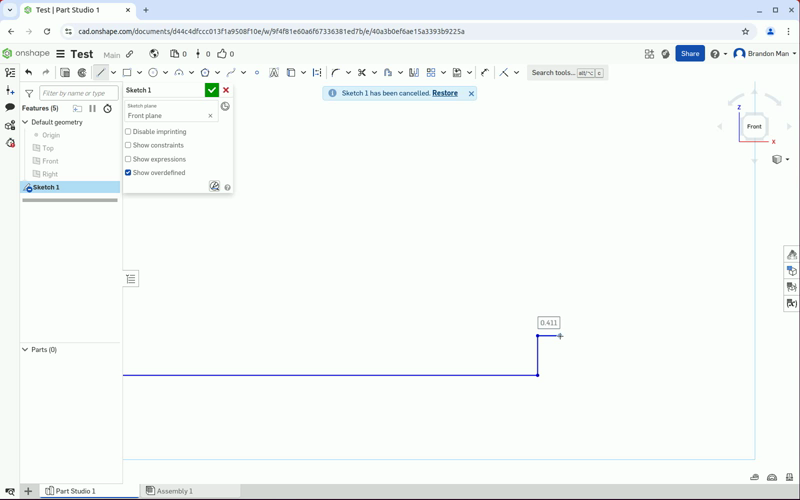
scroll(-6)
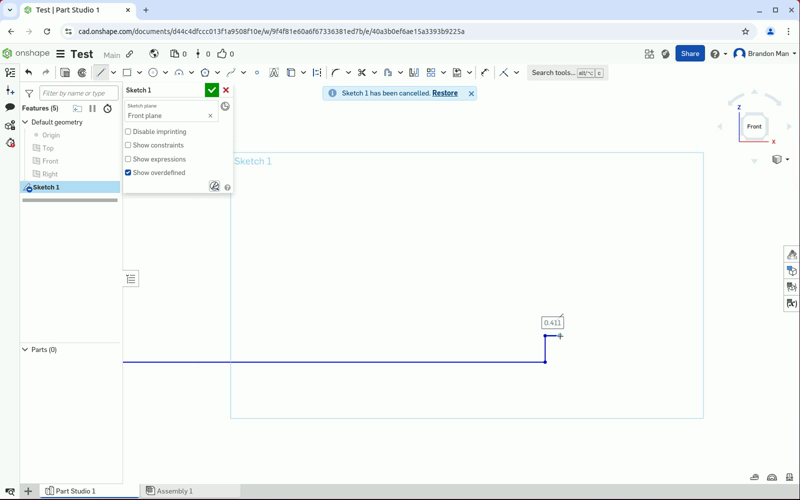
scroll(-6)
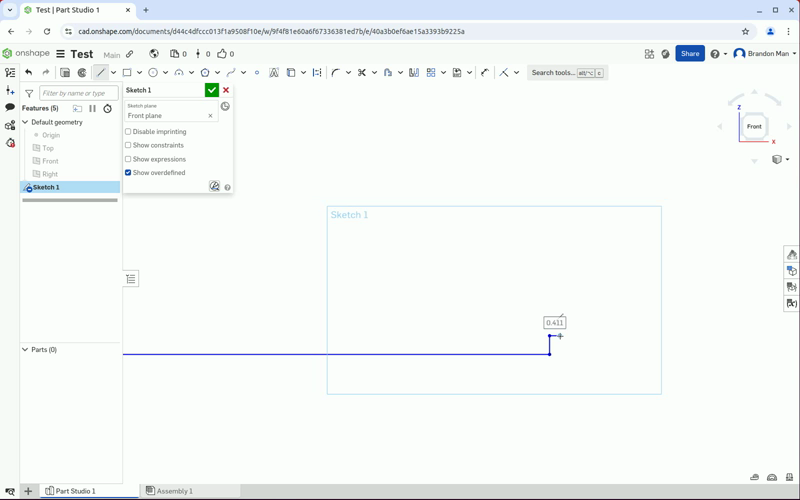
scroll(-6)
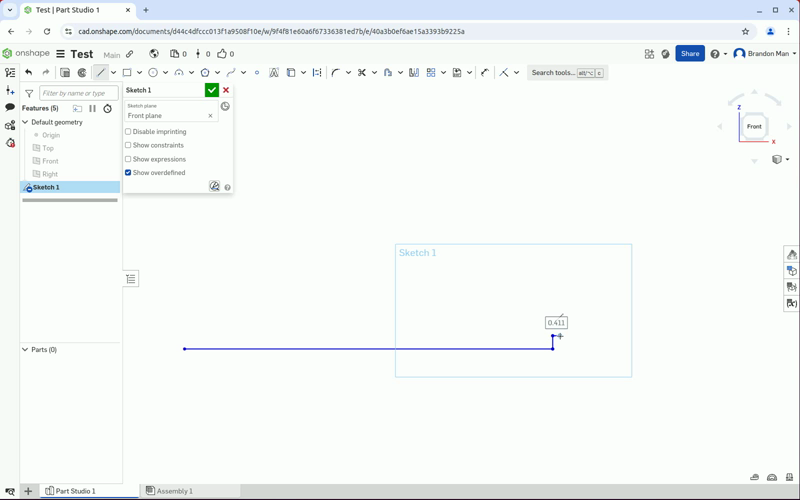
scroll(-6)
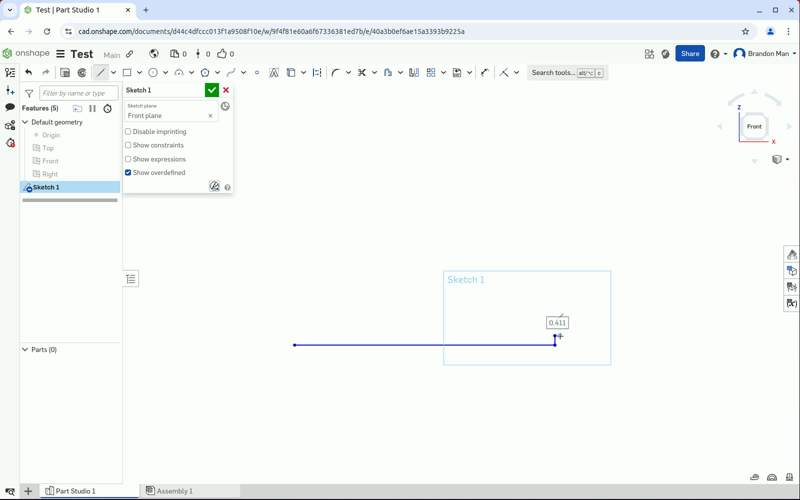
scroll(-6)
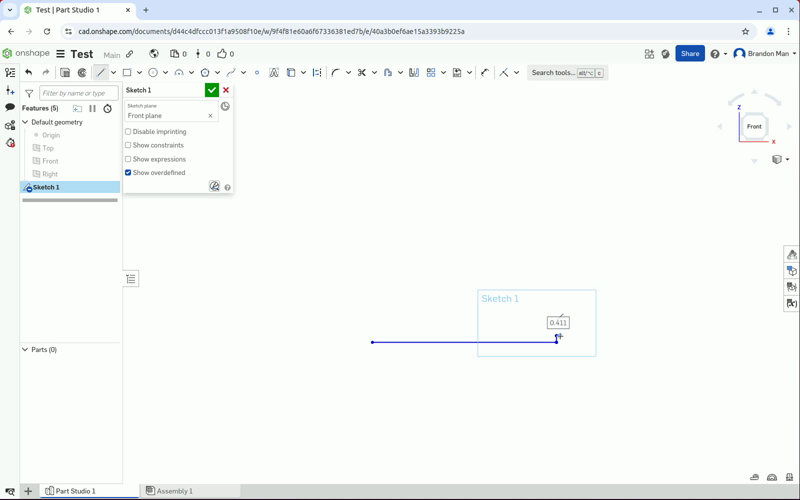
scroll(-6)
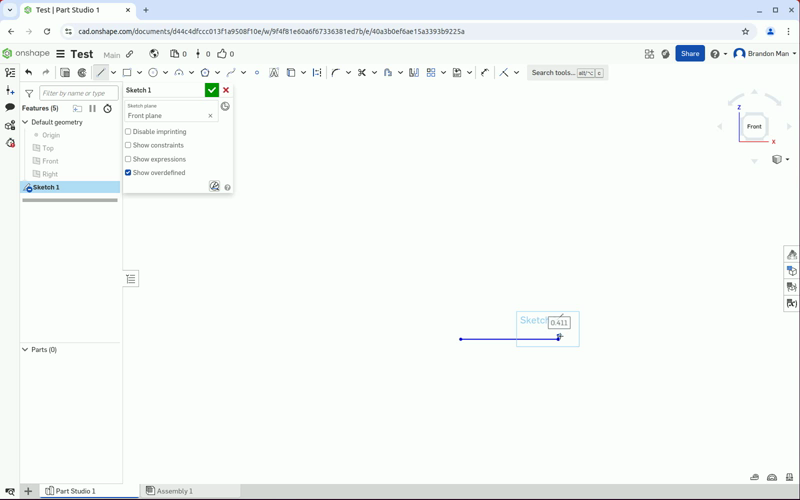
key_up(shift)
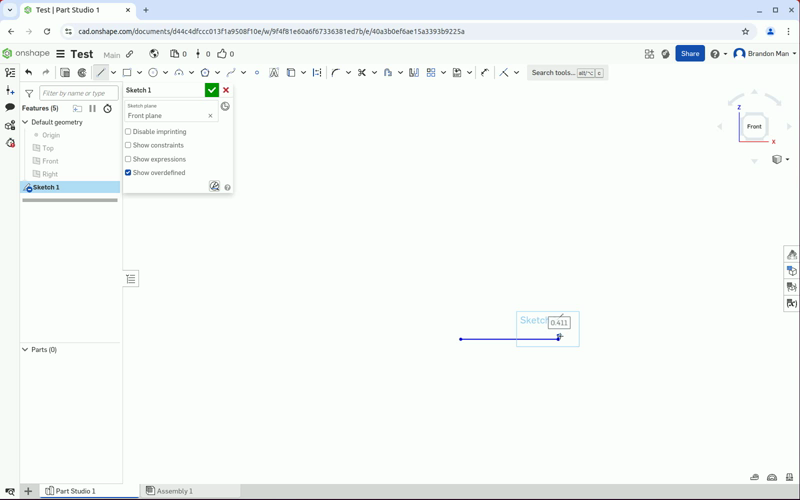
key_down(shift)
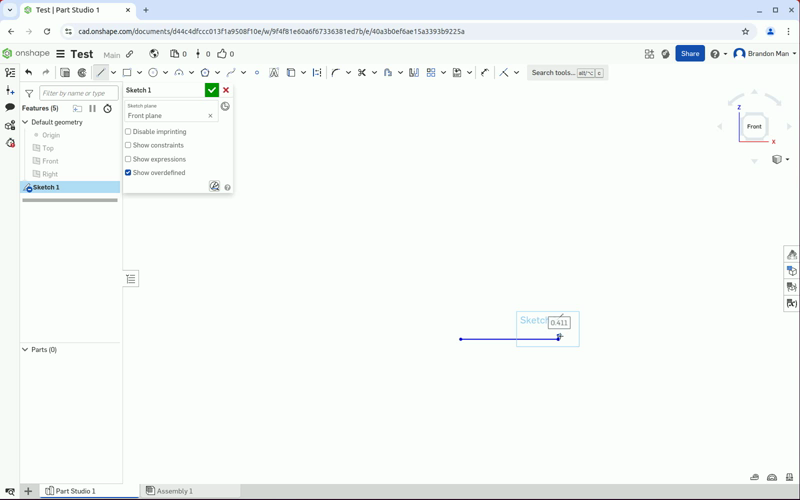
mouse_move(589, 335)
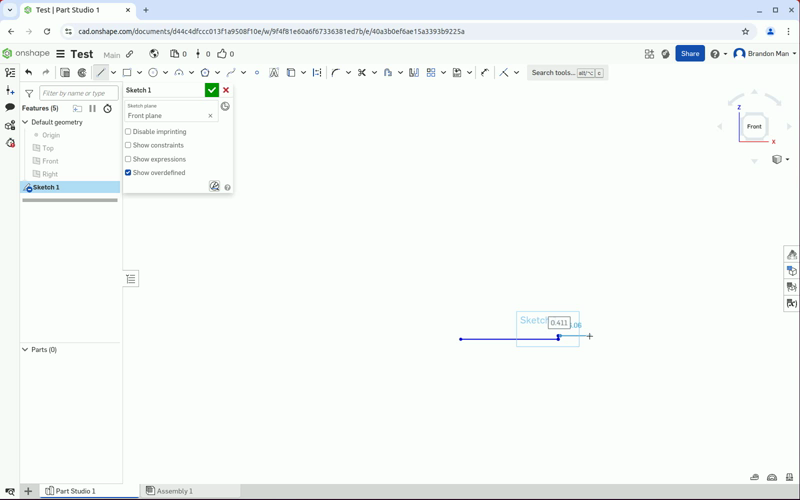
mouse_move(569, 326)
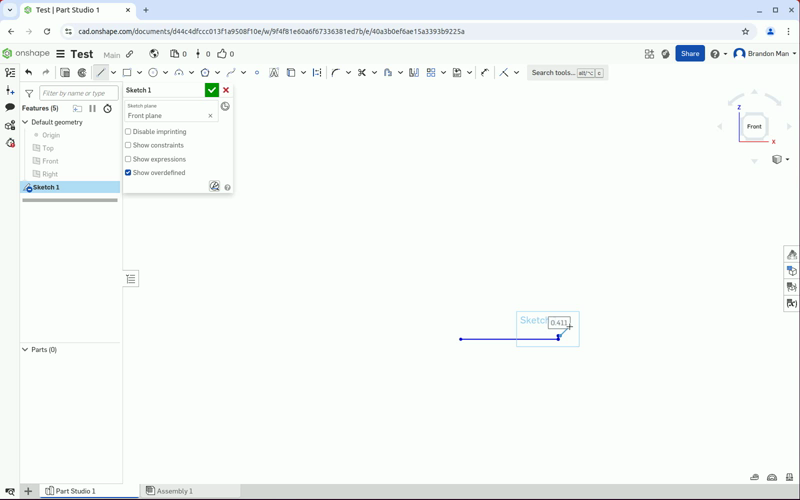
click(569, 326)
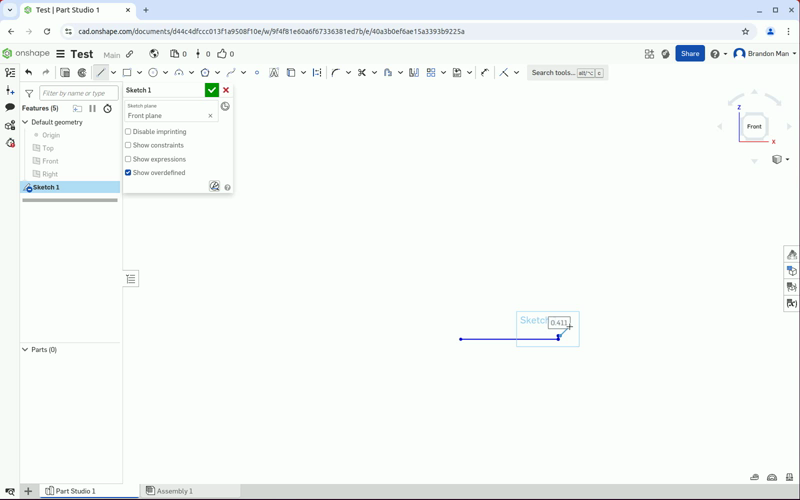
key_up(shift)
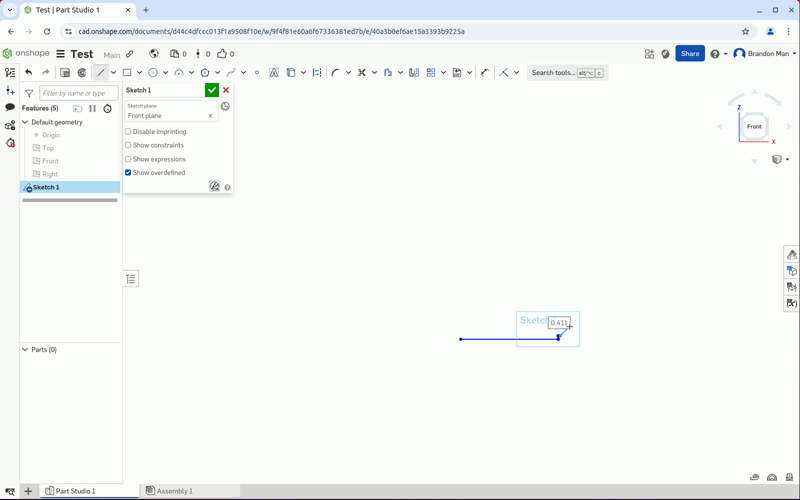
key_down(shift)
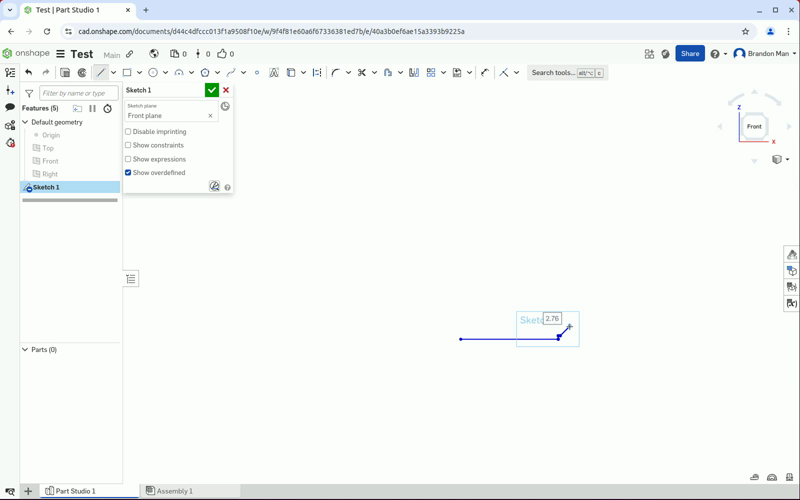
mouse_move(589, 326)
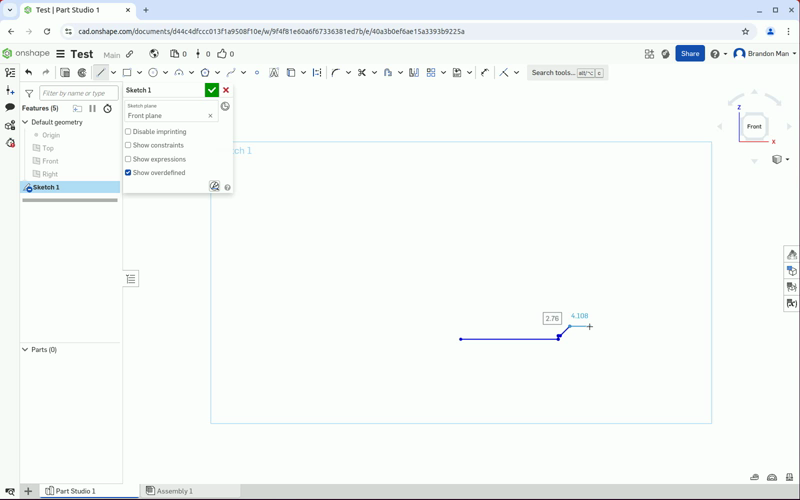
mouse_move(569, 323)
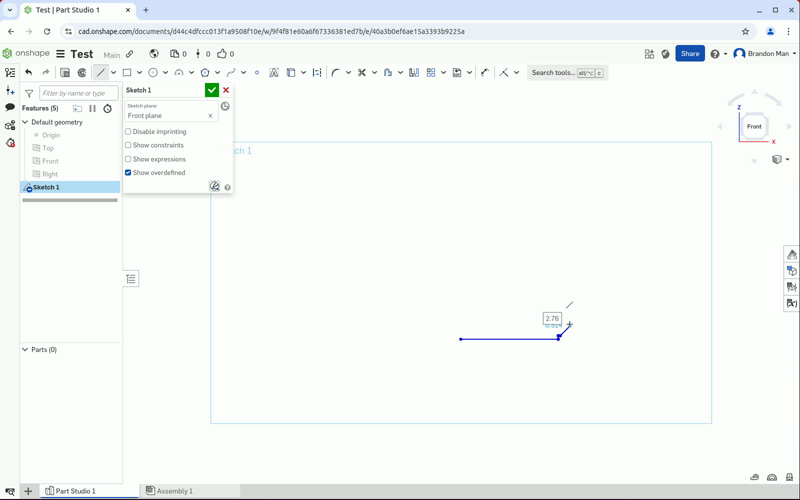
scroll(6)
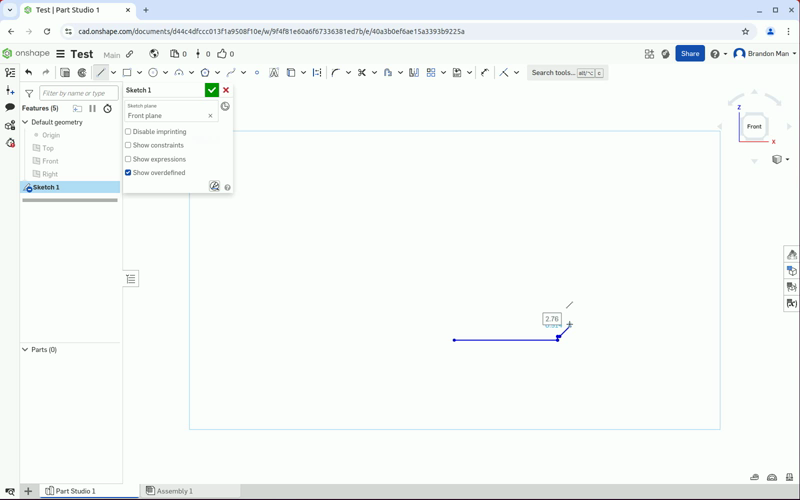
scroll(6)
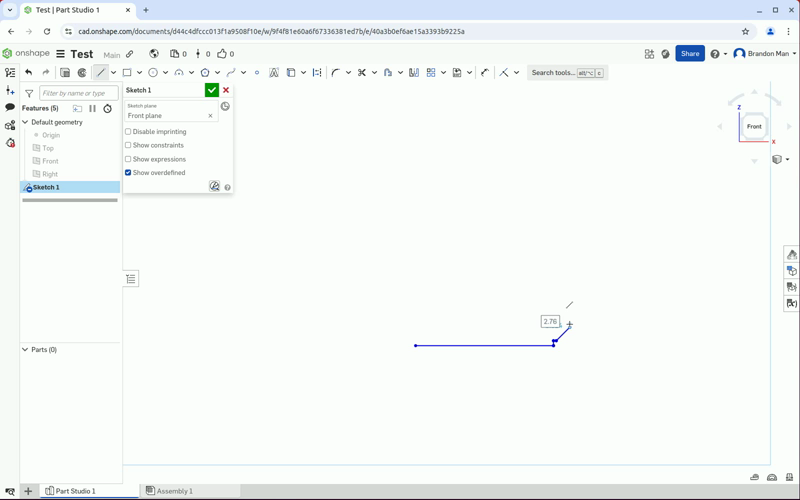
scroll(6)
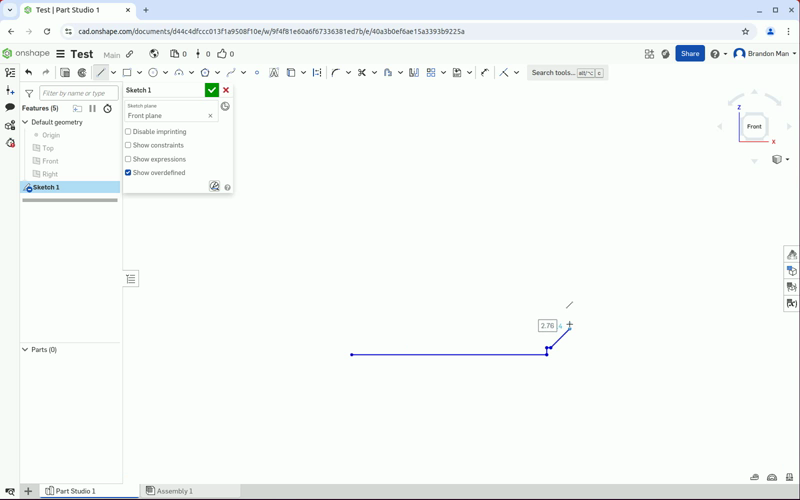
scroll(6)
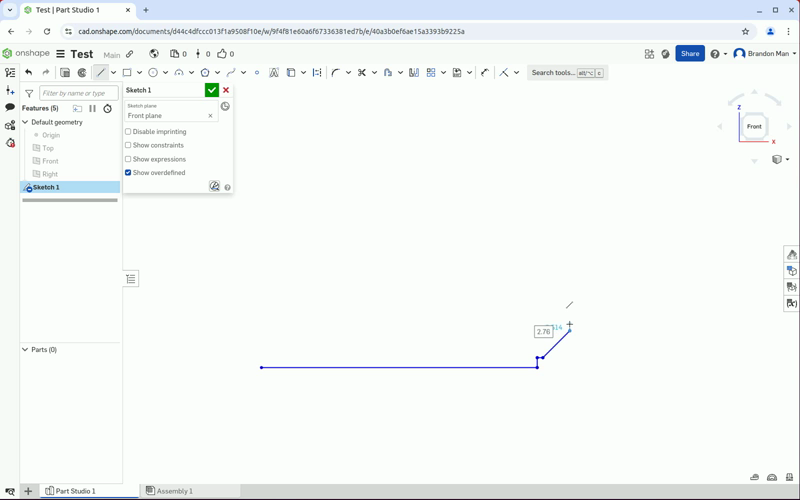
scroll(6)
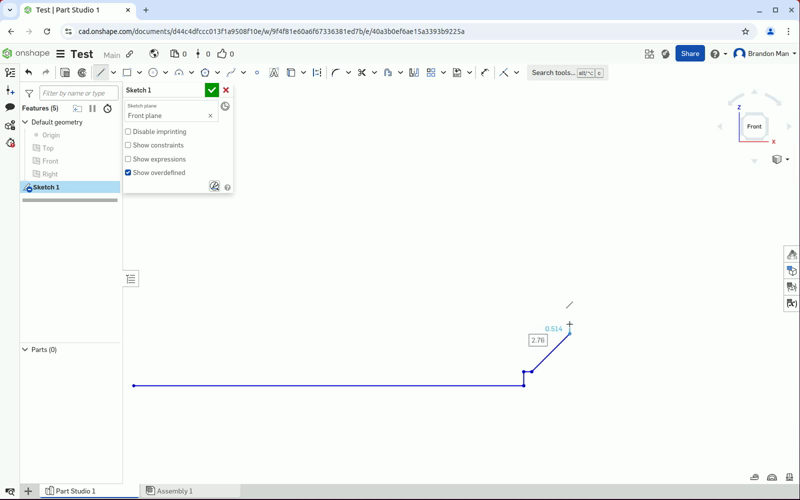
scroll(6)
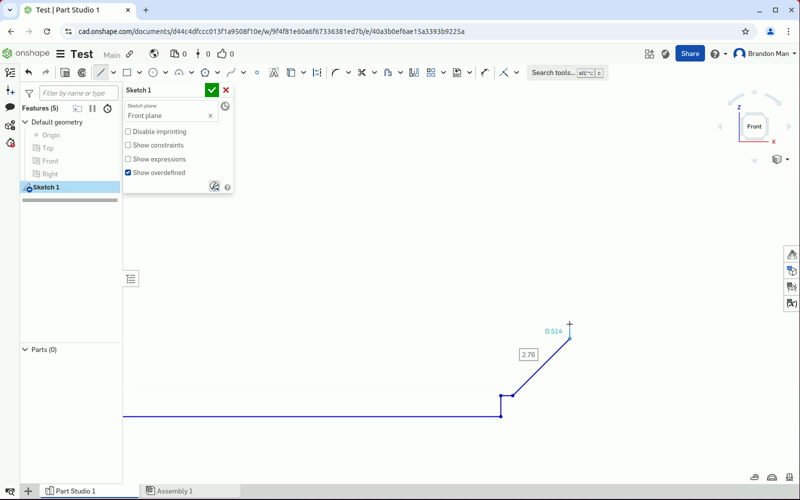
scroll(6)
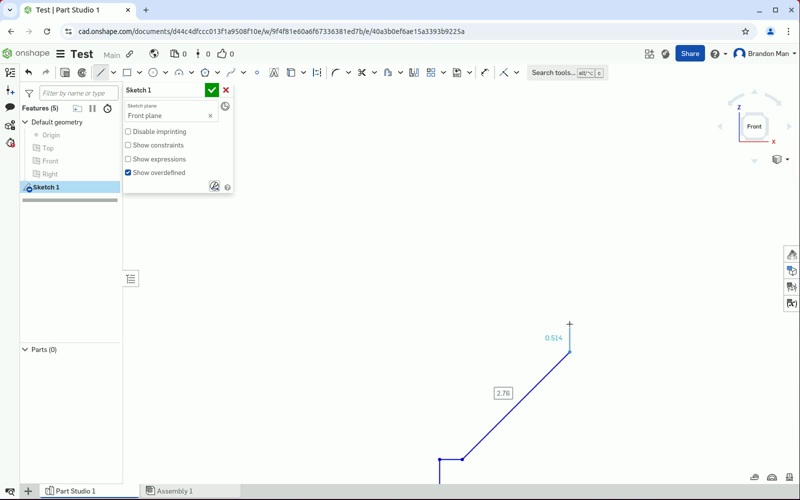
click(569, 323)
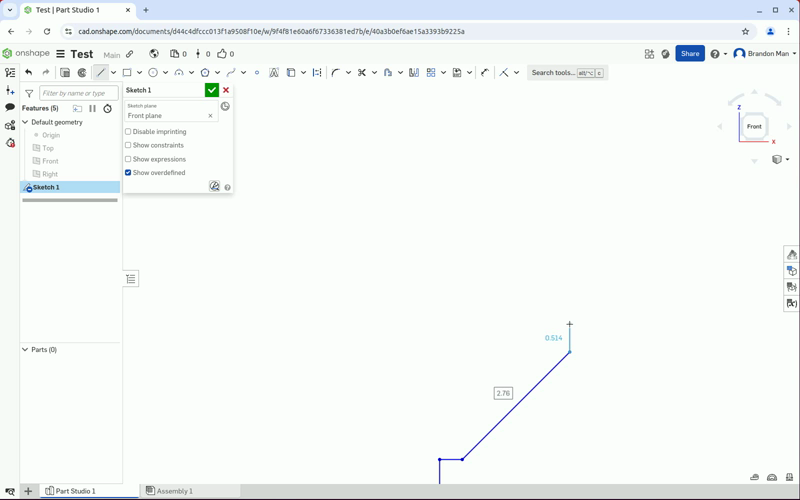
scroll(-6)
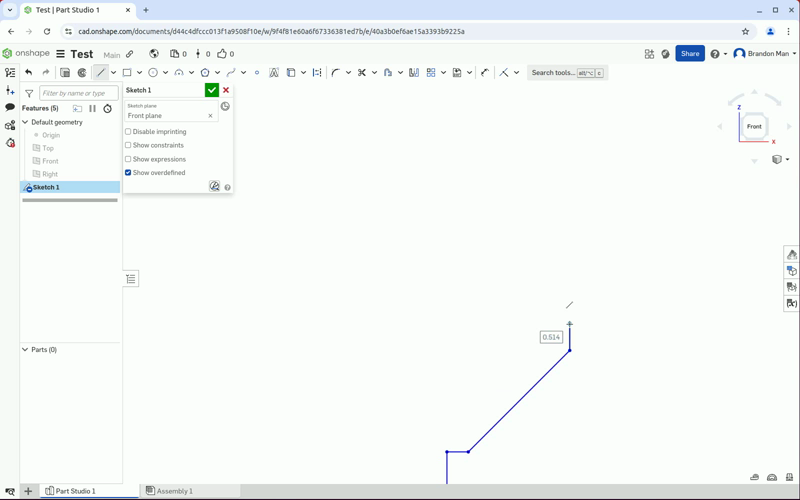
scroll(-6)
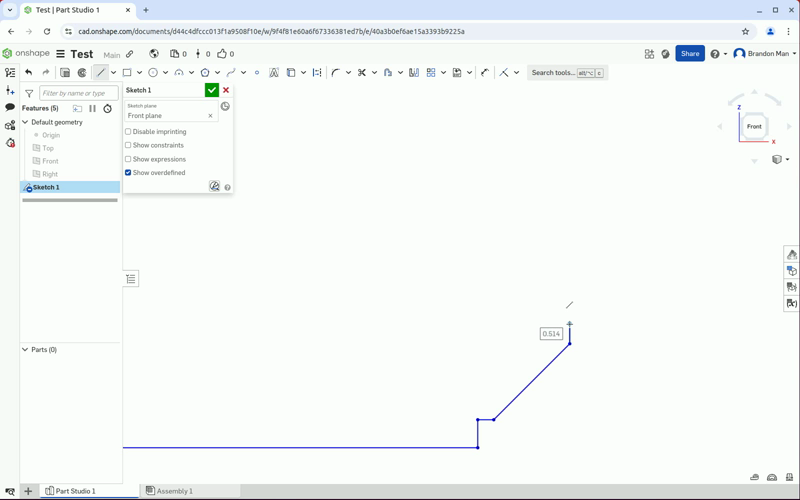
scroll(-6)
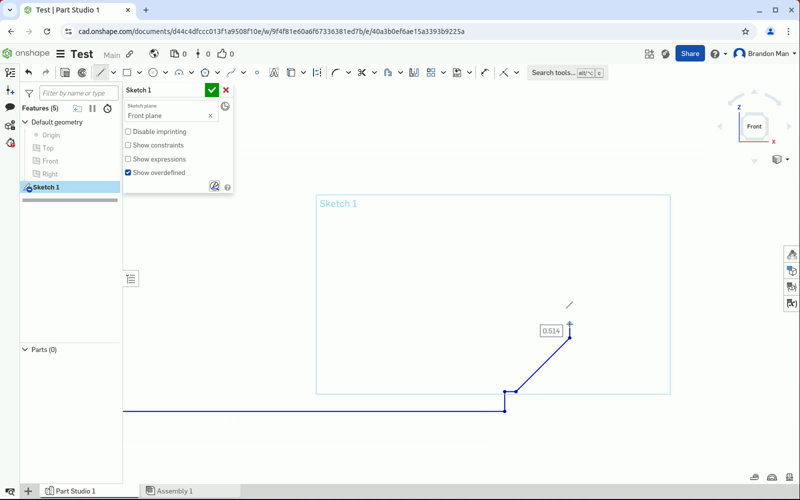
scroll(-6)
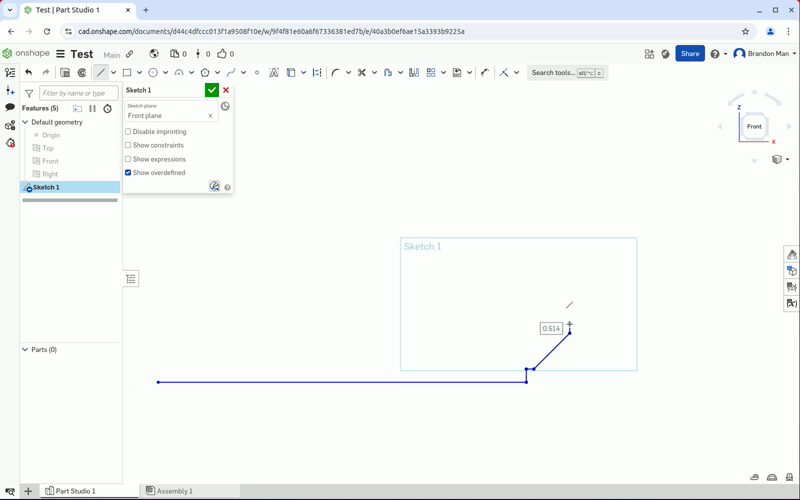
scroll(-6)
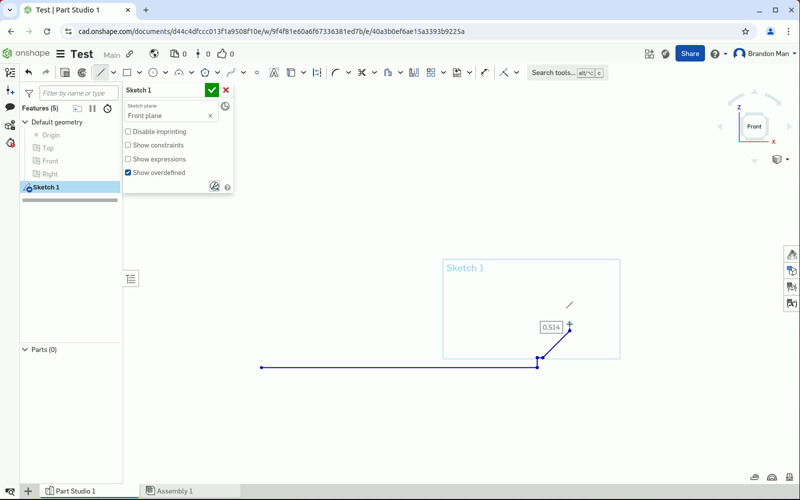
scroll(-6)
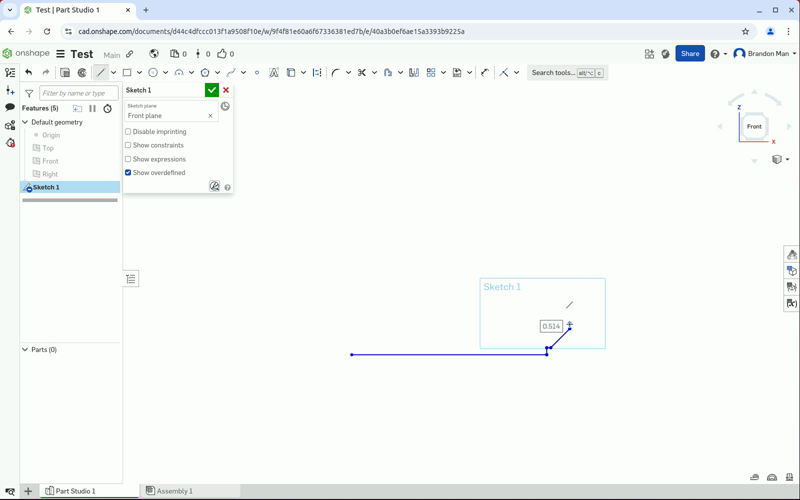
scroll(-6)
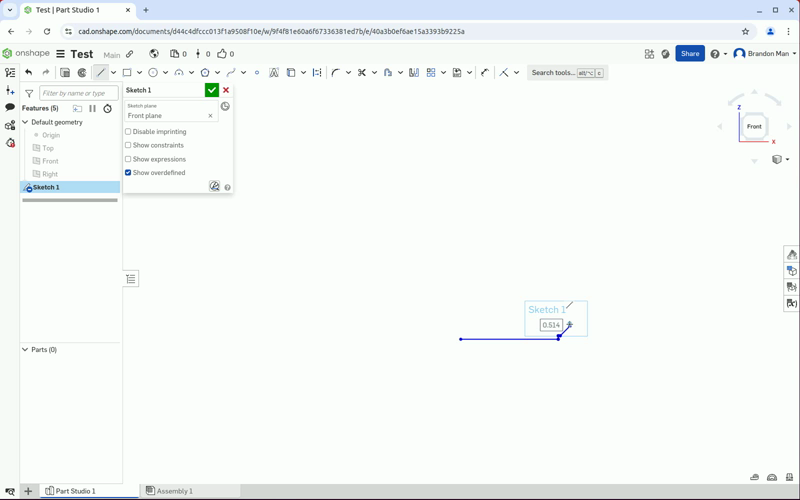
key_up(shift)
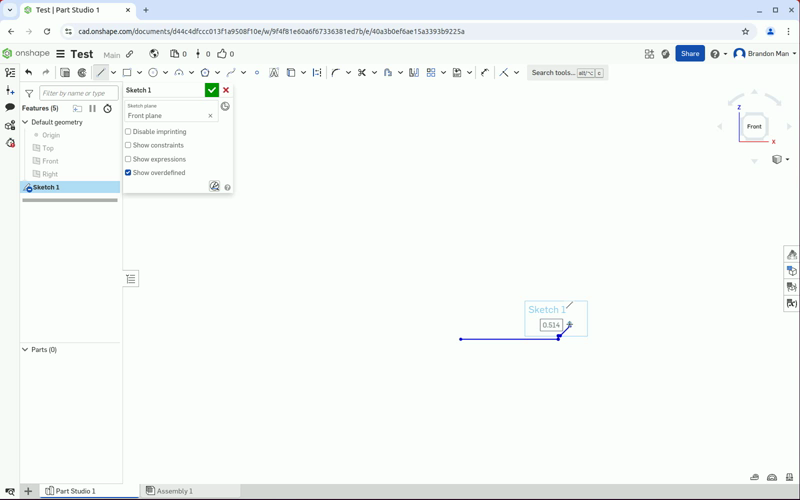
key_down(shift)
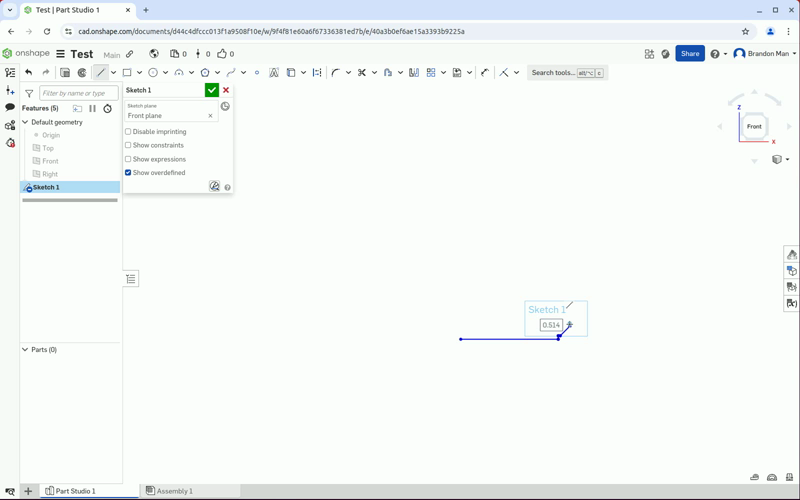
mouse_move(589, 323)
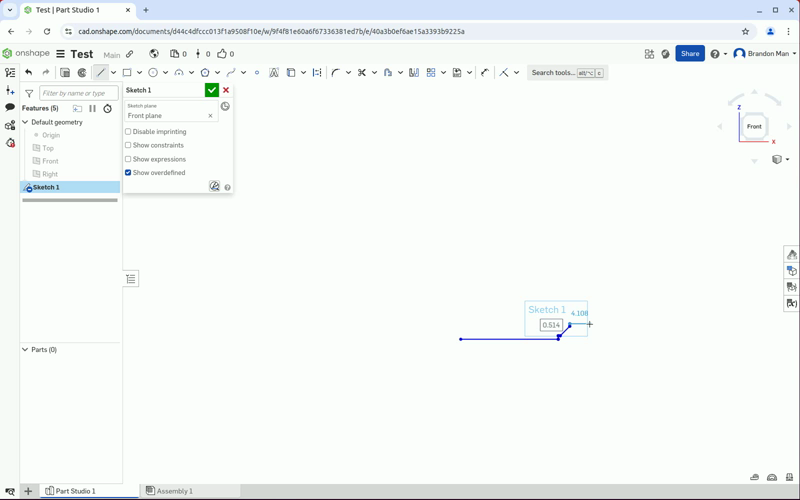
mouse_move(573, 323)
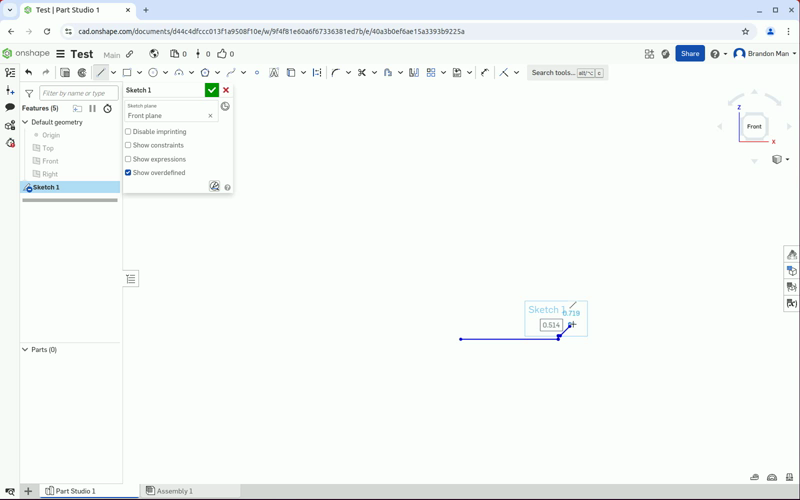
scroll(6)
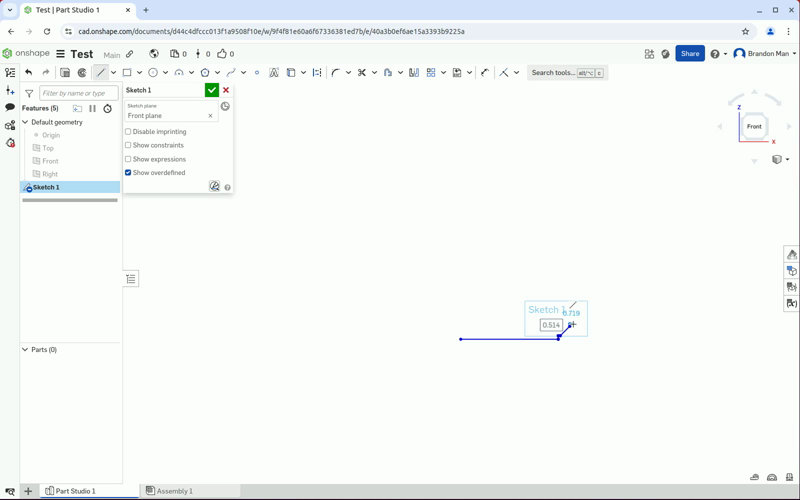
scroll(6)
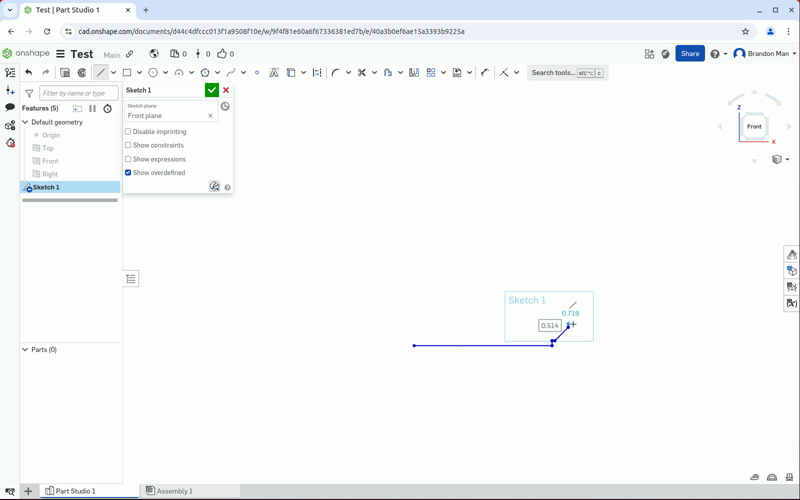
scroll(6)
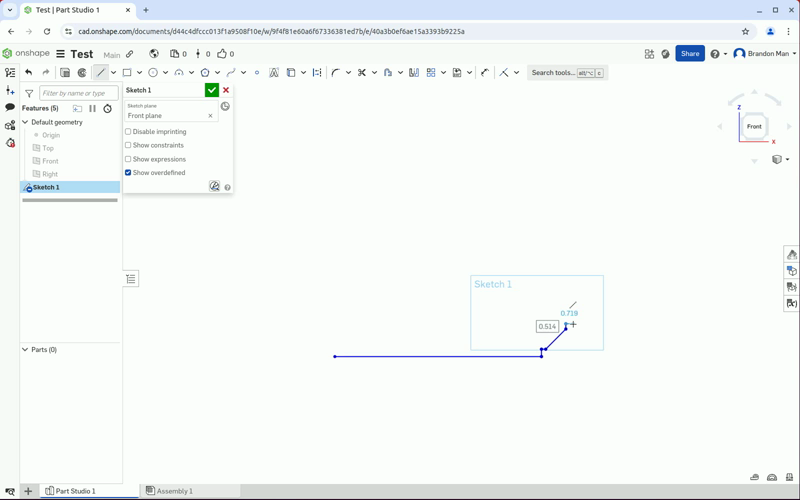
scroll(6)
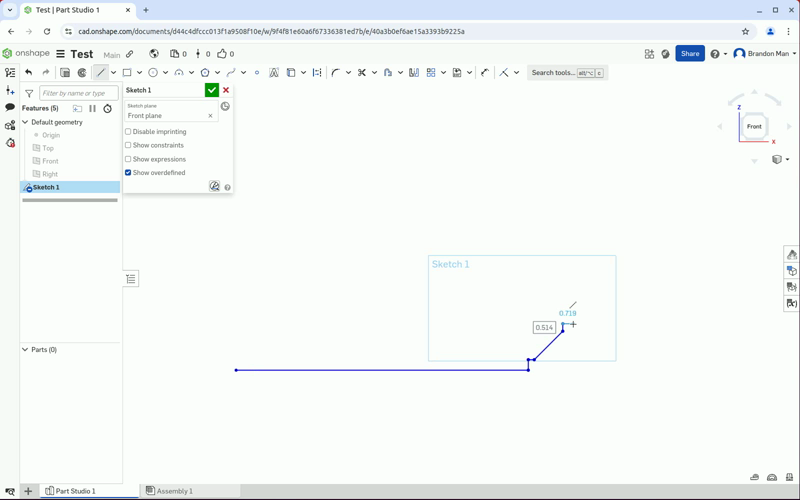
scroll(6)
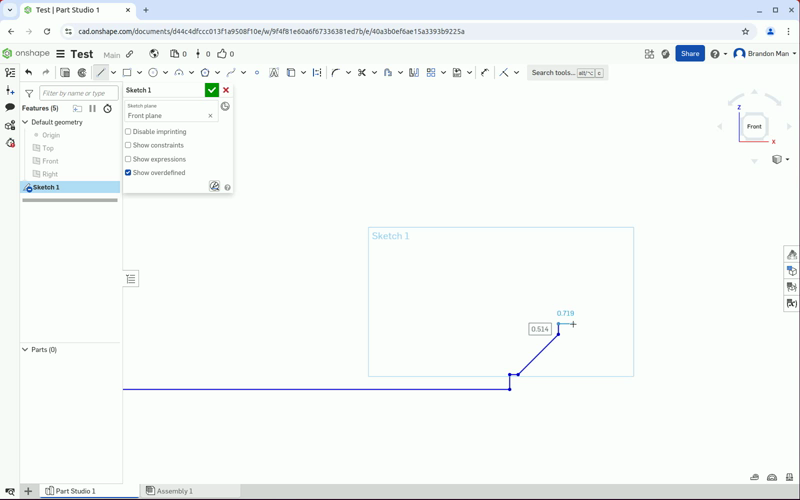
scroll(6)
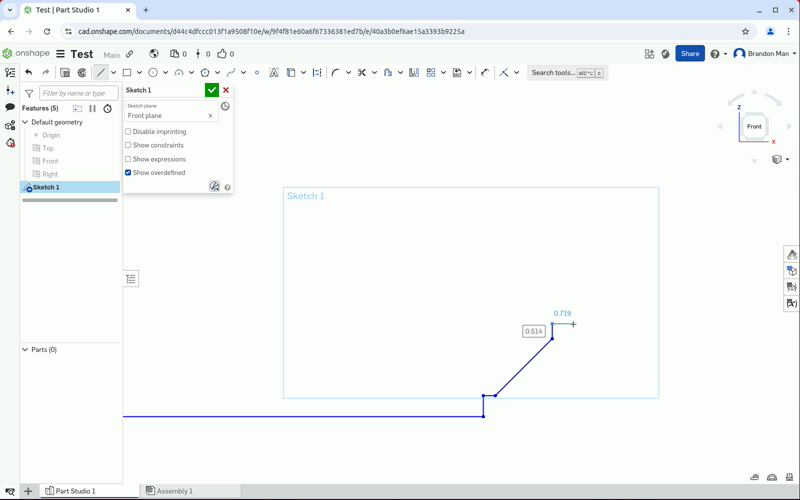
scroll(6)
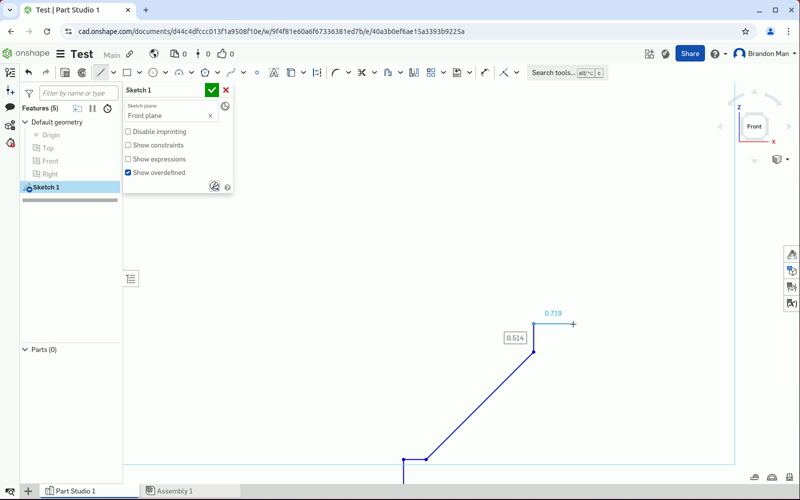
click(573, 323)
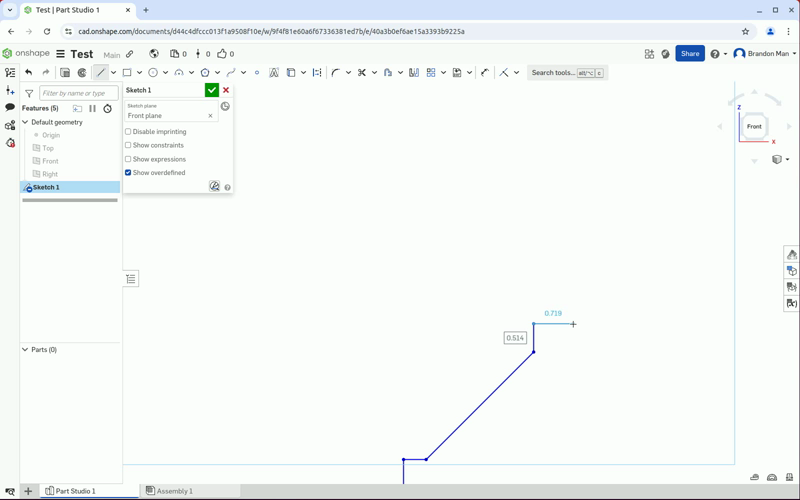
scroll(-6)
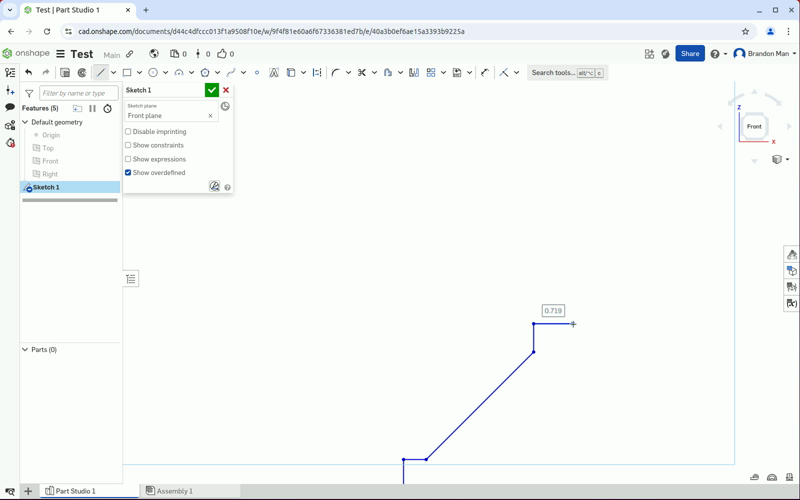
scroll(-6)
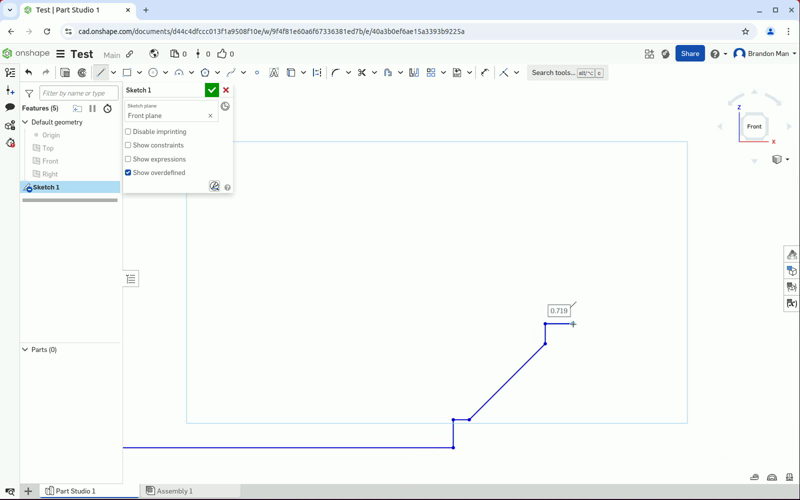
scroll(-6)
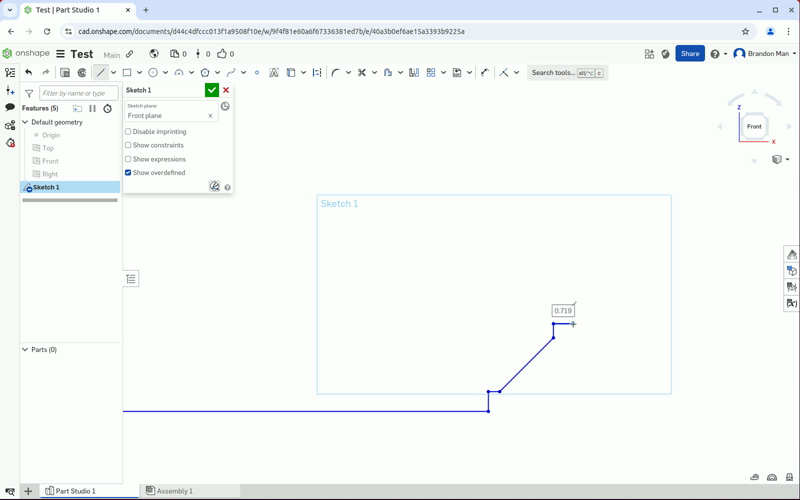
scroll(-6)
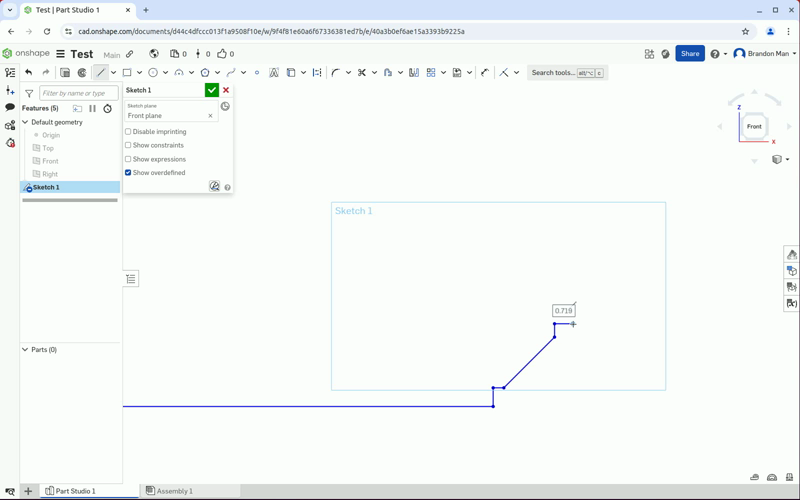
scroll(-6)
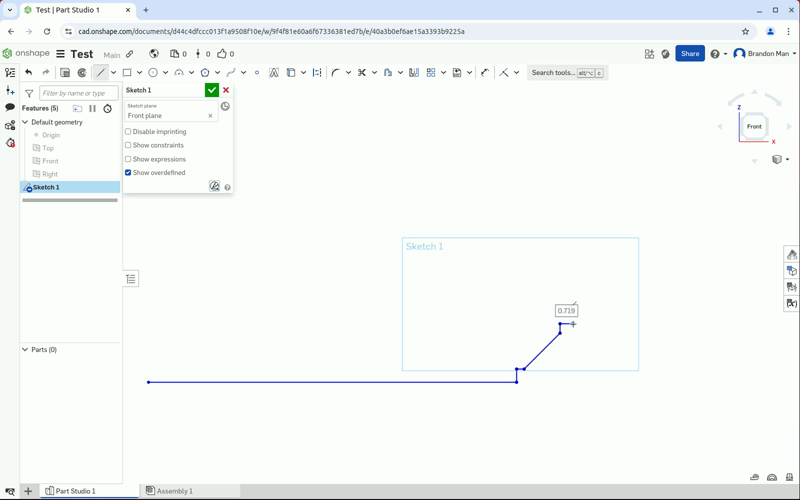
scroll(-6)
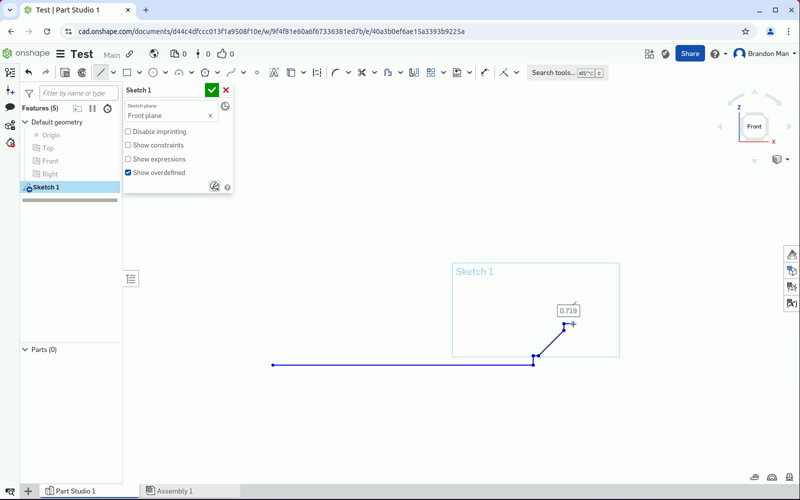
scroll(-6)
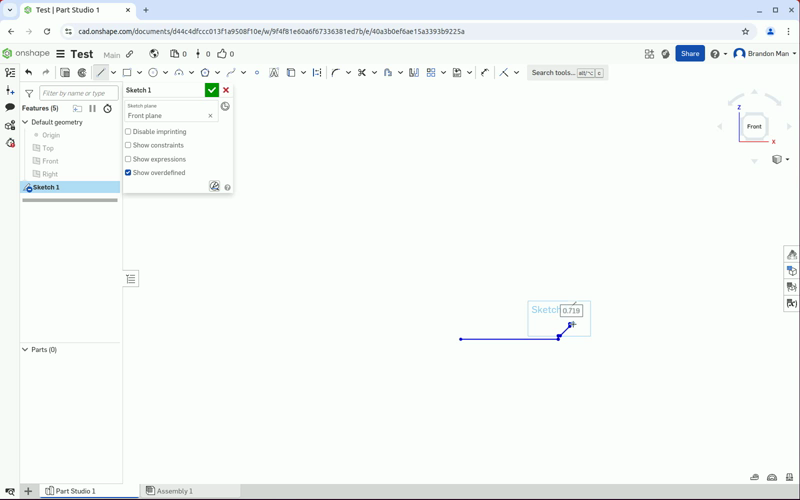
key_up(shift)
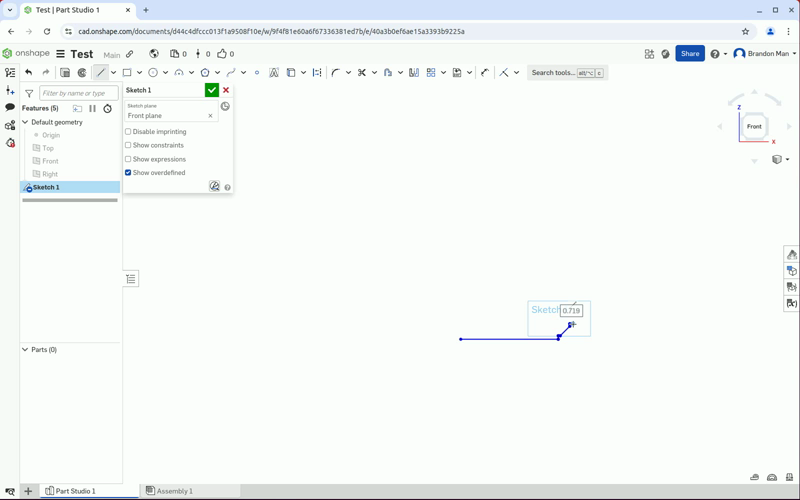
key_down(shift)
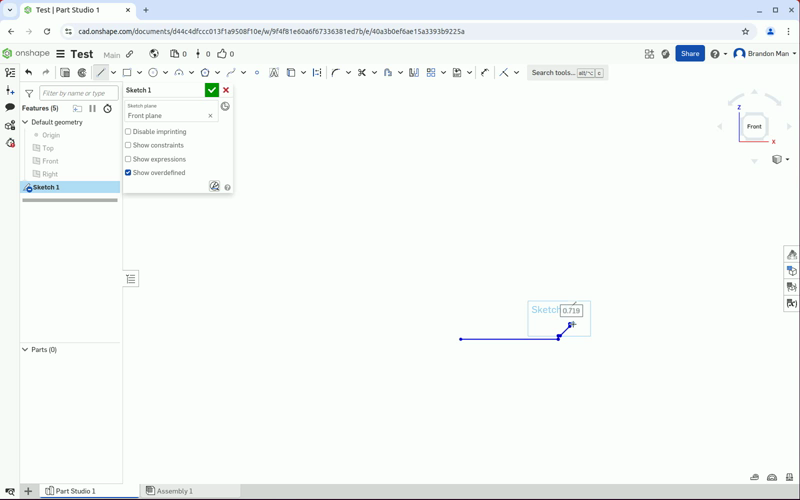
mouse_move(589, 323)
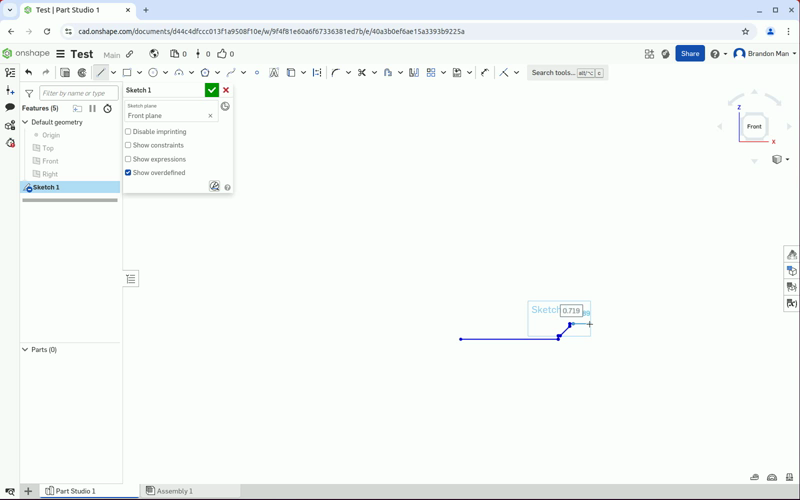
mouse_move(573, 282)
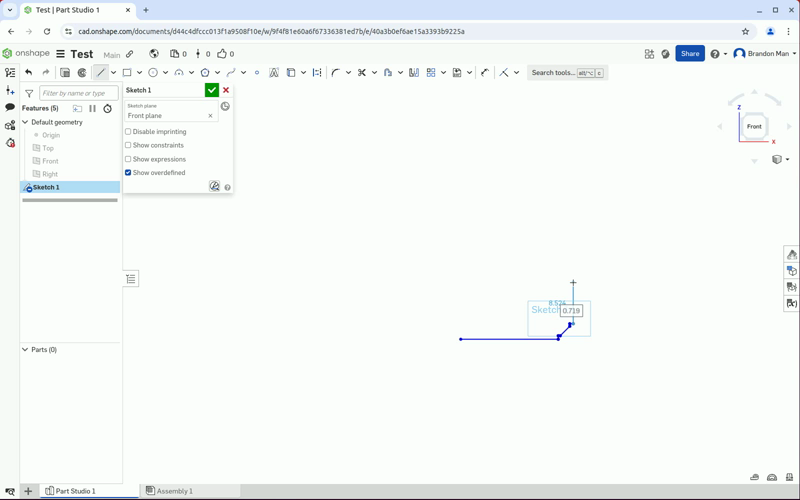
click(573, 282)
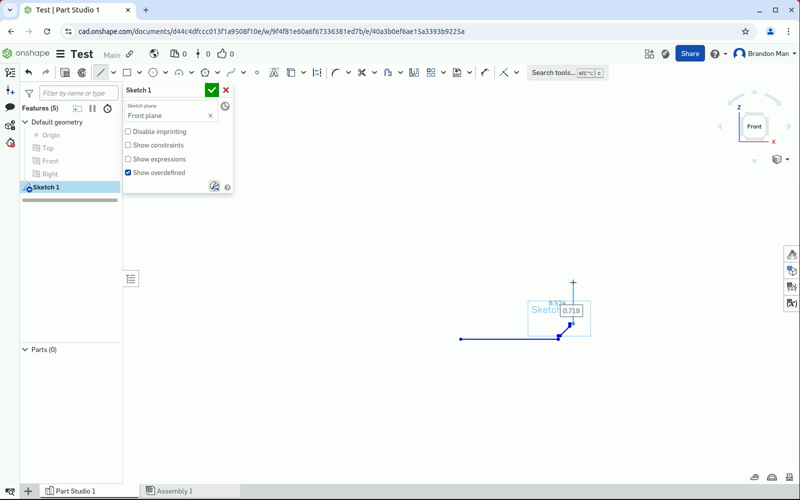
key_up(shift)
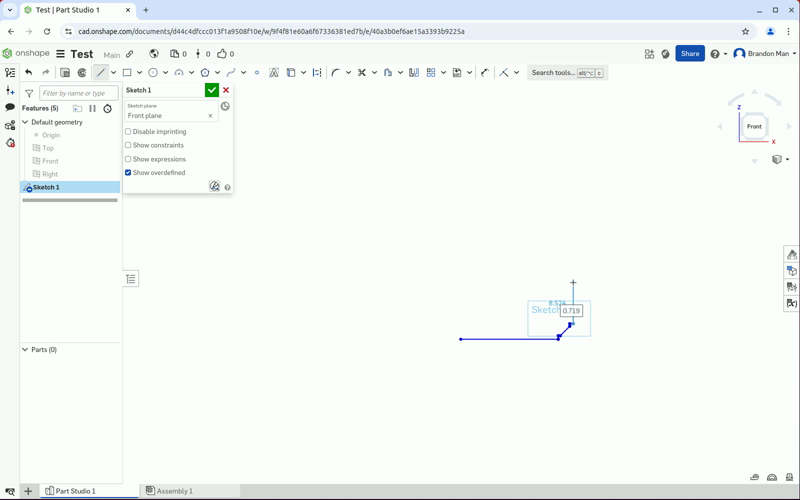
key_down(shift)
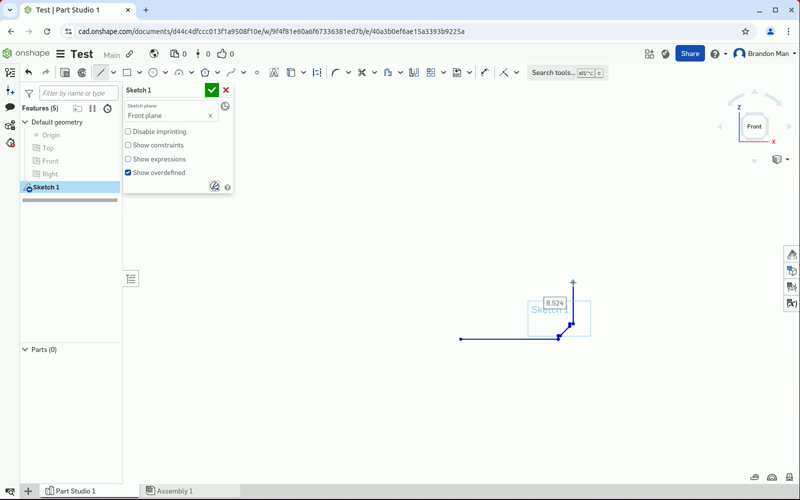
mouse_move(460, 282)
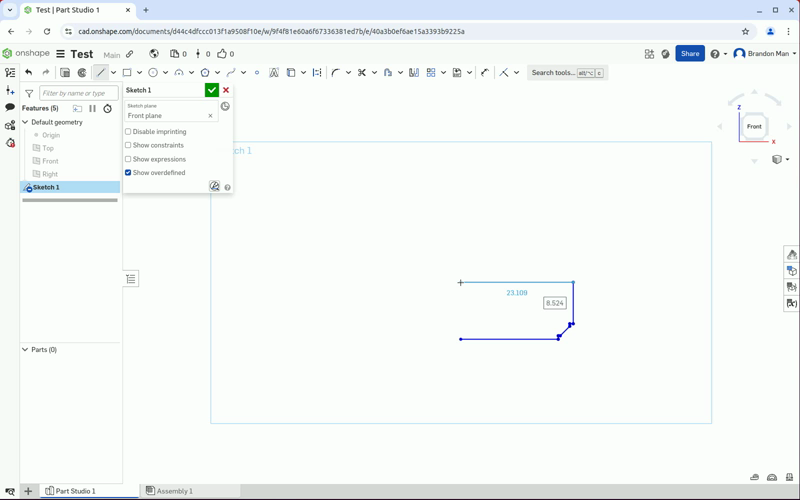
click(460, 282)
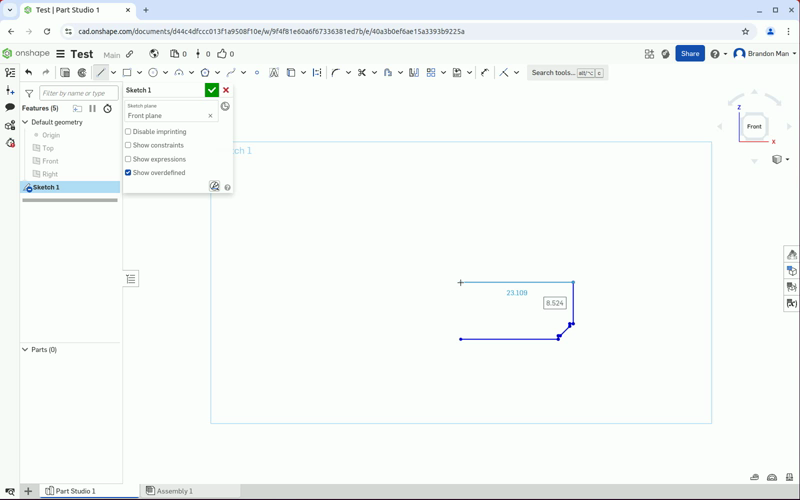
key_up(shift)
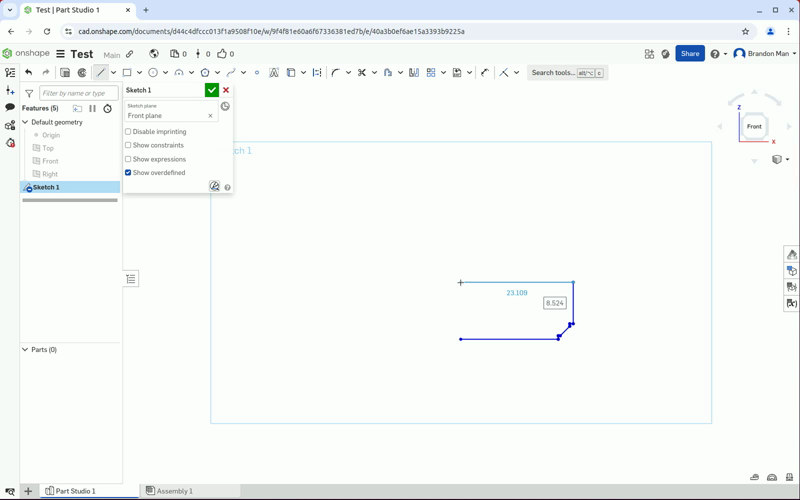
mouse_move(490, 282)
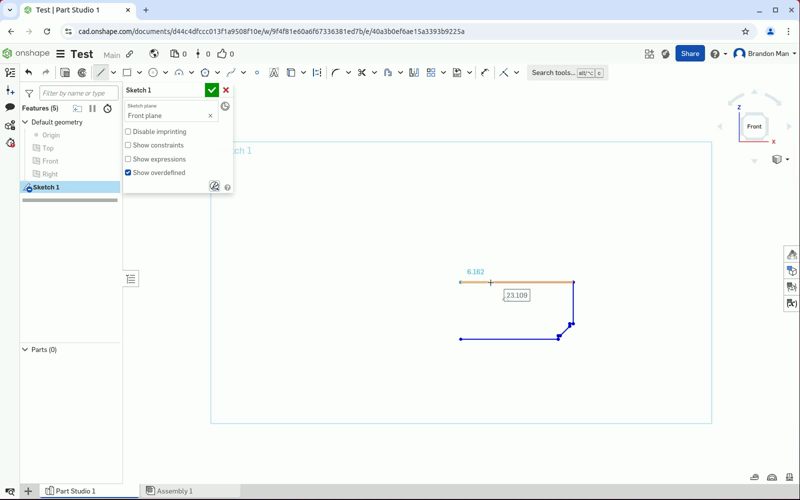
key_down(shift)
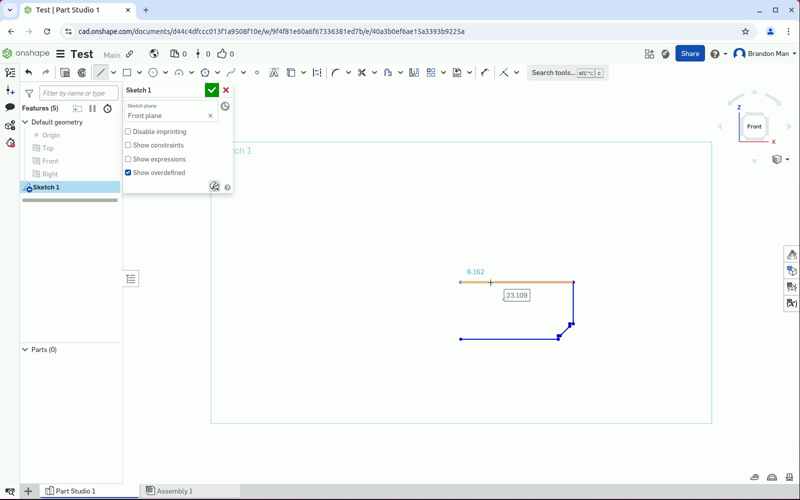
mouse_move(460, 339)
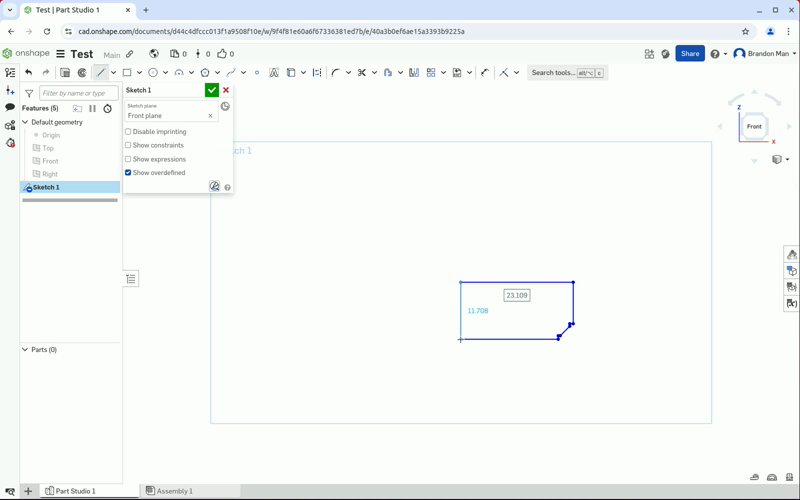
key_up(shift)
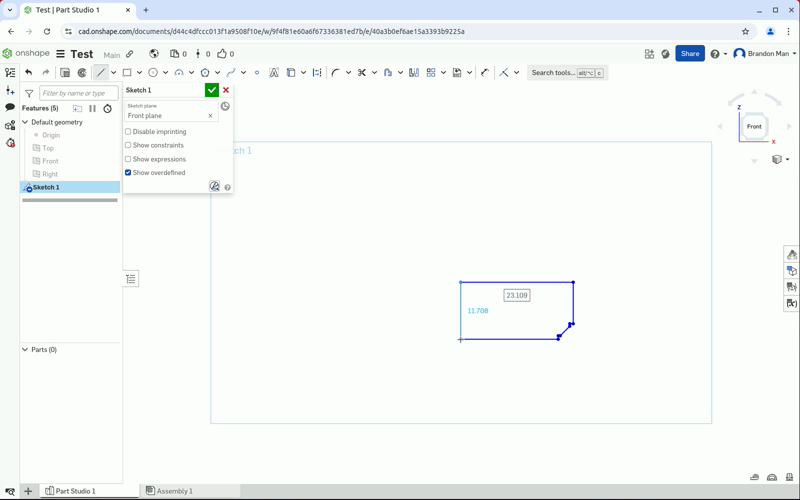
click(460, 339)
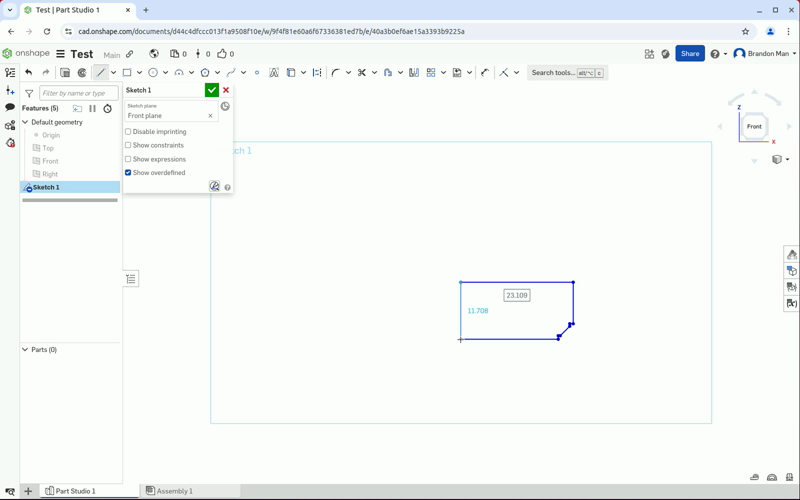
key(esc)
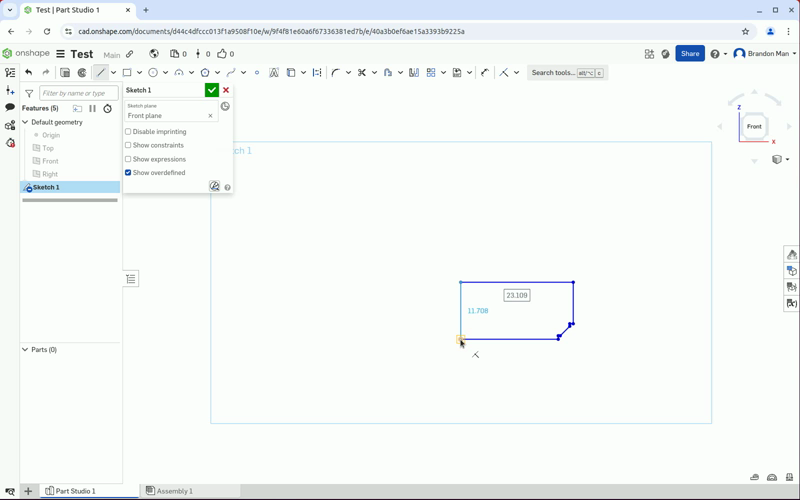
mouse_move(554, 322)
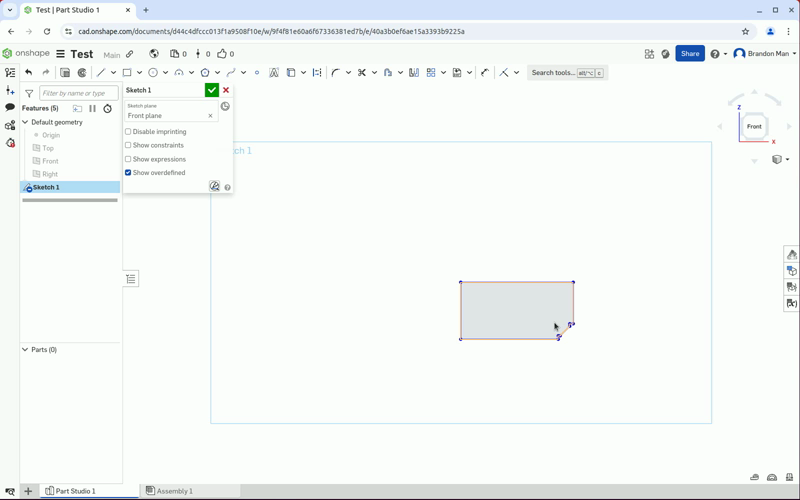
click(554, 322)
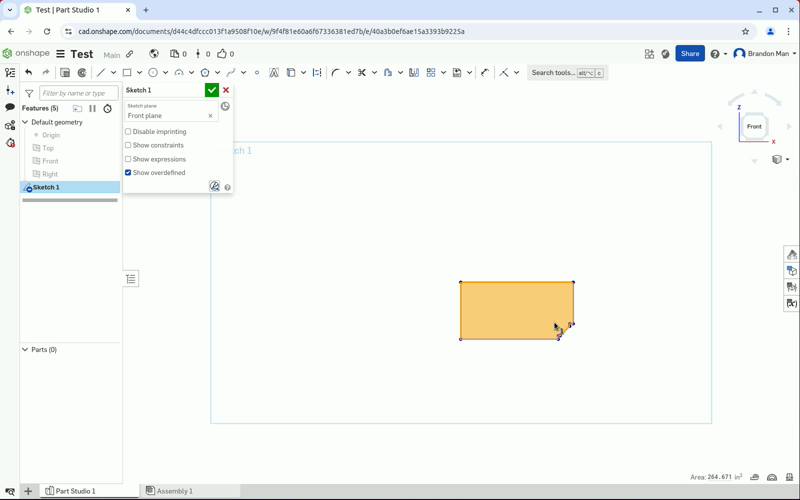
mouse_move(73, 352)
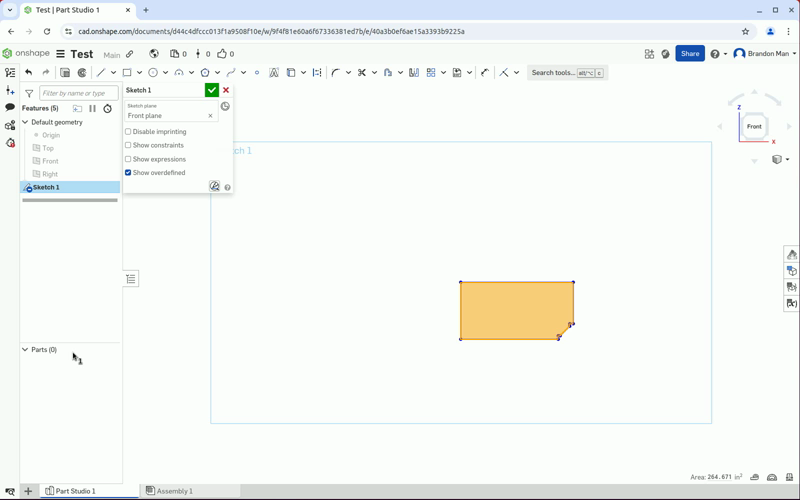
key(shift+y)
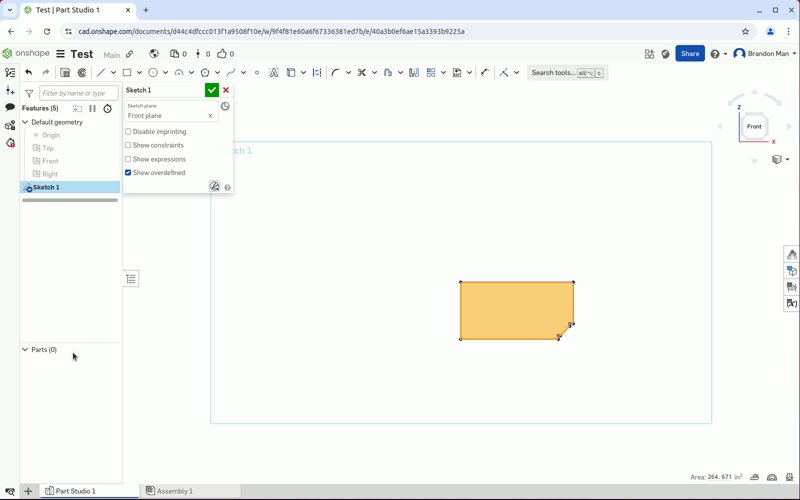
key(shift+e)
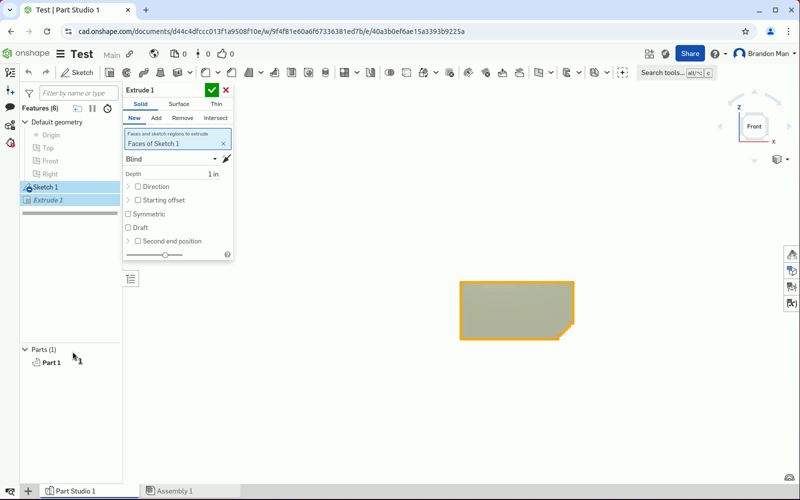
mouse_move(143, 106)
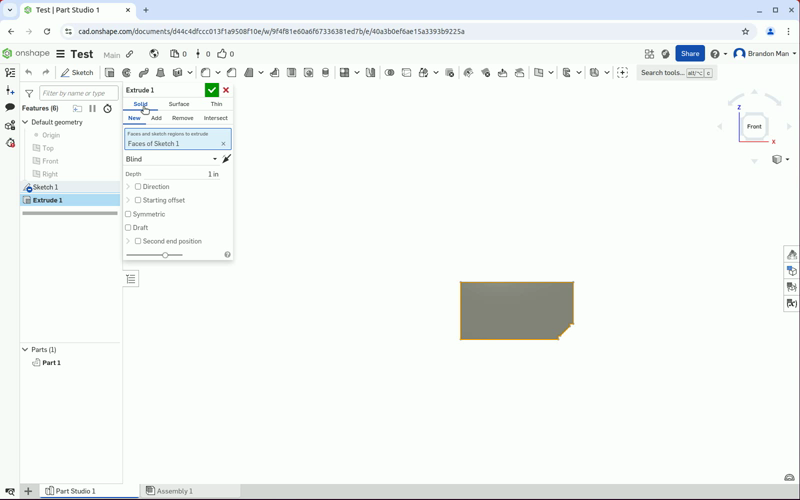
click(143, 106)
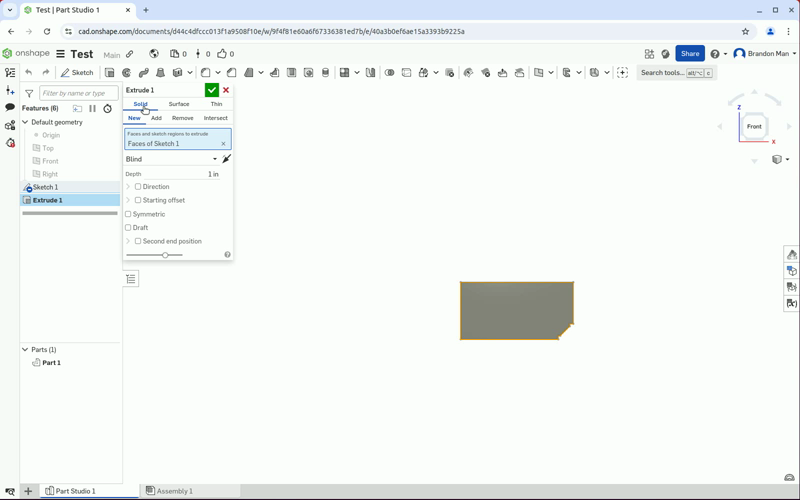
mouse_move(137, 120)
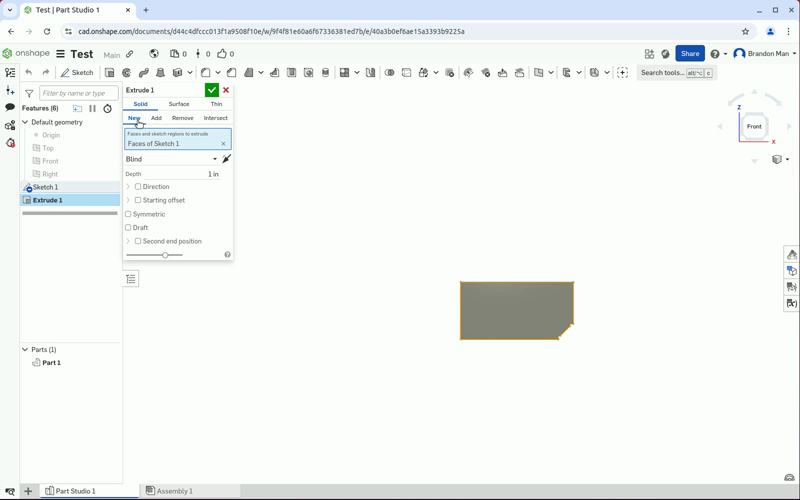
click(137, 120)
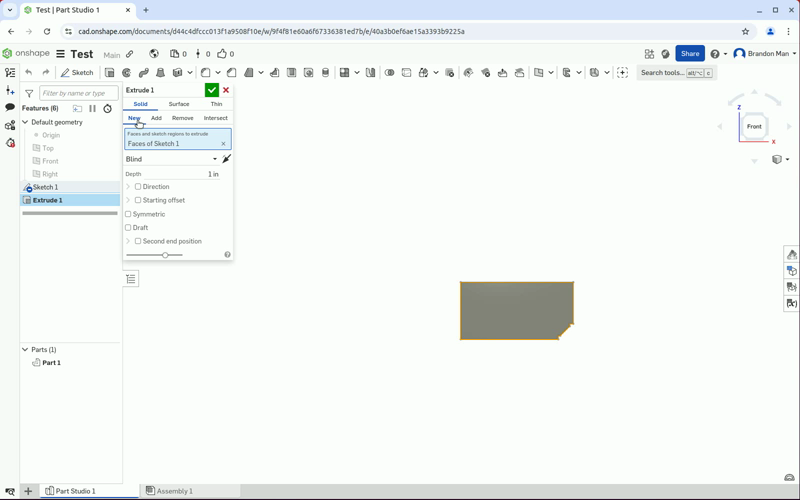
key(tab, 4)
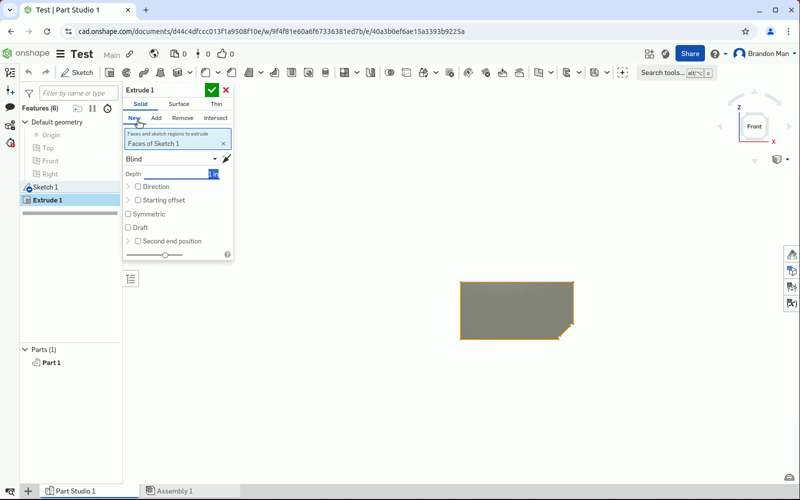
text(2.889)
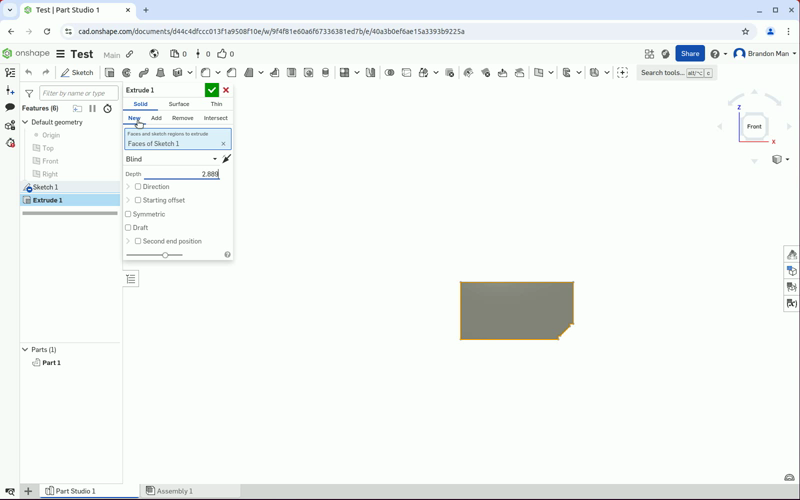
key(enter)
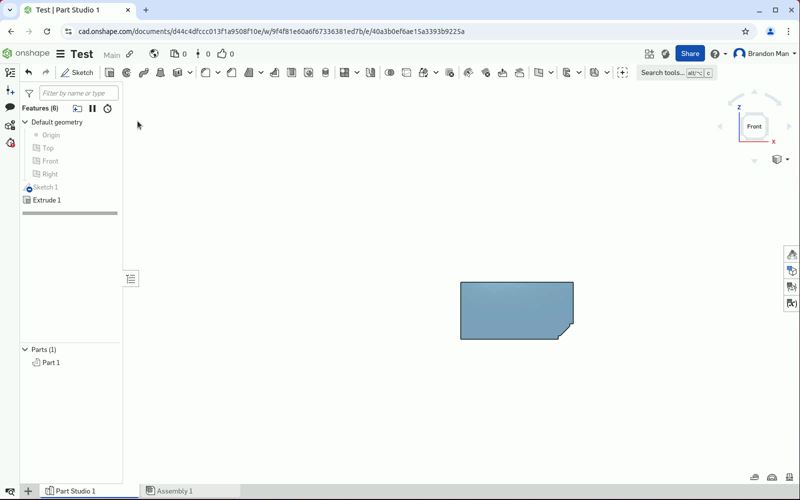
key(shift+h)
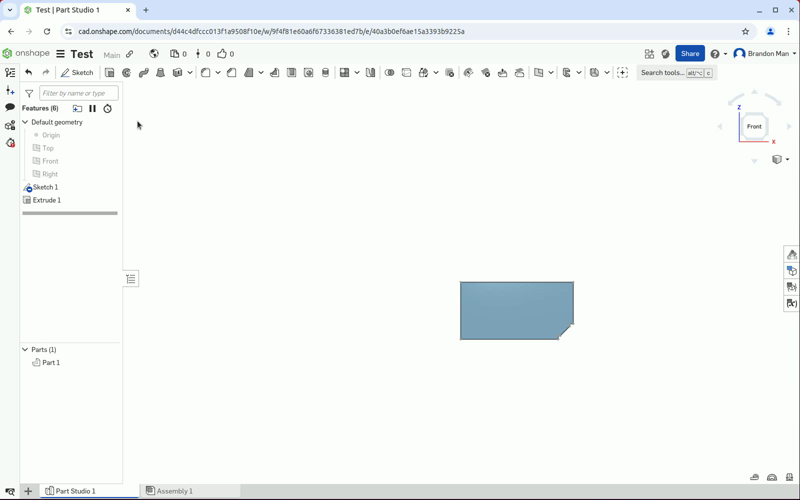
key(shift+h)
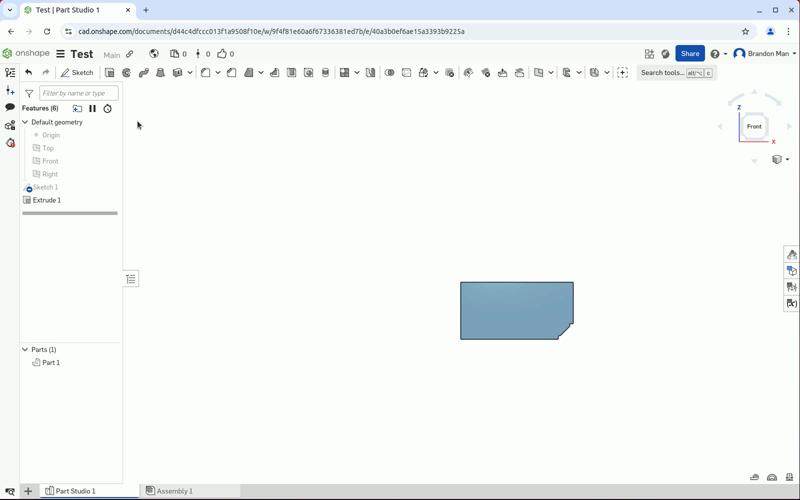
mouse_move(73, 189)
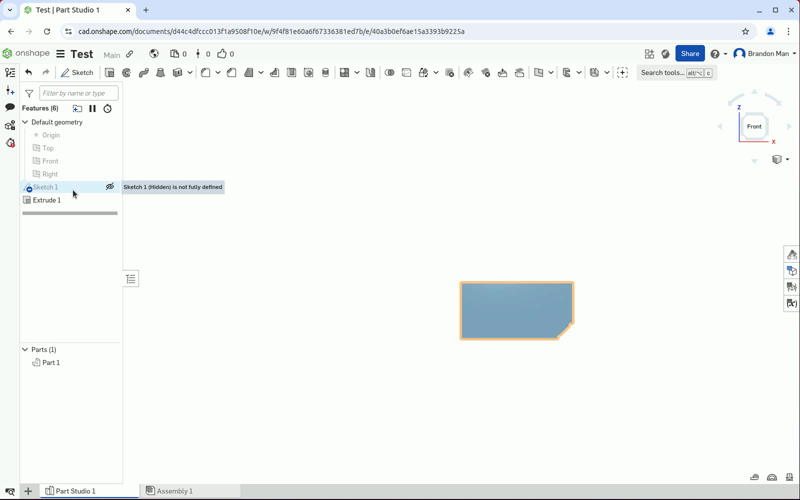
click(73, 189)
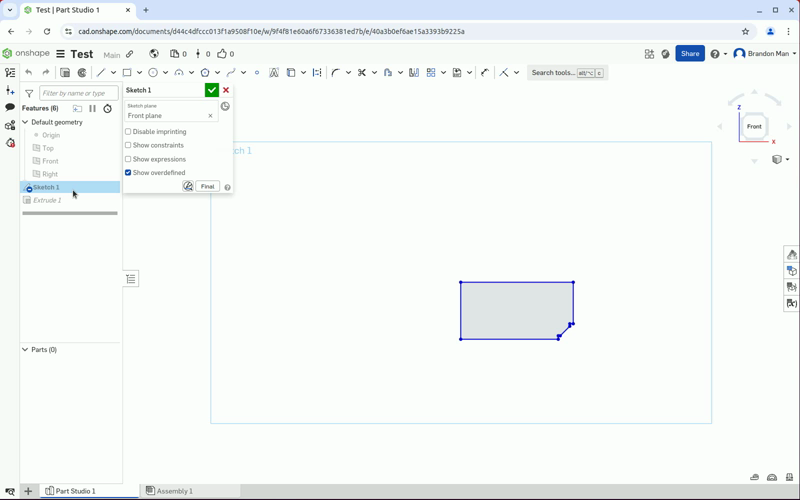
mouse_move(229, 92)
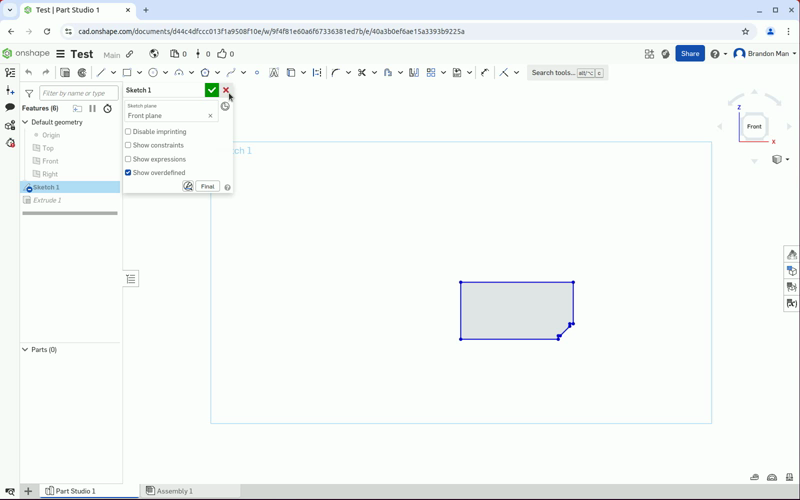
click(229, 92)
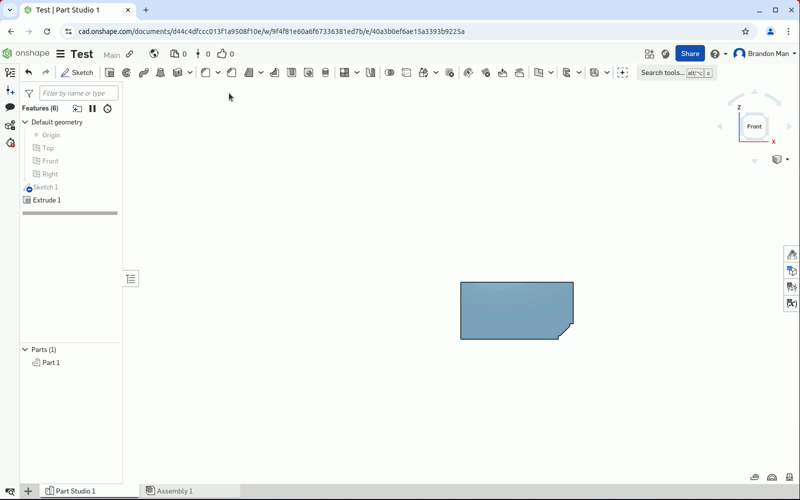
mouse_move(541, 75)
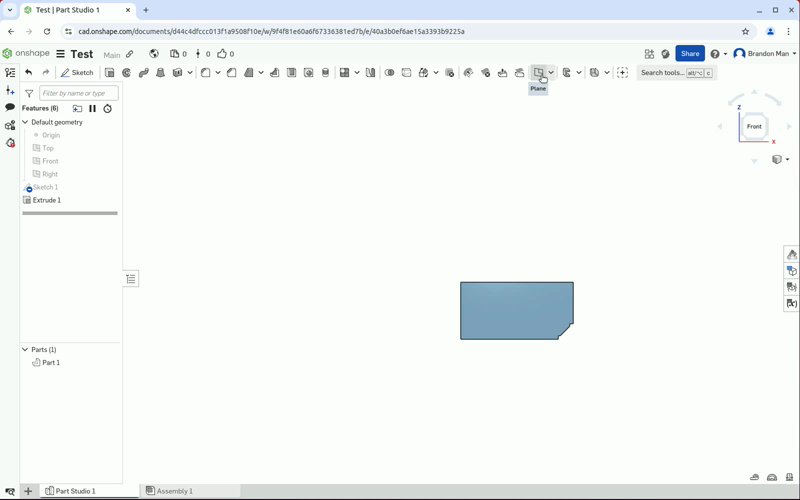
click(541, 75)
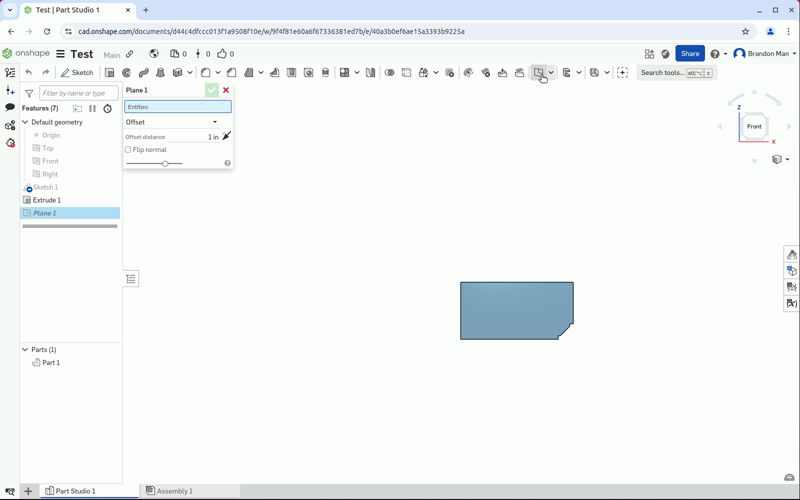
mouse_move(73, 163)
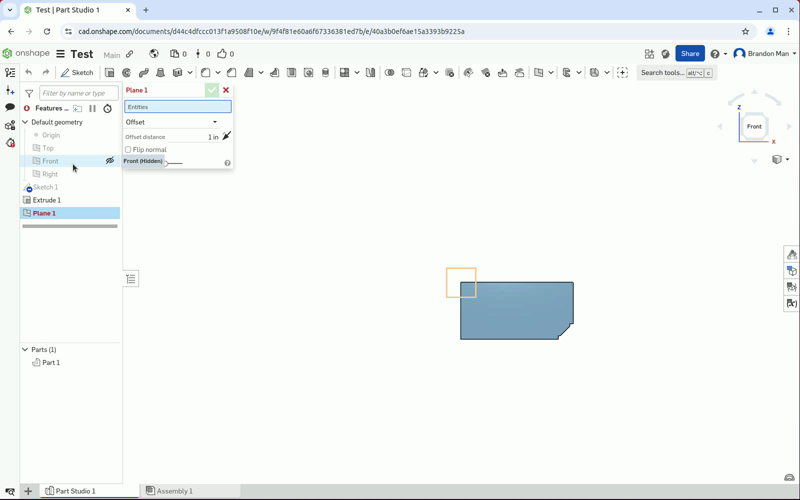
click(73, 163)
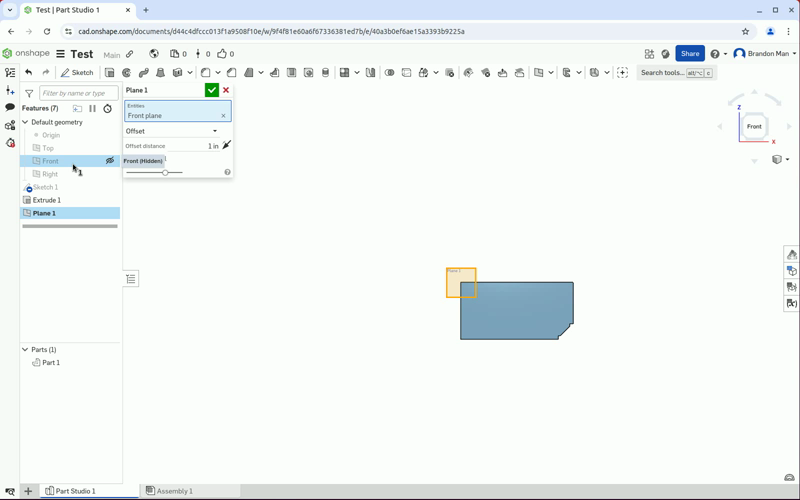
key(tab, 2)
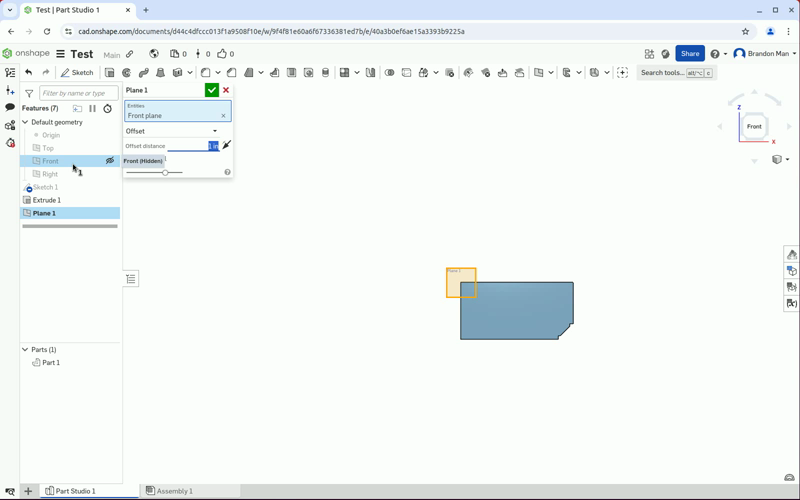
text(2.896)
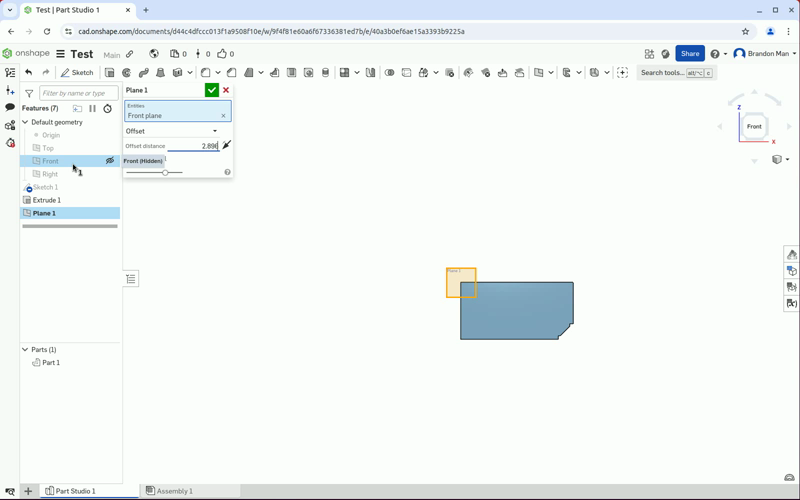
key(enter, 2)
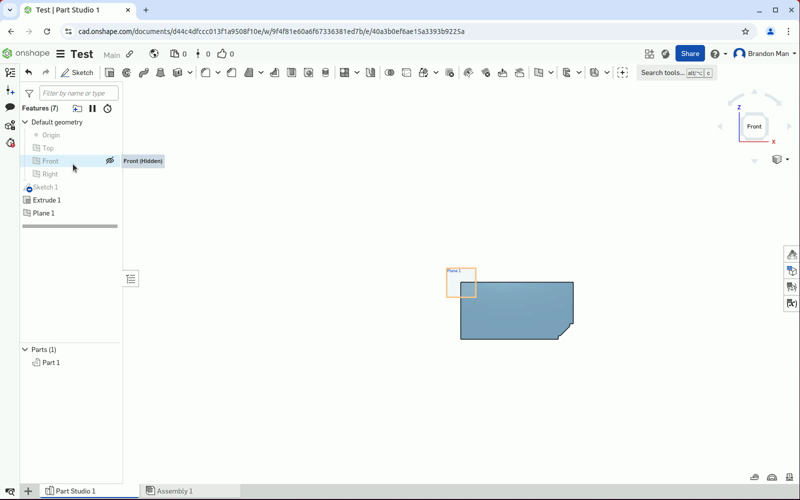
key(shift+s)
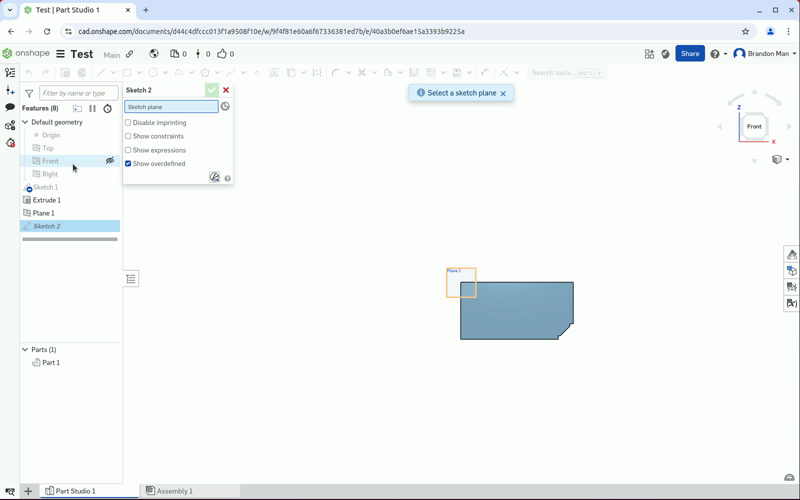
mouse_move(73, 215)
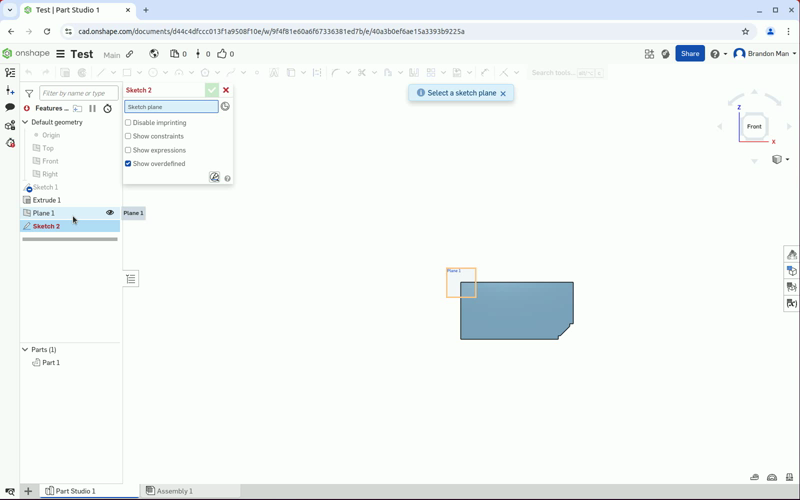
click(73, 215)
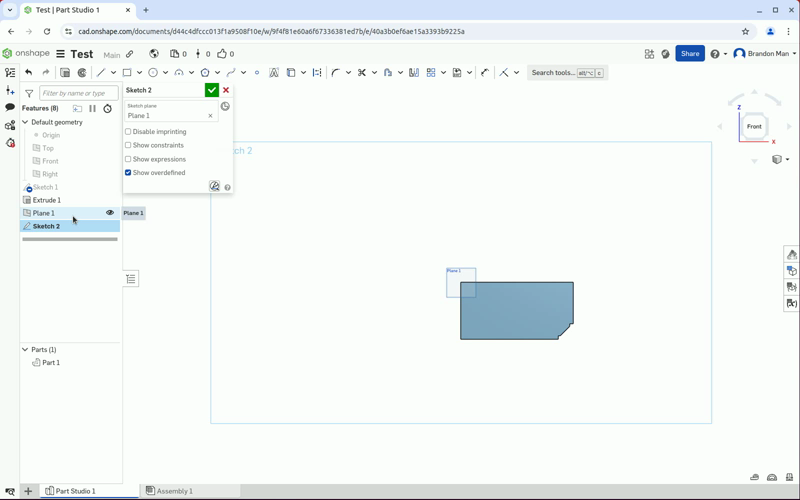
mouse_move(73, 352)
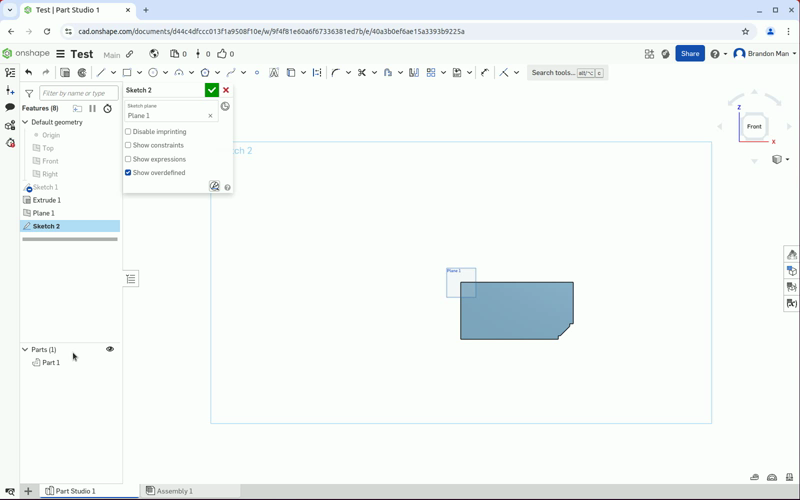
key(y)
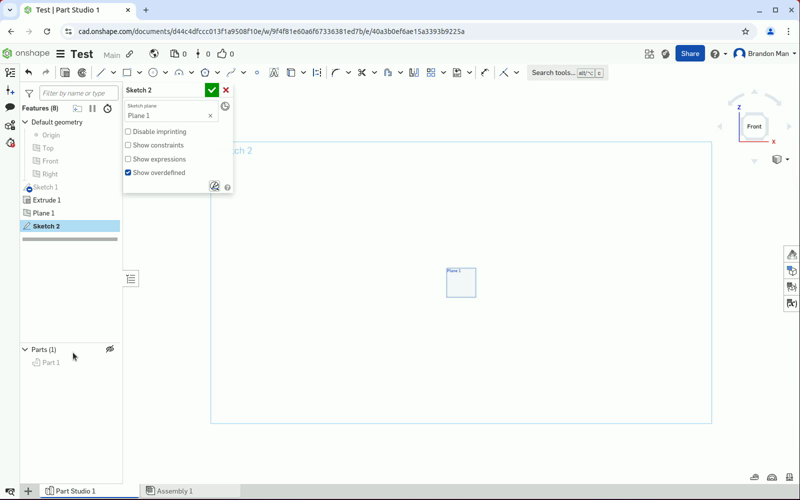
key(l)
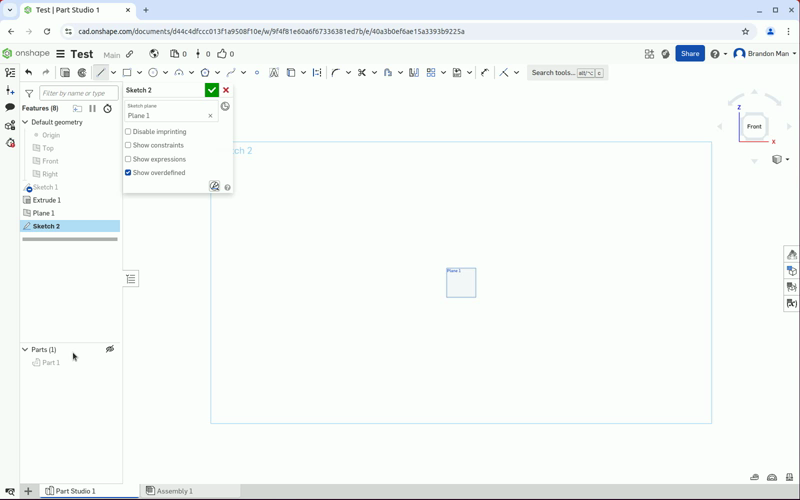
key_down(shift)
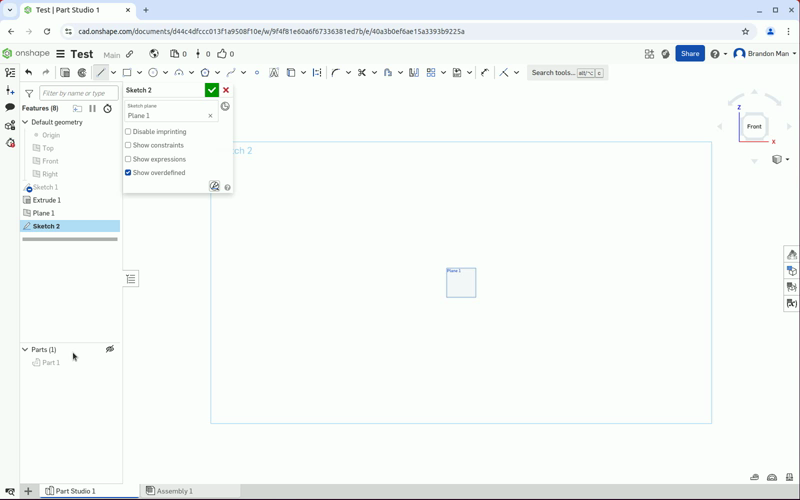
mouse_move(468, 333)
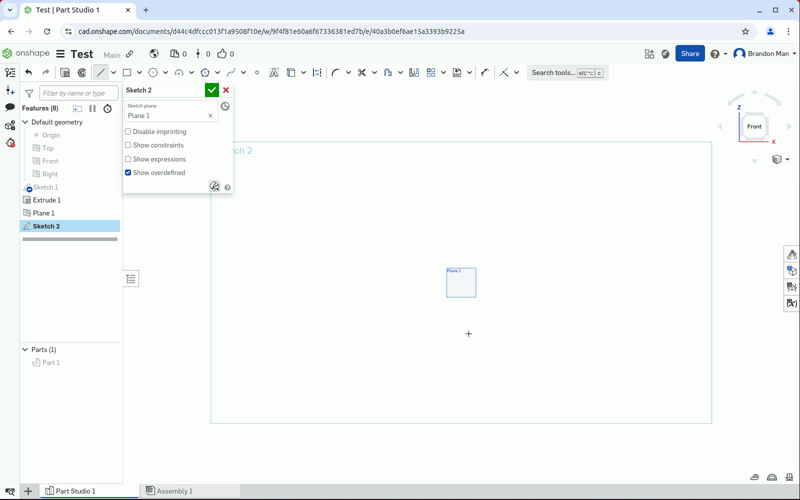
click(468, 333)
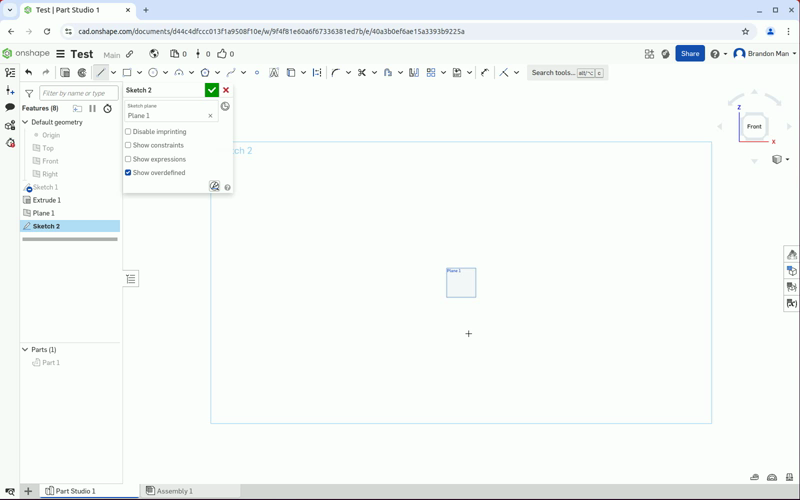
key_up(shift)
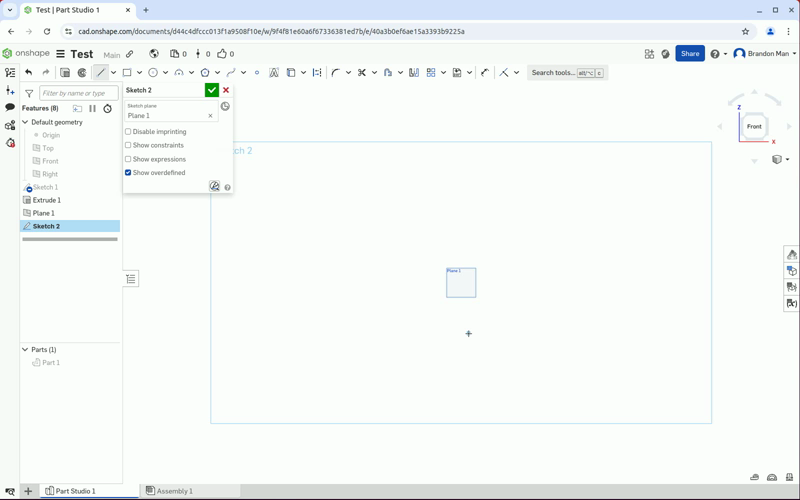
key_down(shift)
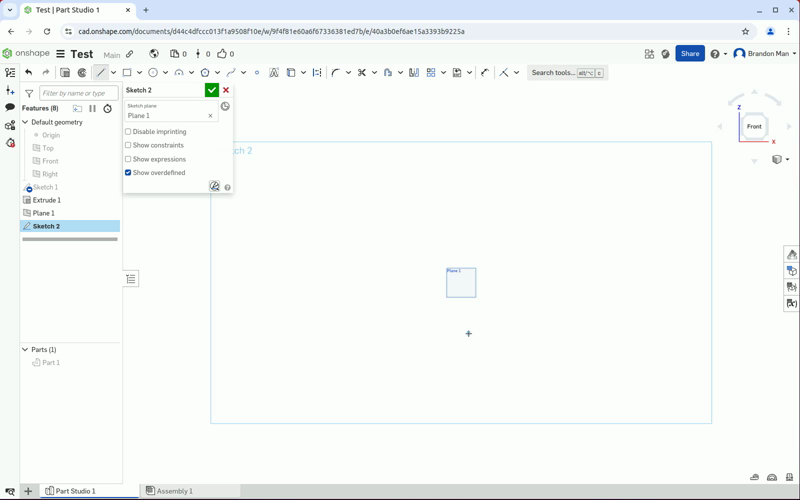
mouse_move(554, 333)
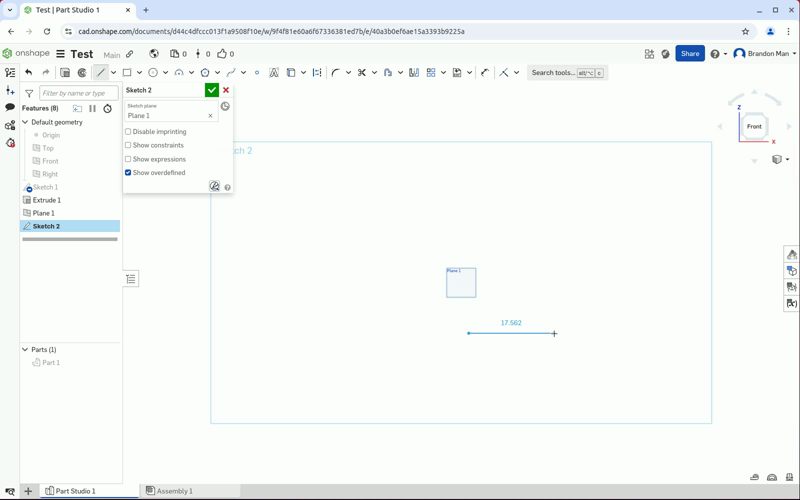
click(554, 333)
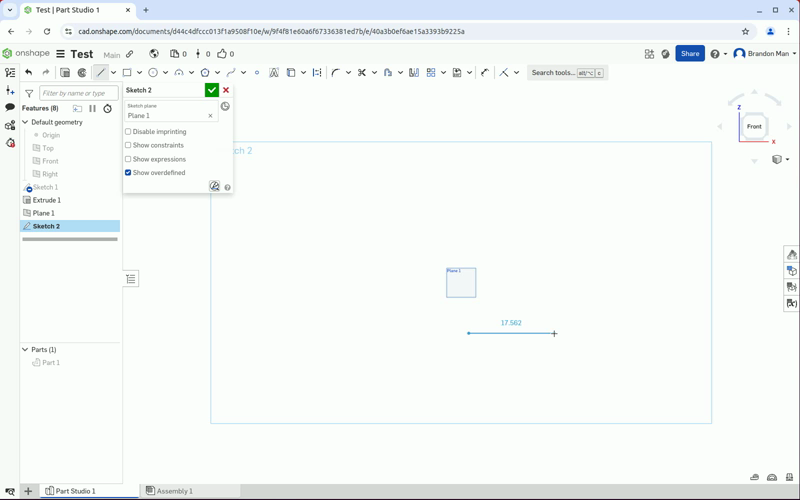
key_up(shift)
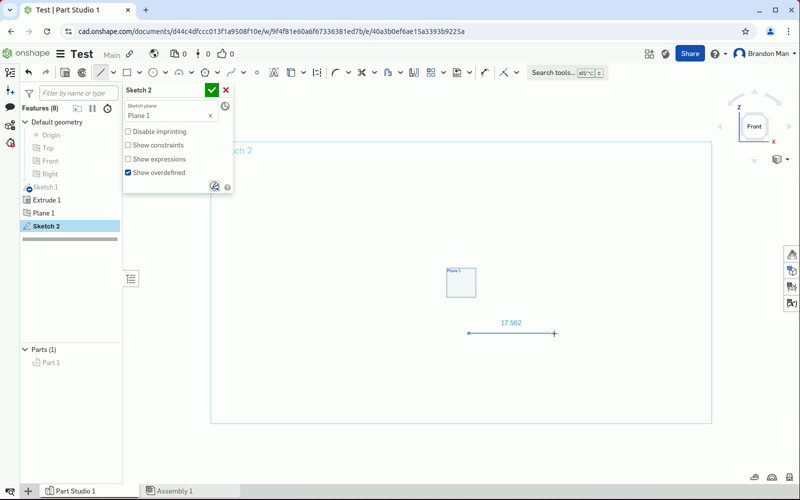
key_down(shift)
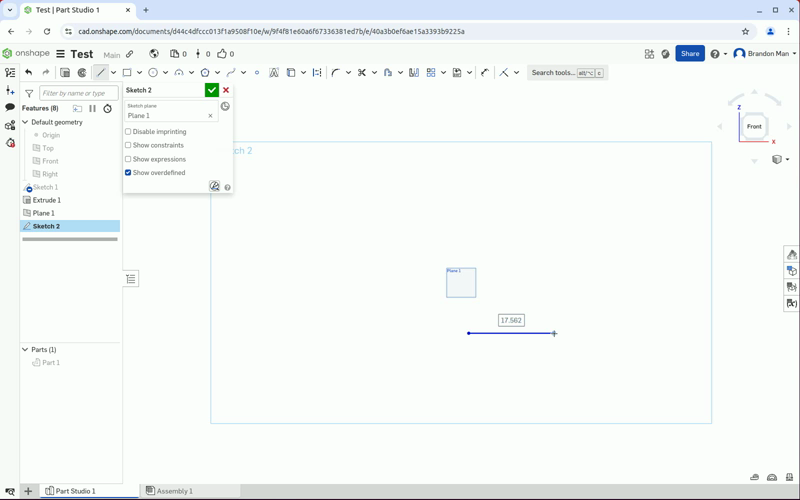
mouse_move(584, 333)
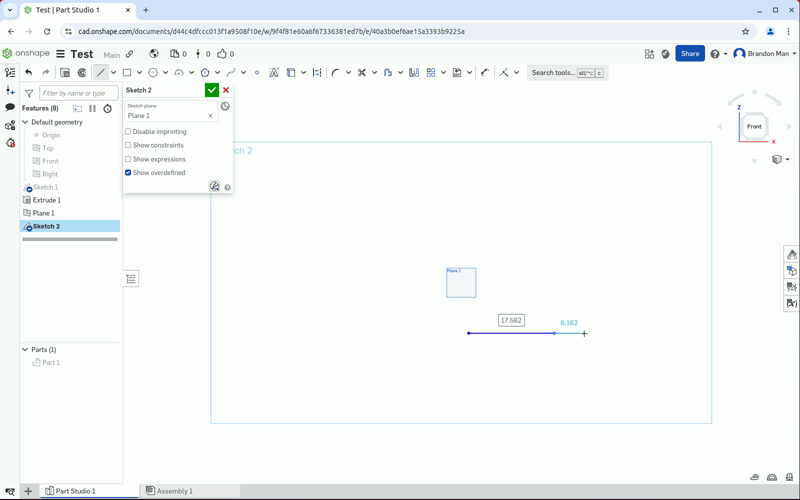
mouse_move(567, 319)
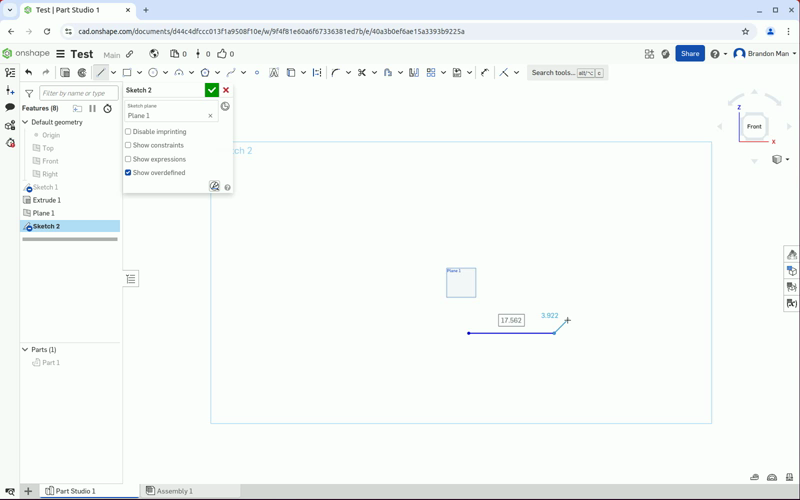
click(567, 319)
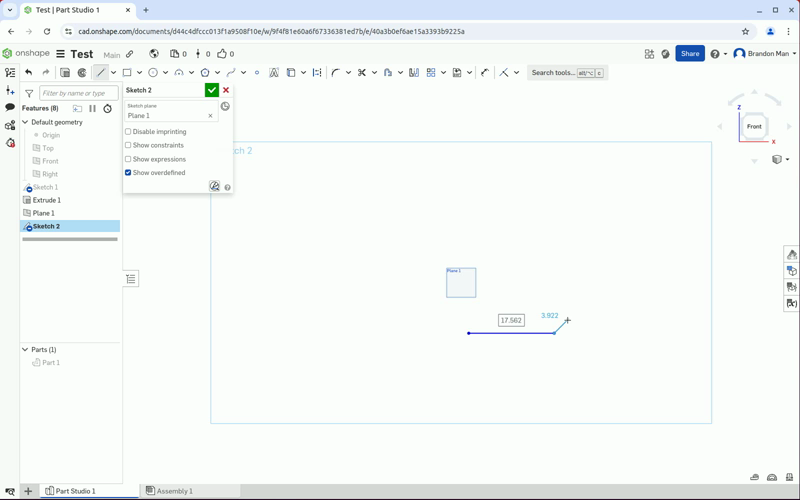
key_up(shift)
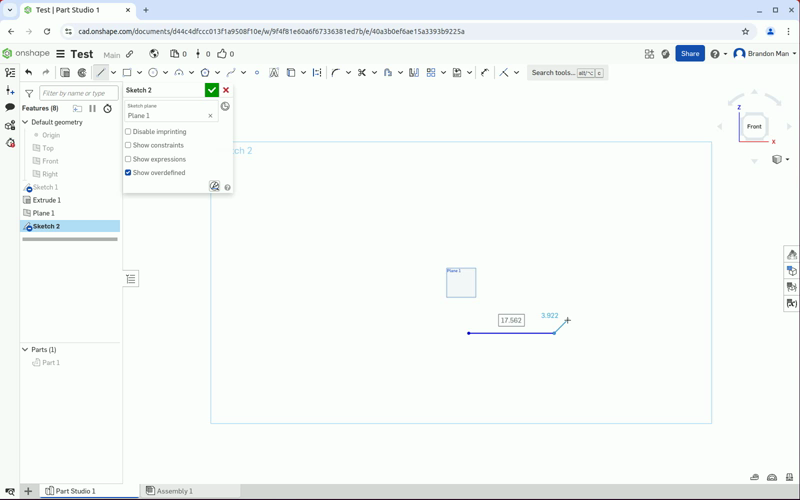
key_down(shift)
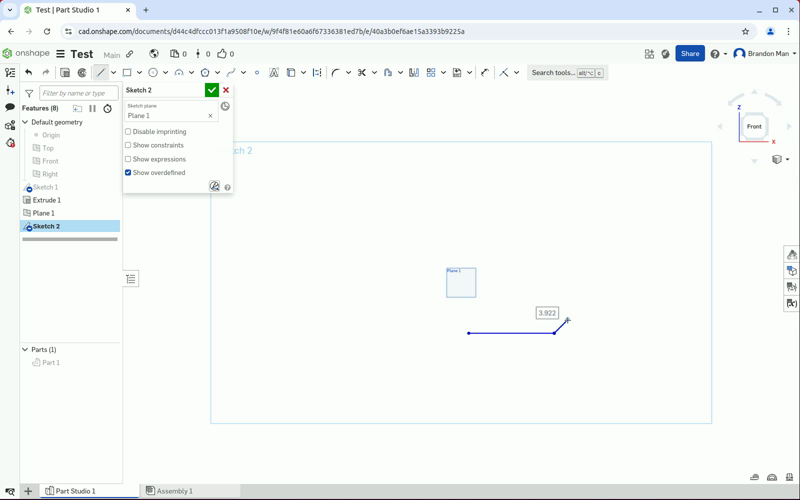
mouse_move(589, 319)
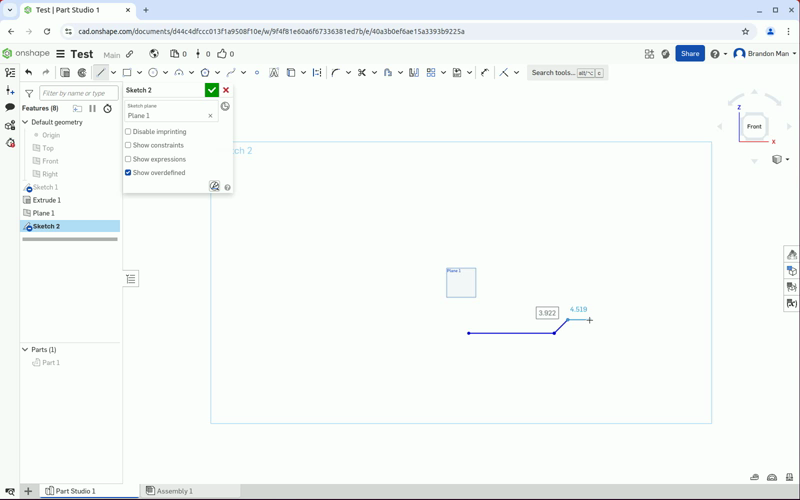
mouse_move(567, 286)
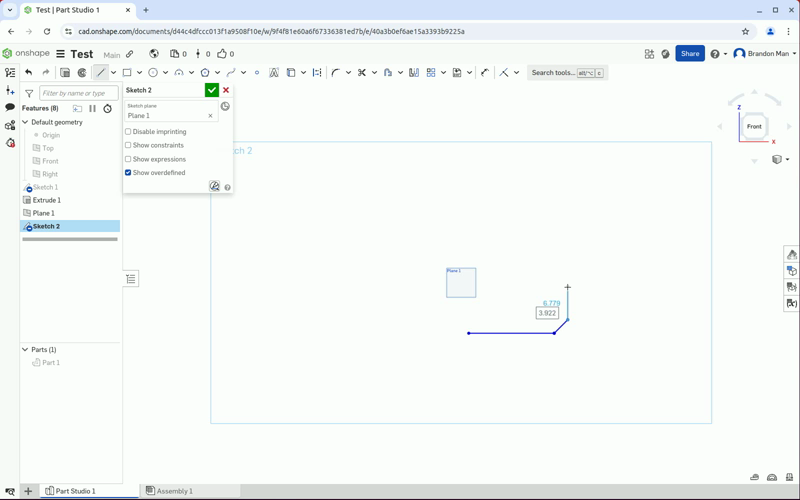
click(567, 286)
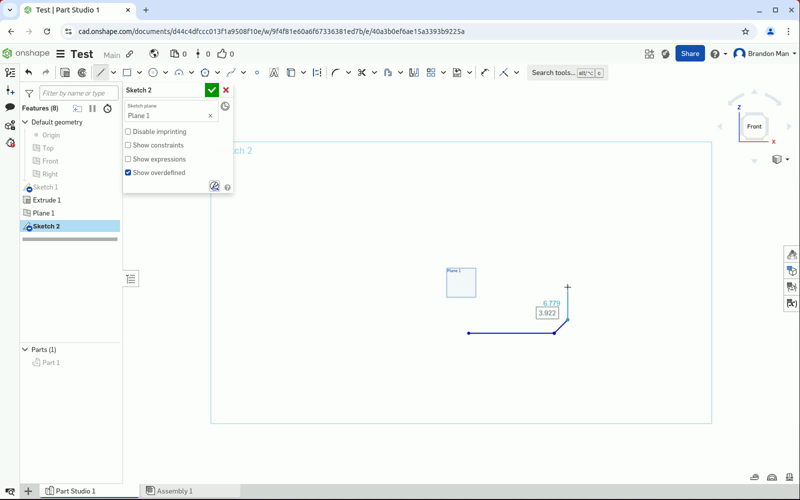
key_up(shift)
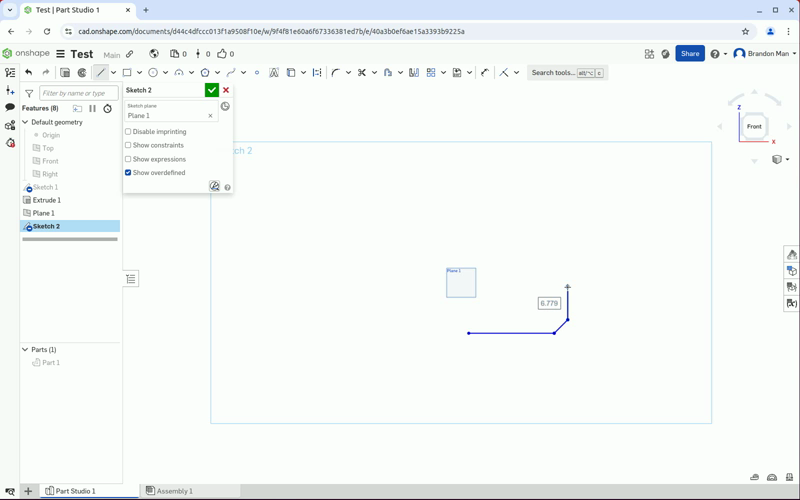
key_down(shift)
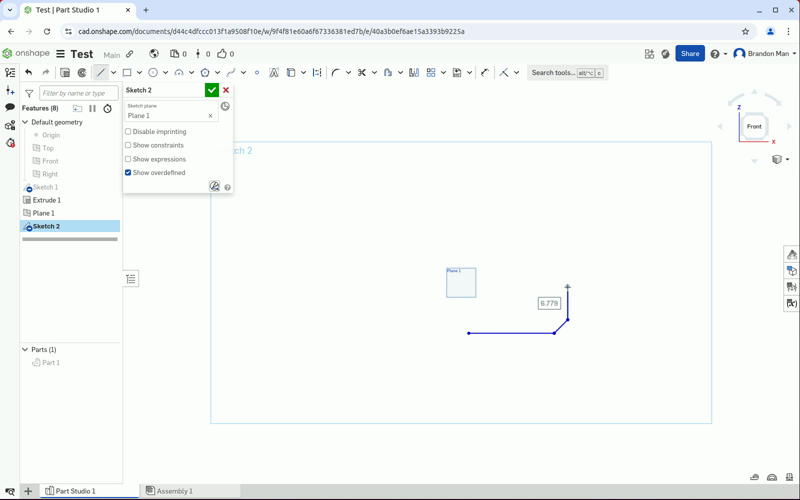
mouse_move(468, 286)
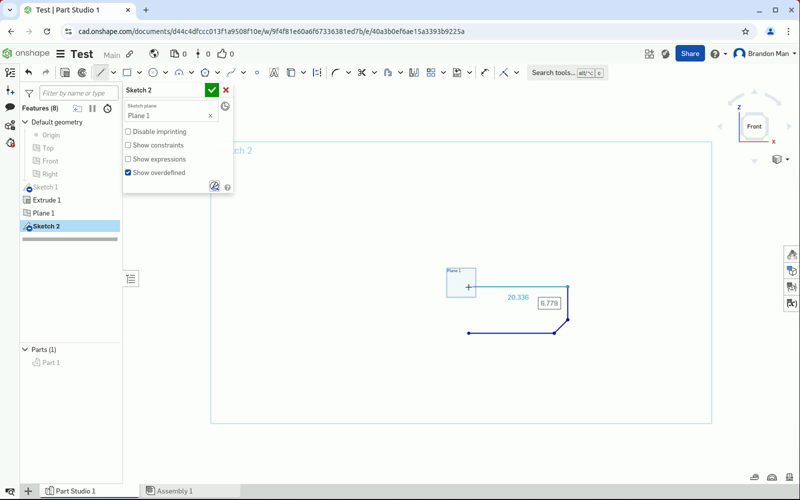
click(468, 286)
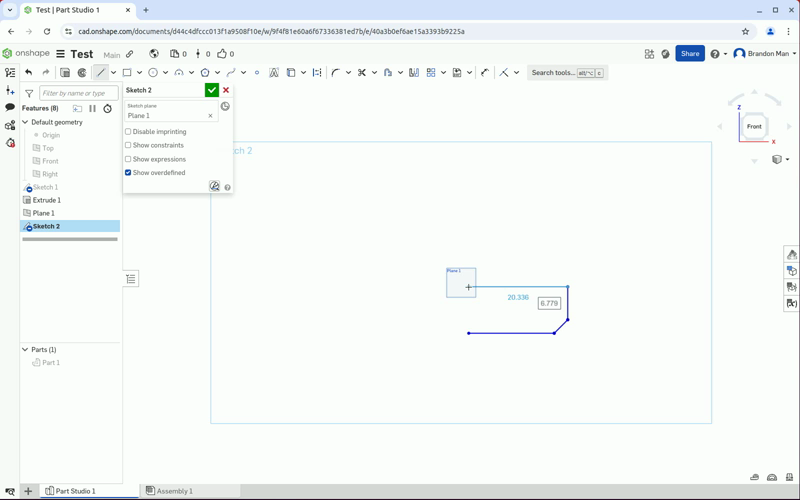
key_up(shift)
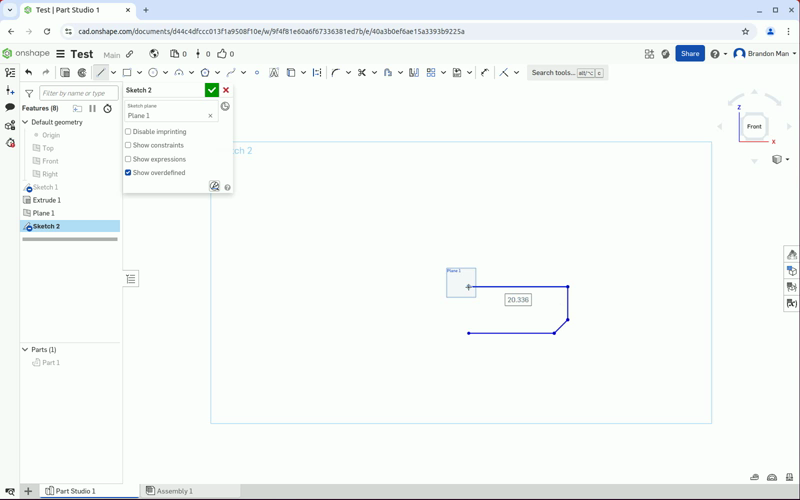
mouse_move(498, 286)
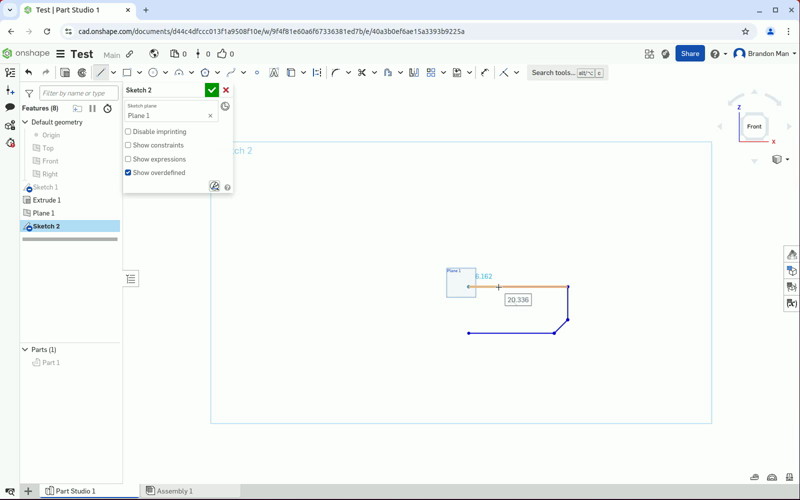
key_down(shift)
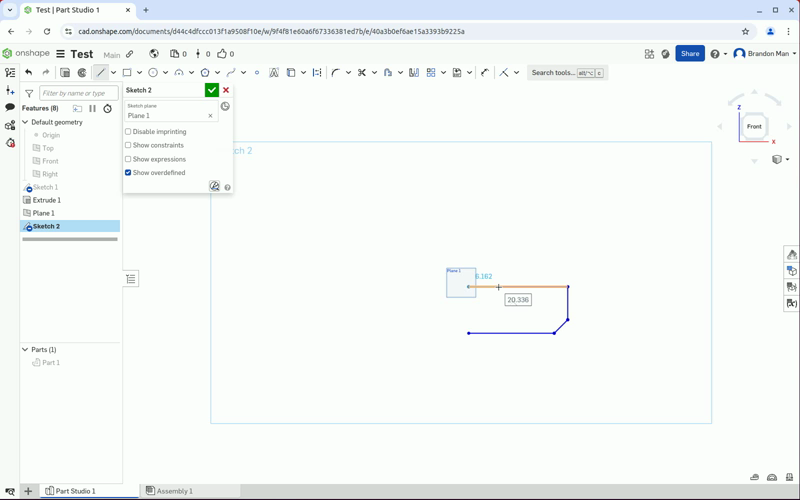
mouse_move(468, 333)
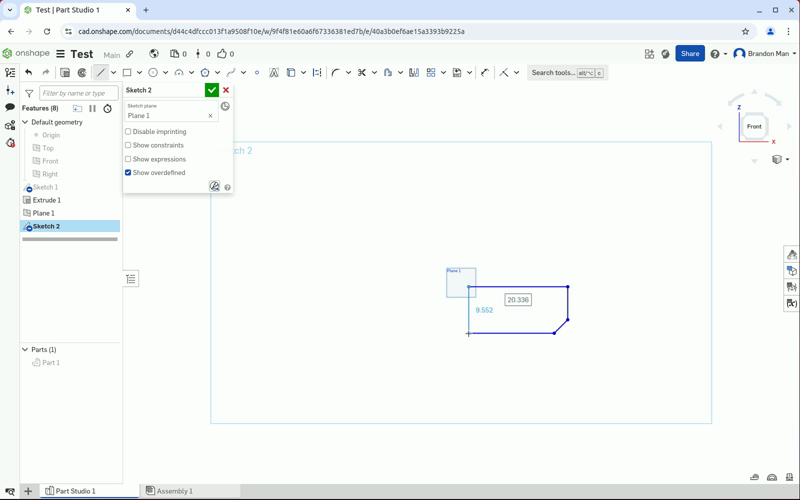
key_up(shift)
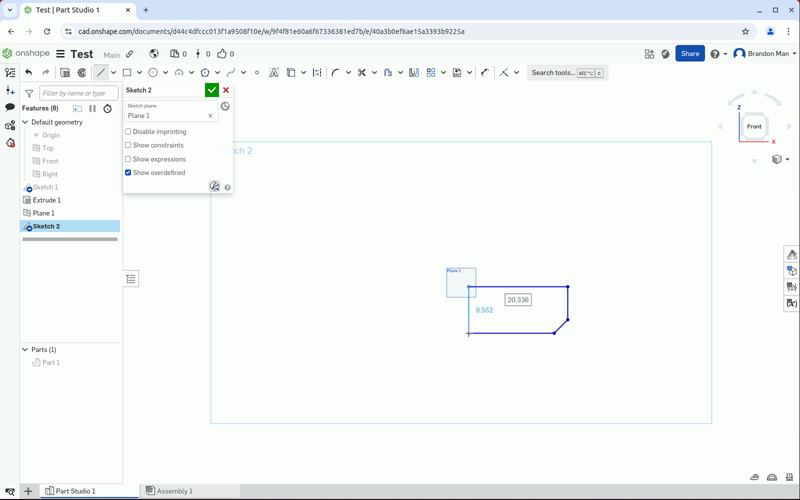
click(468, 333)
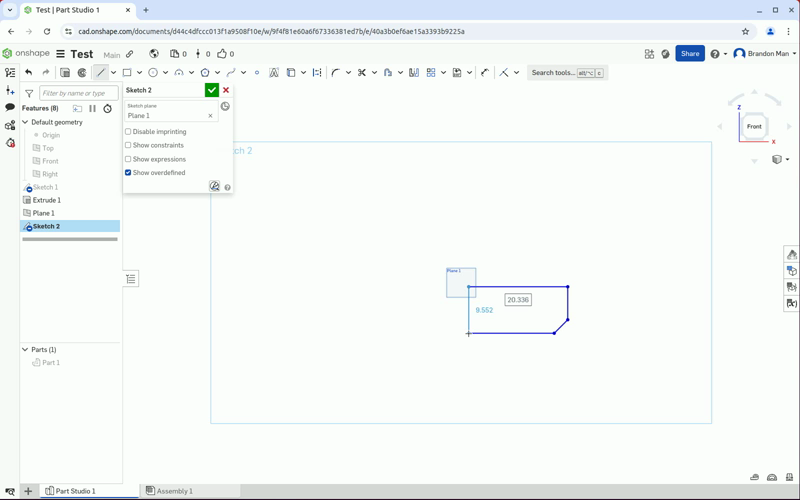
key(esc)
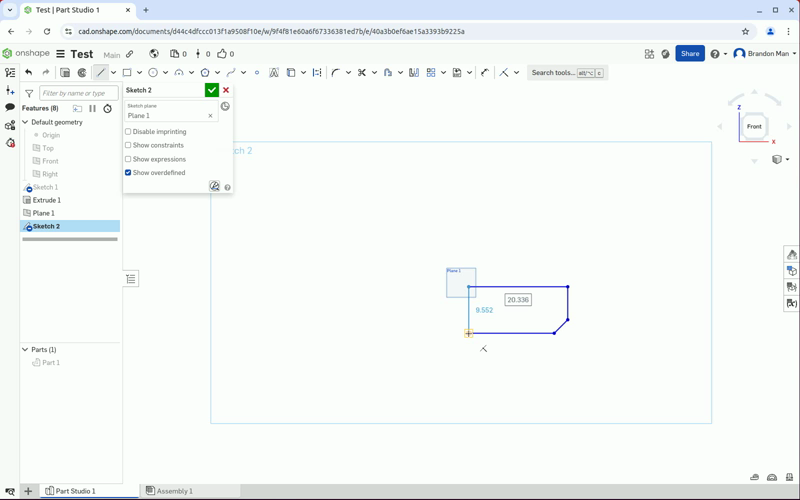
mouse_move(515, 290)
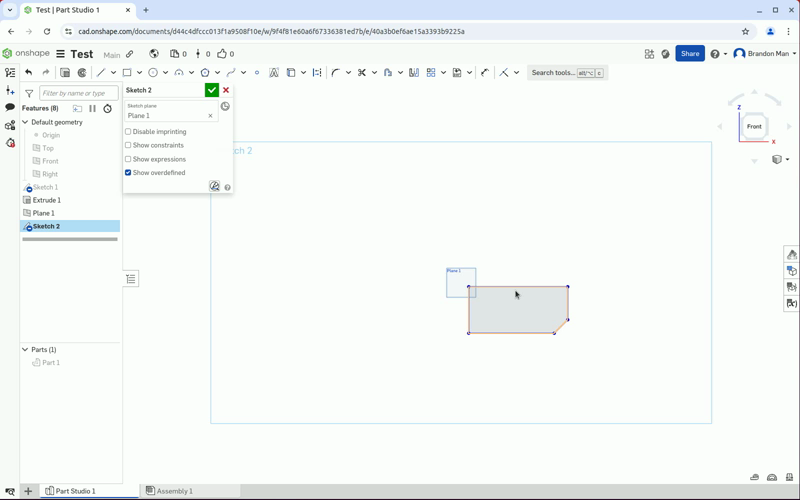
click(515, 290)
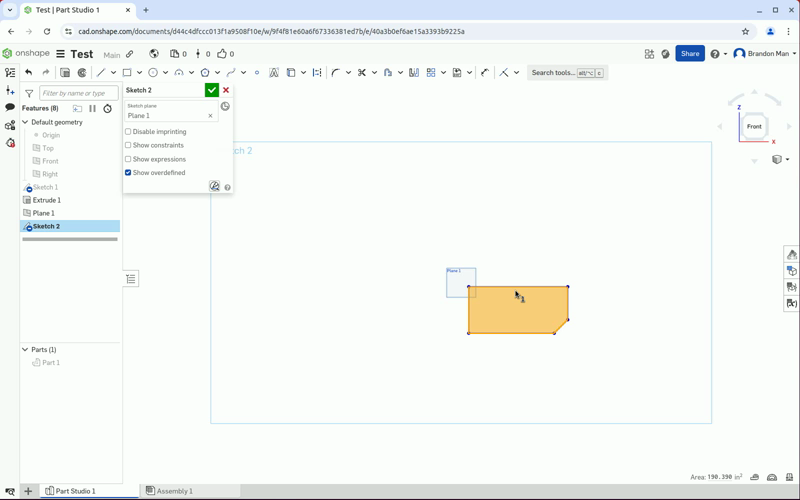
mouse_move(73, 352)
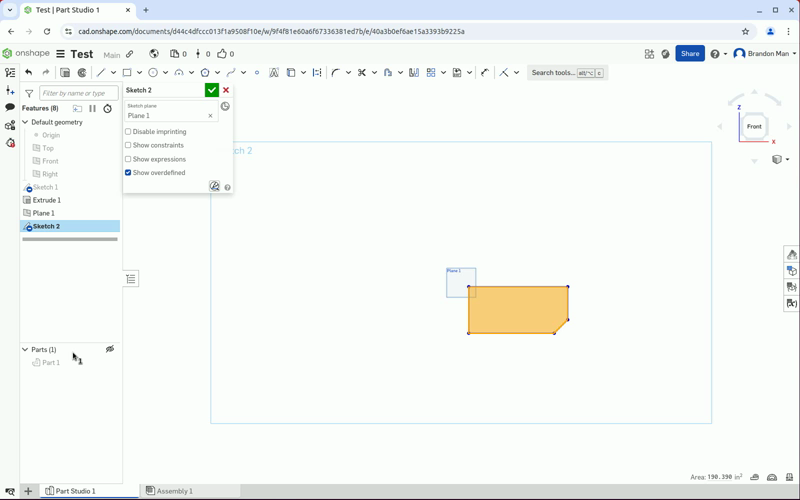
key(shift+y)
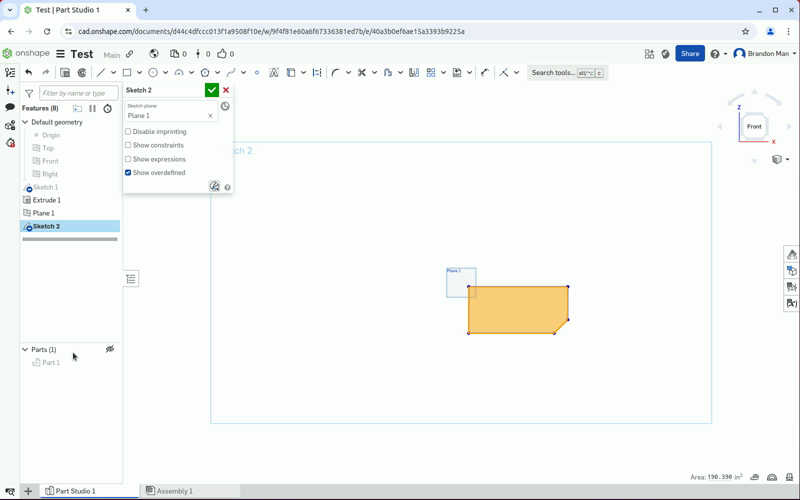
key(shift+e)
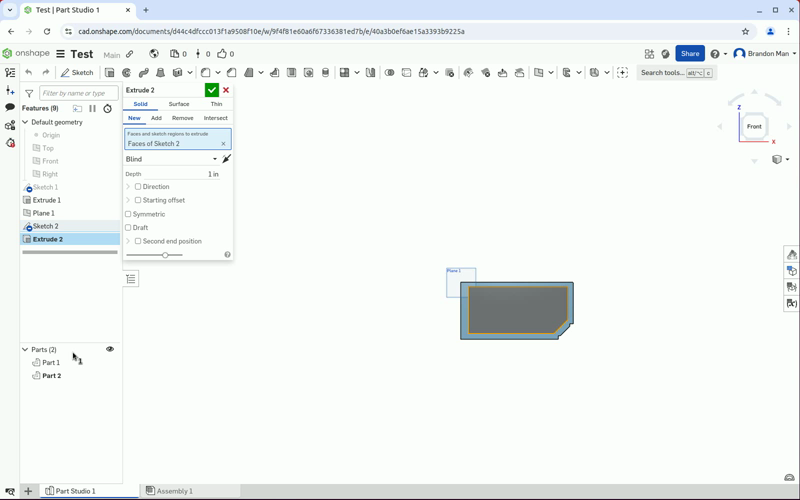
mouse_move(143, 106)
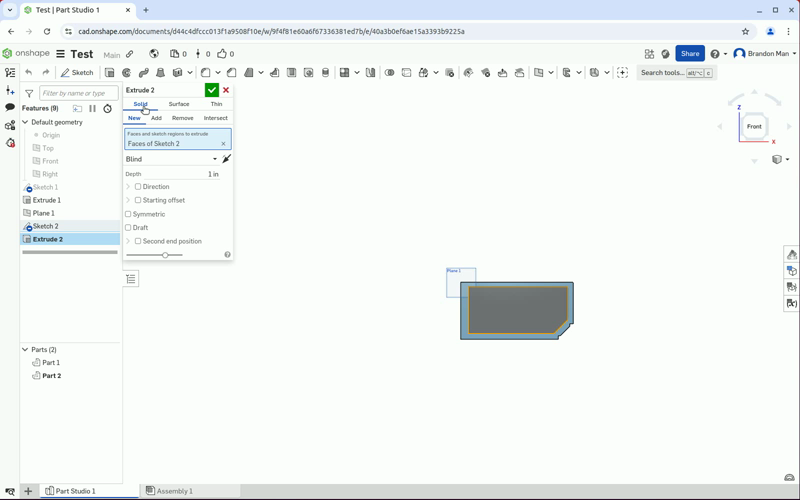
click(143, 106)
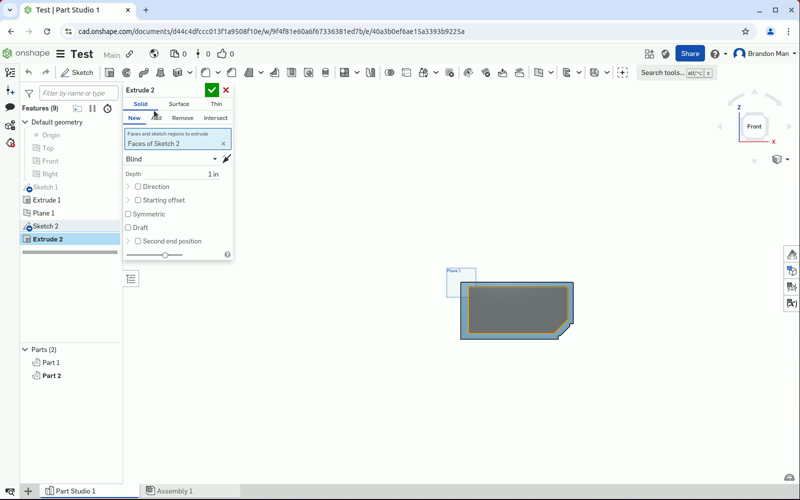
mouse_move(186, 120)
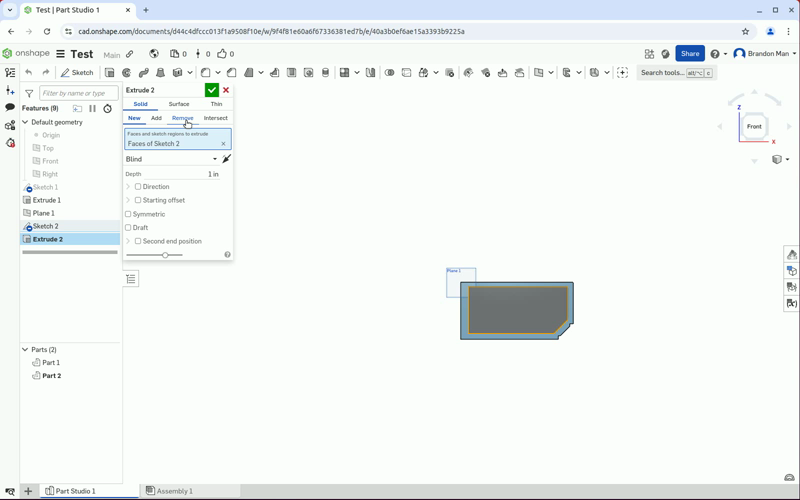
click(186, 120)
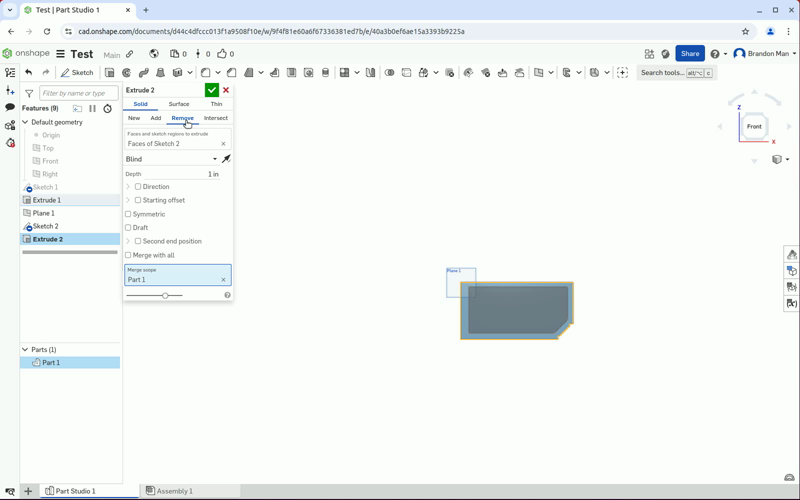
key(tab, 4)
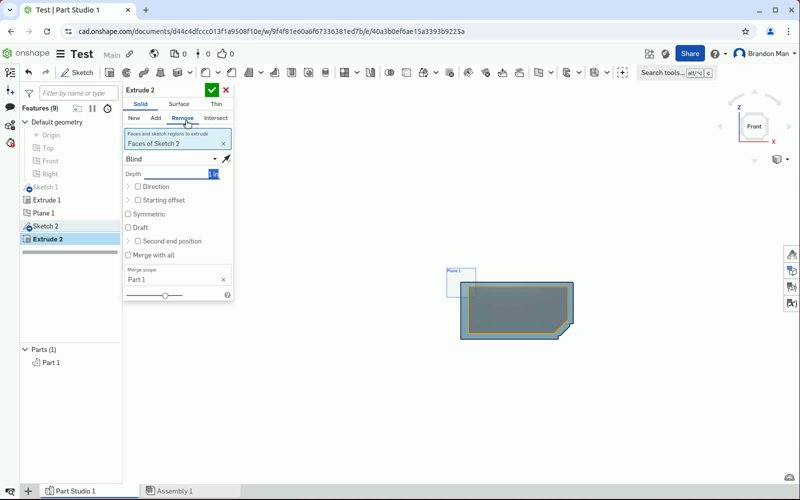
text(2.407)
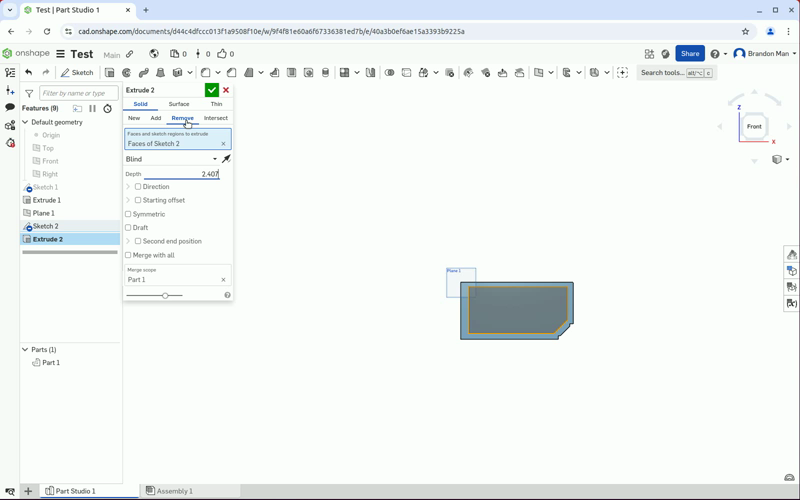
key(tab, 6)
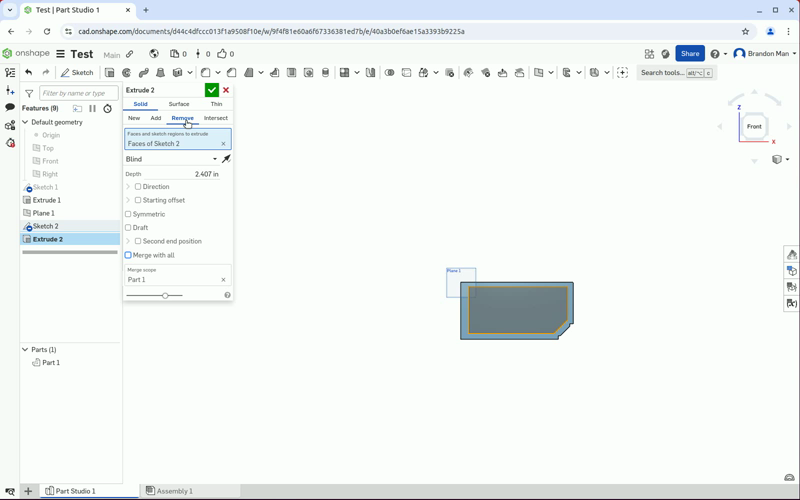
key(space)
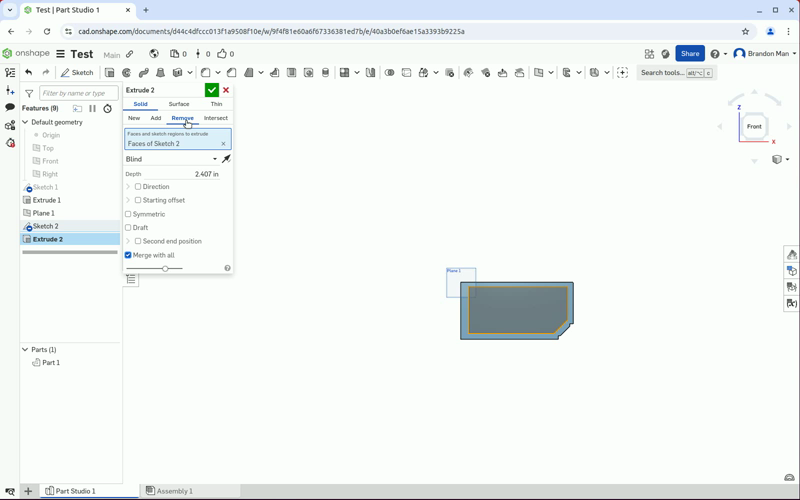
key(enter)
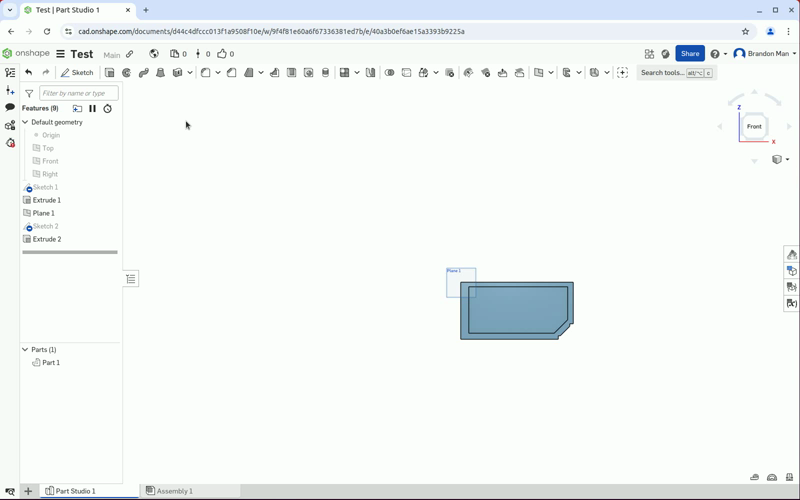
key(shift+h)
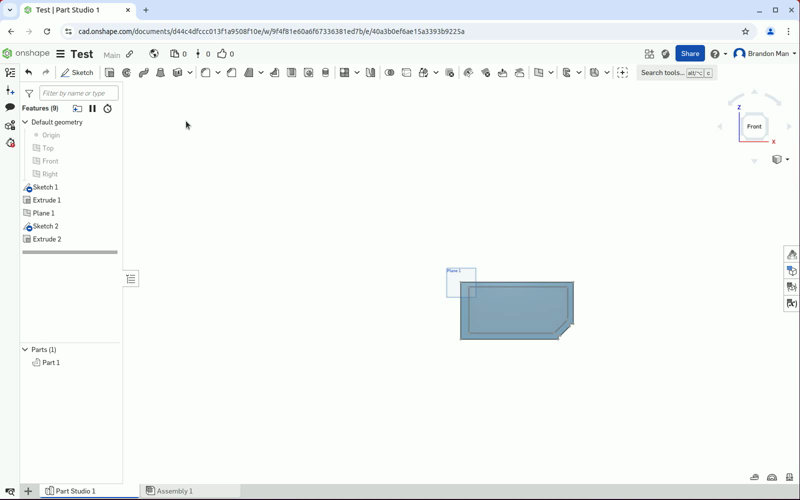
key(shift+h)
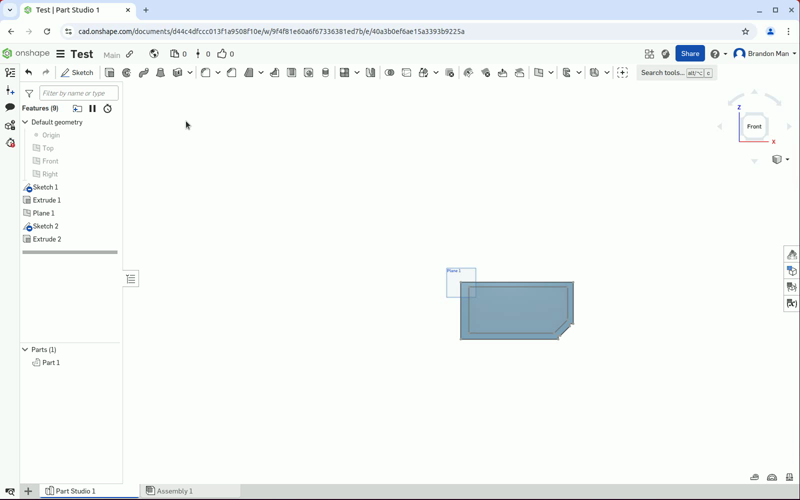
key(shift+7)
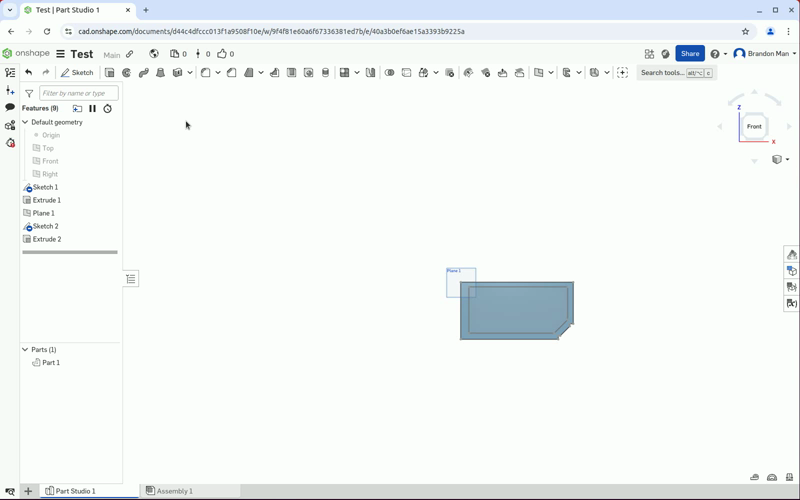
key(left, 2)
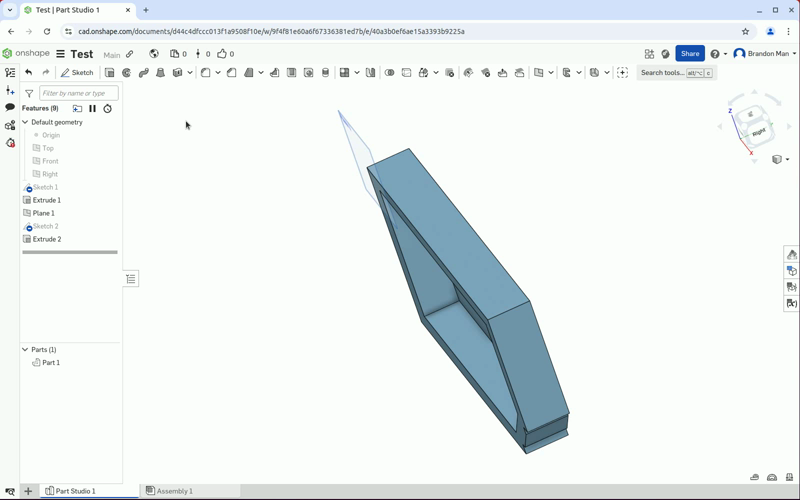
key(down, 2)
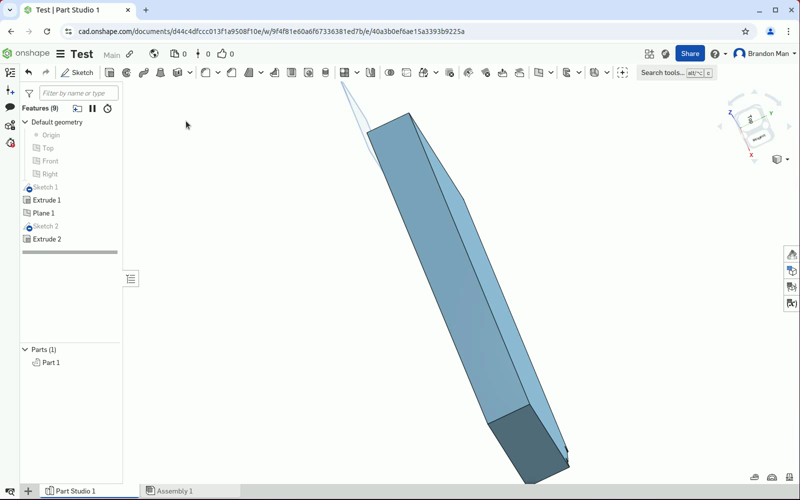
key(up, 2)
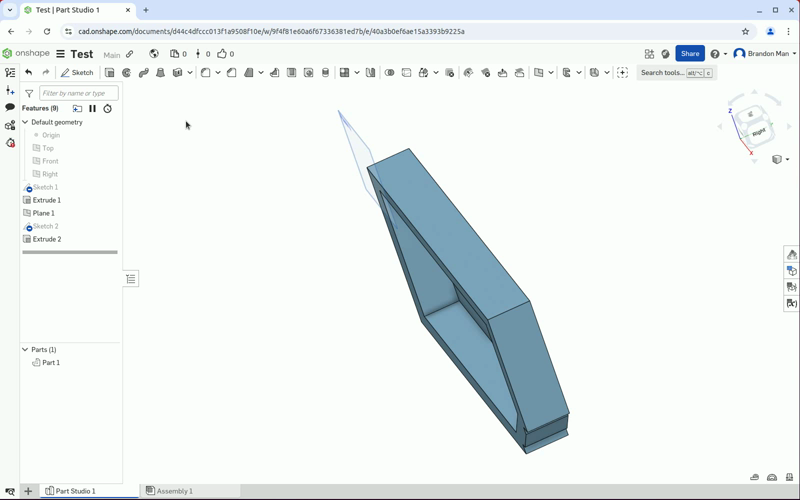
key(right, 2)
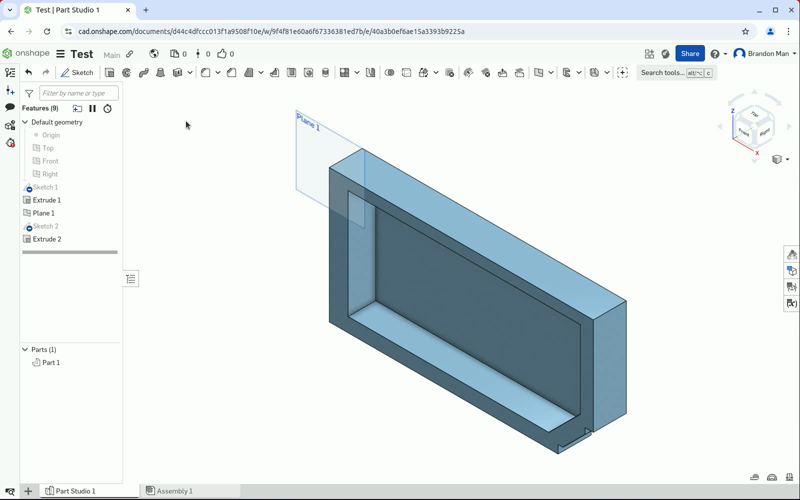
mouse_move(73, 189)
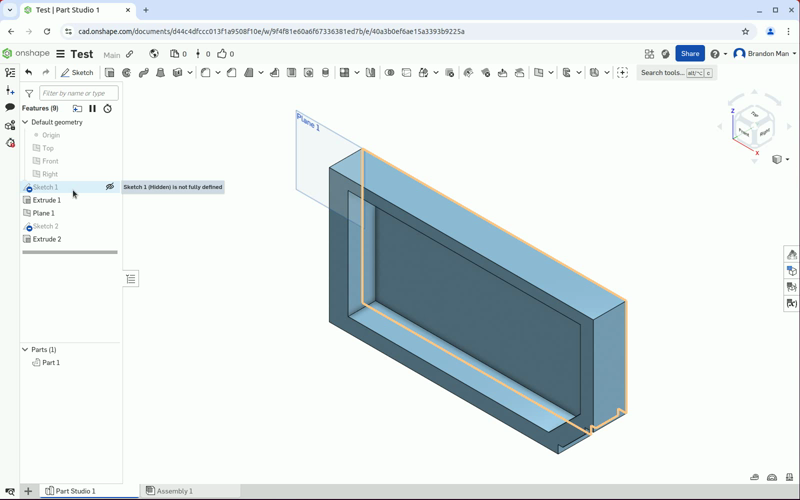
click(73, 189)